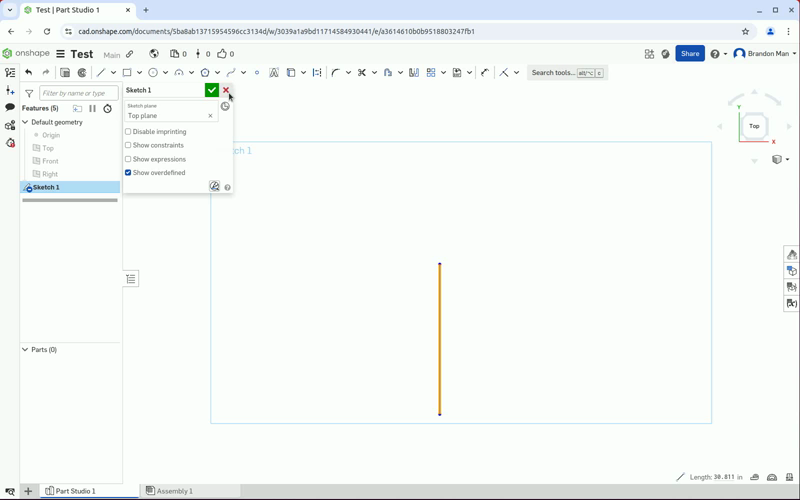
key(shift+h)
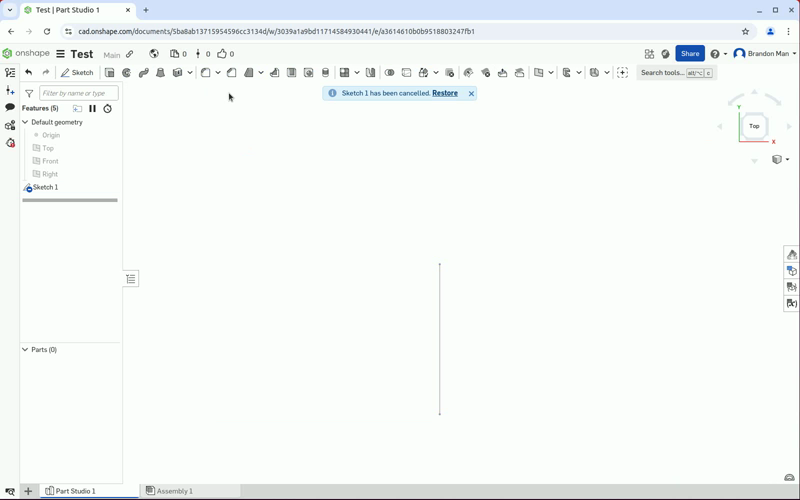
key(shift+s)
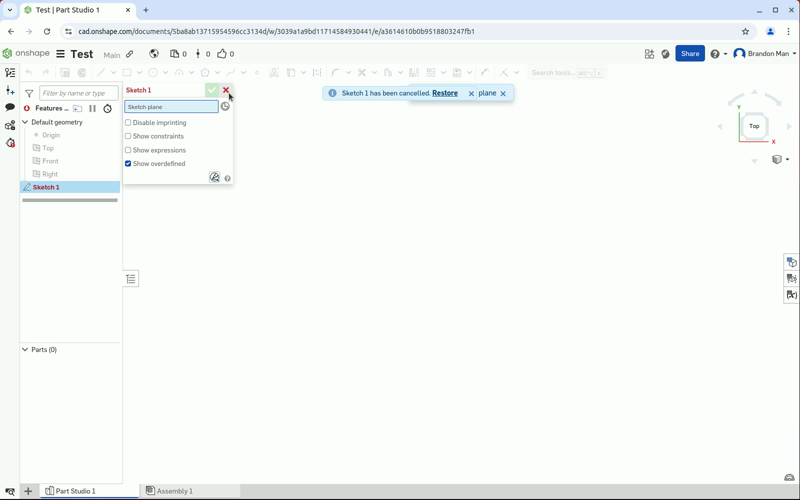
mouse_move(73, 150)
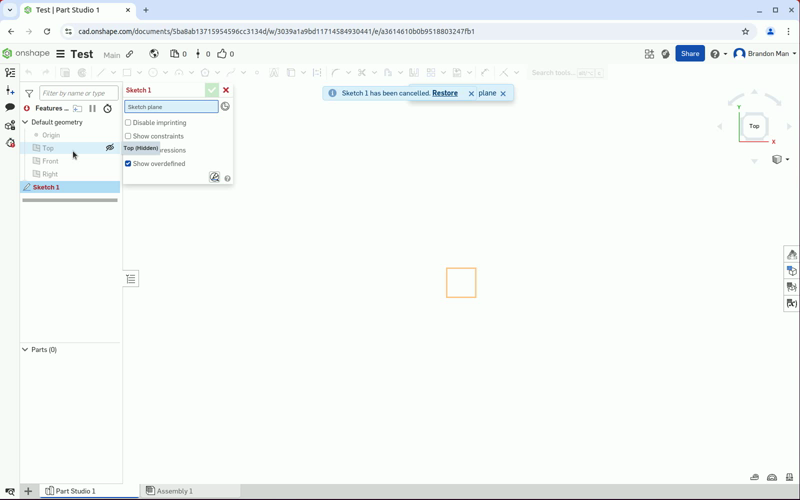
click(73, 150)
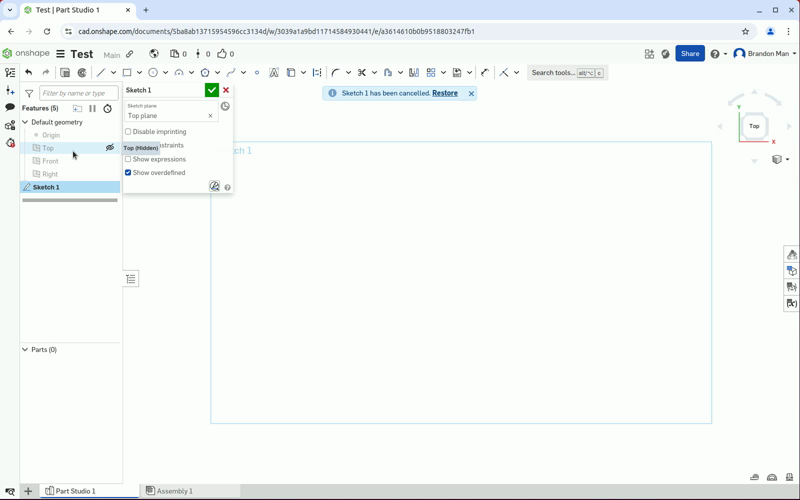
mouse_move(73, 352)
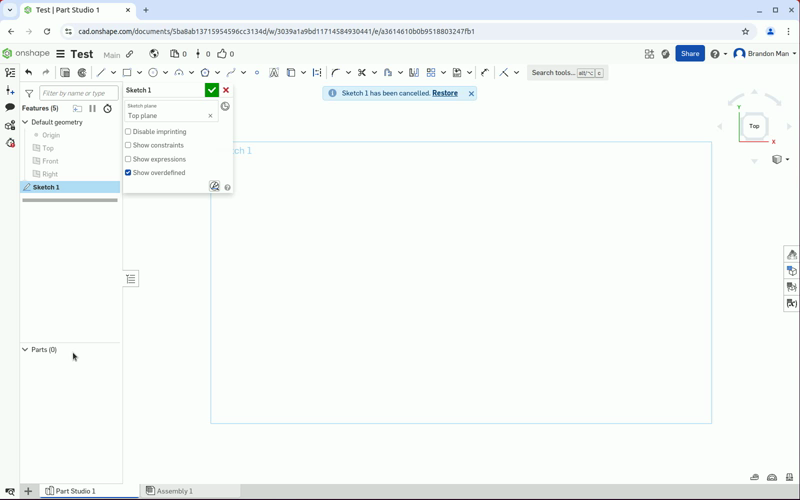
key(y)
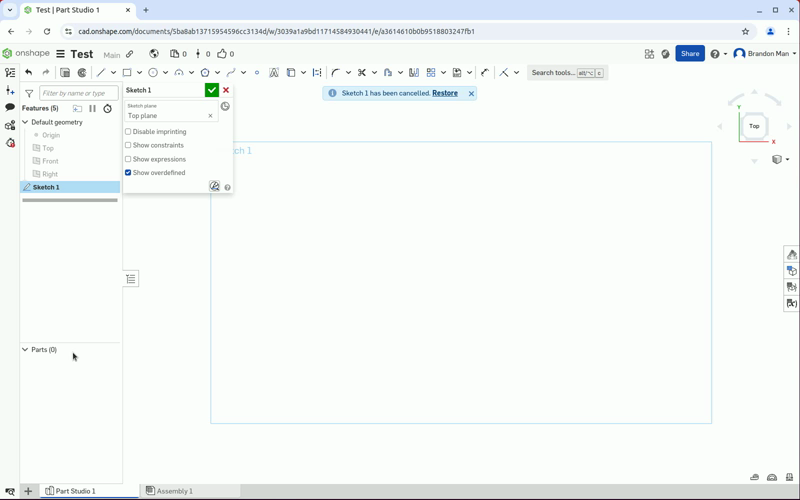
key(l)
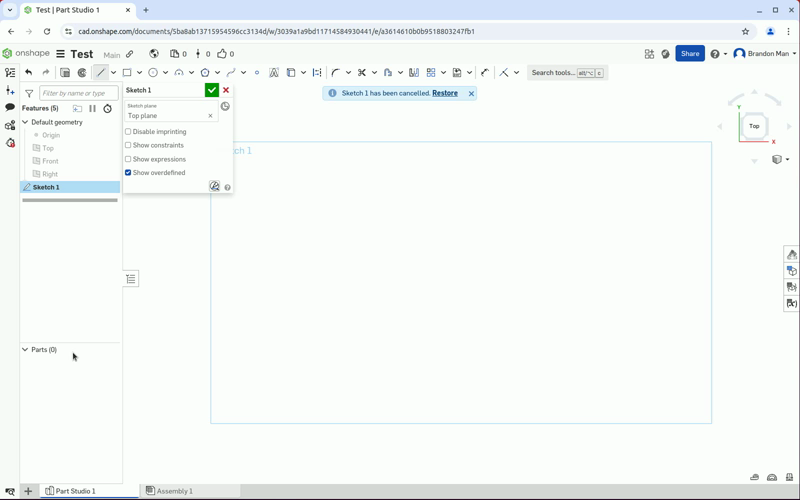
key_down(shift)
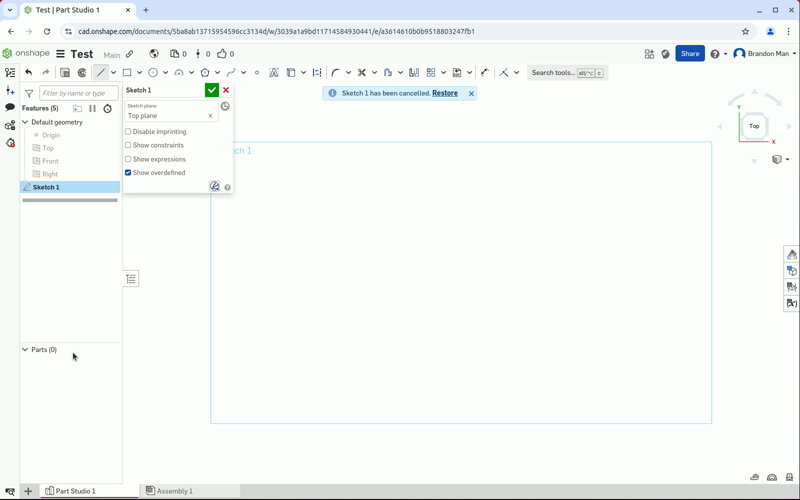
mouse_move(417, 279)
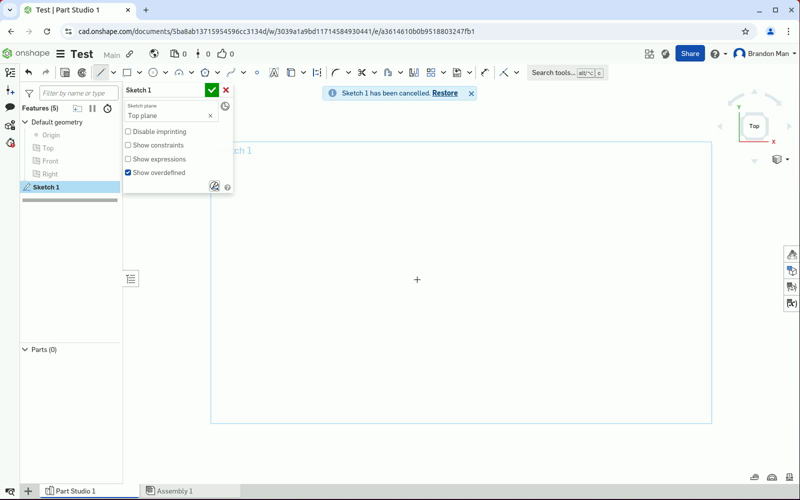
click(417, 279)
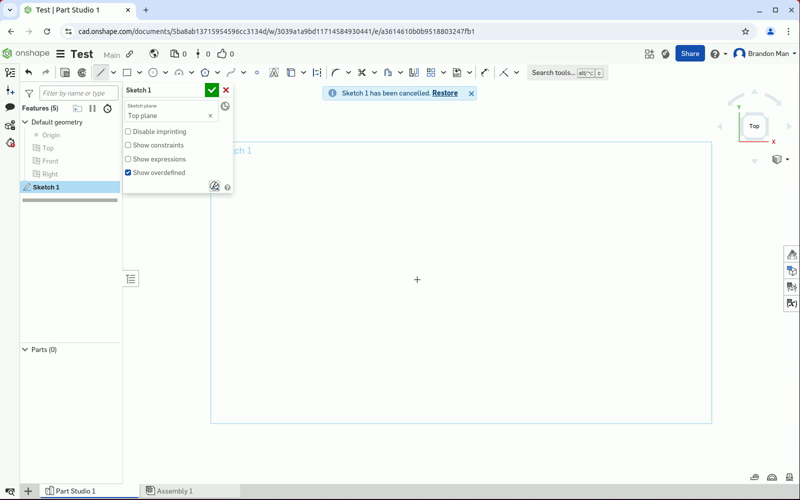
key_up(shift)
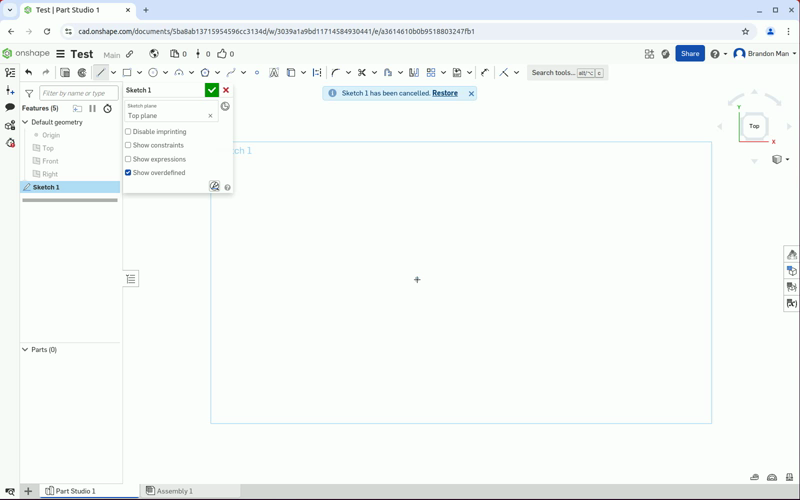
key_down(shift)
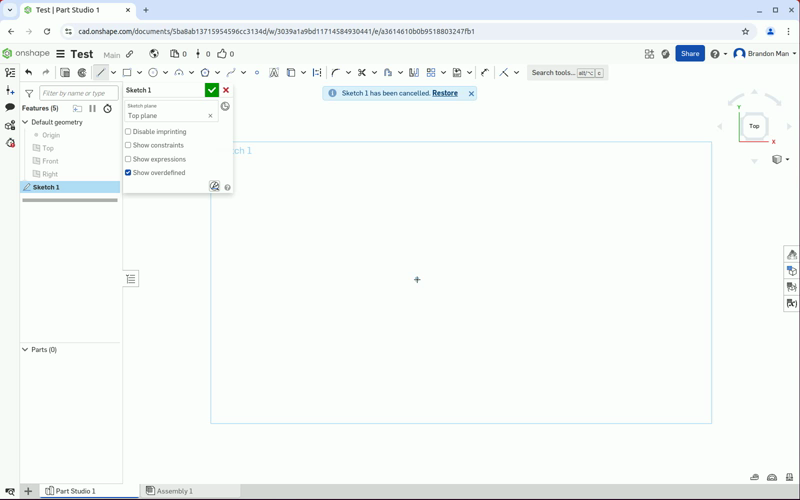
mouse_move(447, 279)
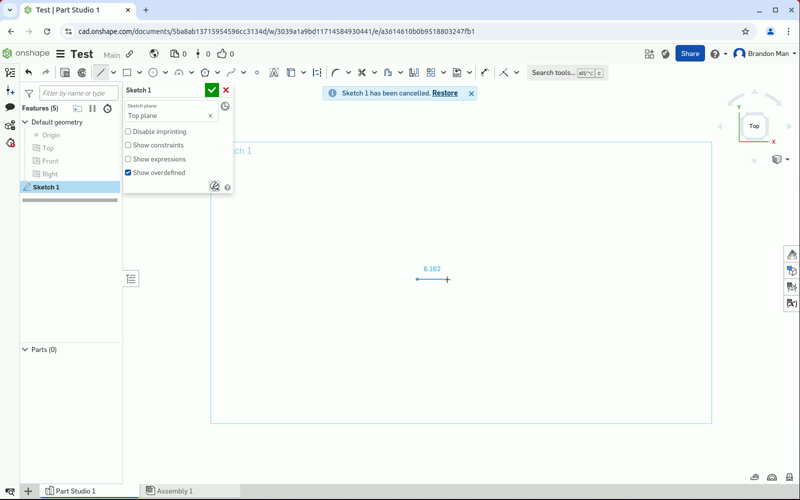
mouse_move(443, 323)
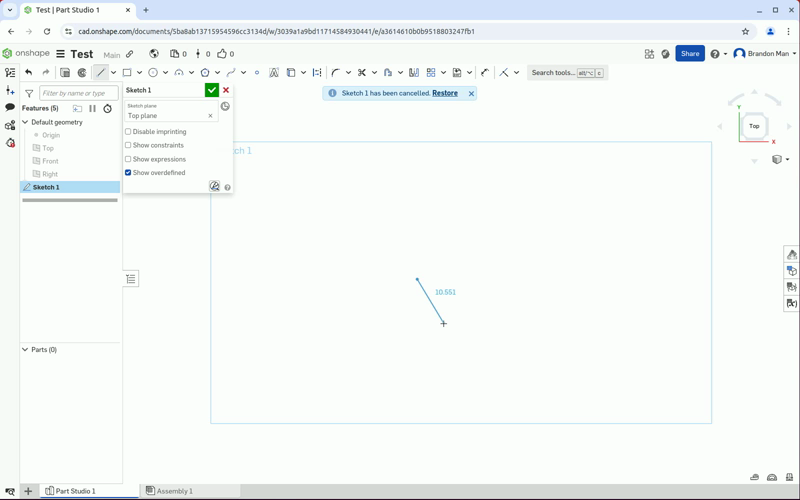
click(443, 323)
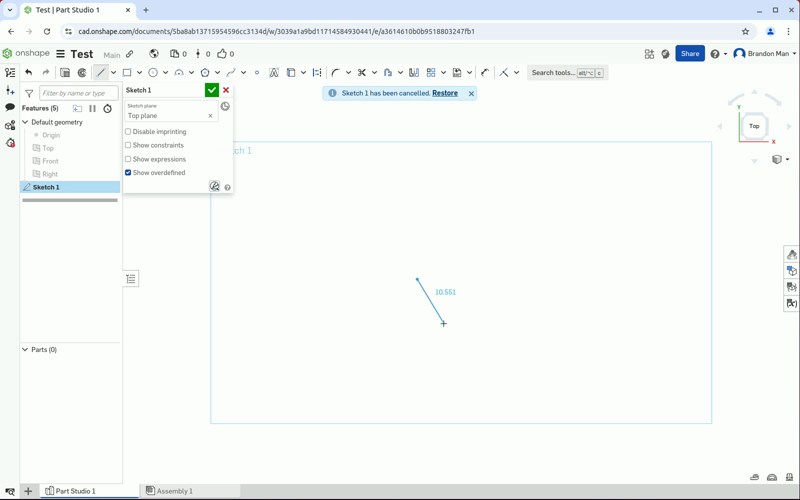
key_up(shift)
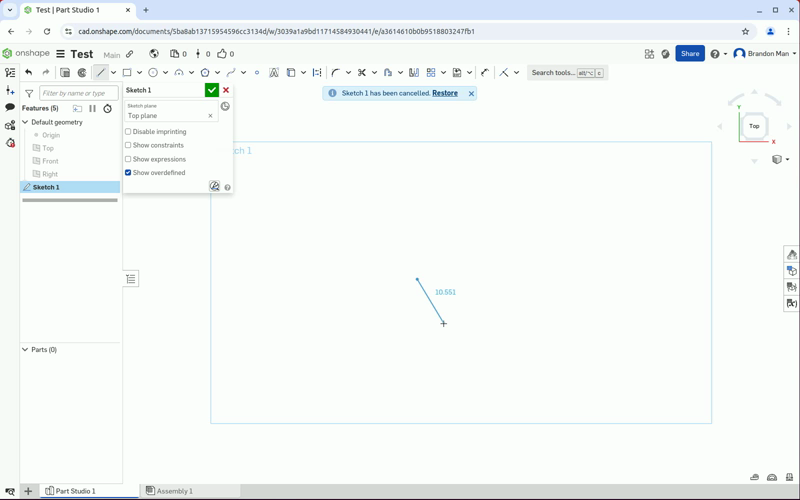
key_down(shift)
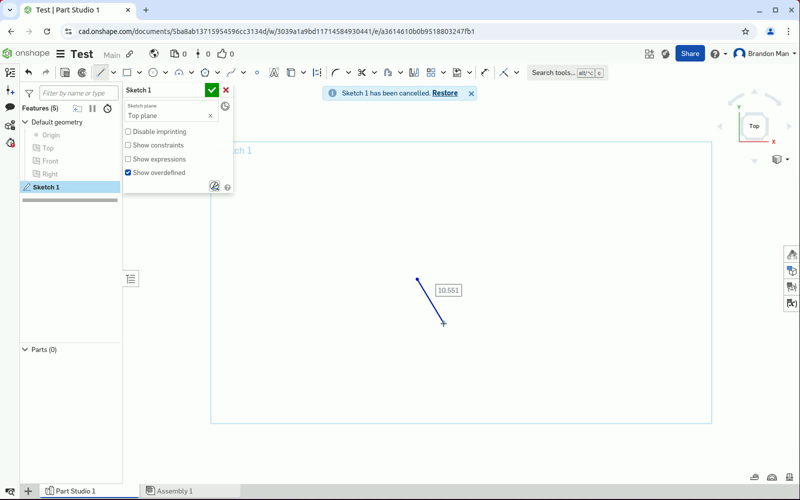
mouse_move(473, 323)
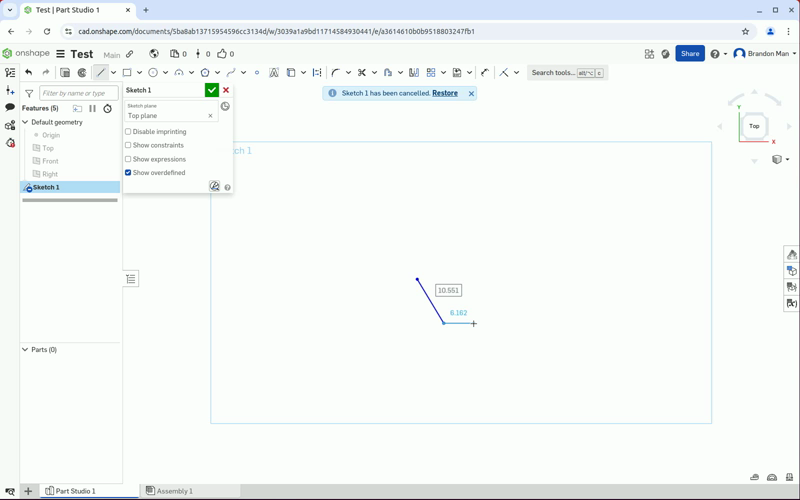
mouse_move(493, 311)
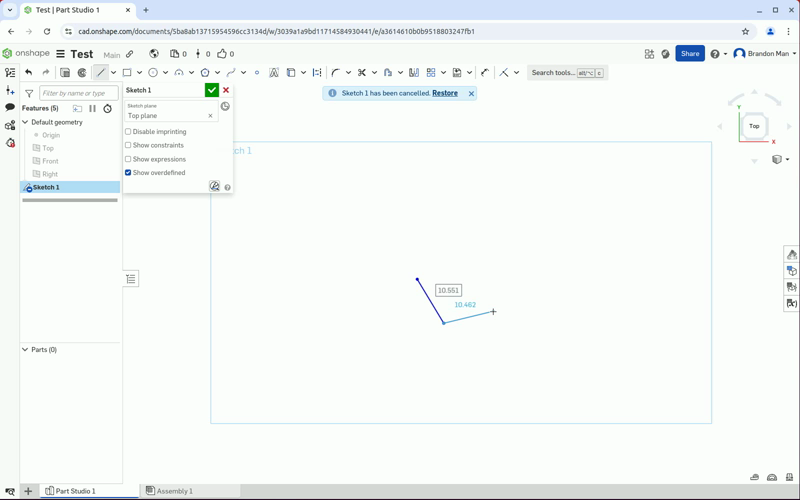
click(493, 311)
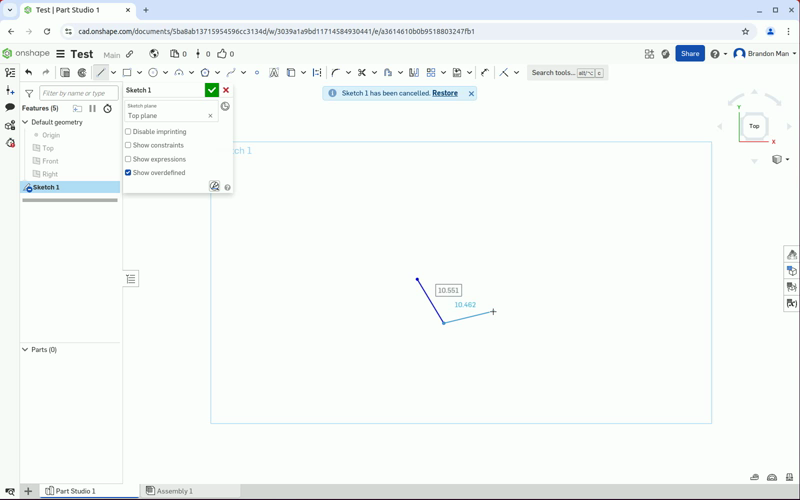
key_up(shift)
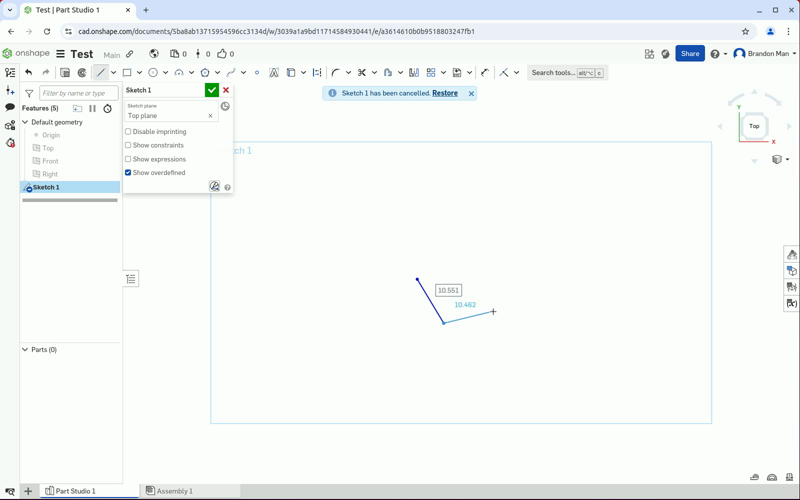
key_down(shift)
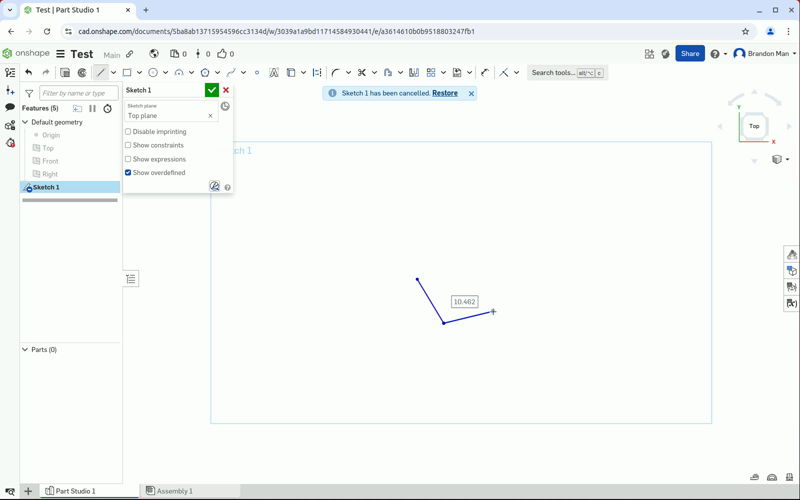
mouse_move(523, 311)
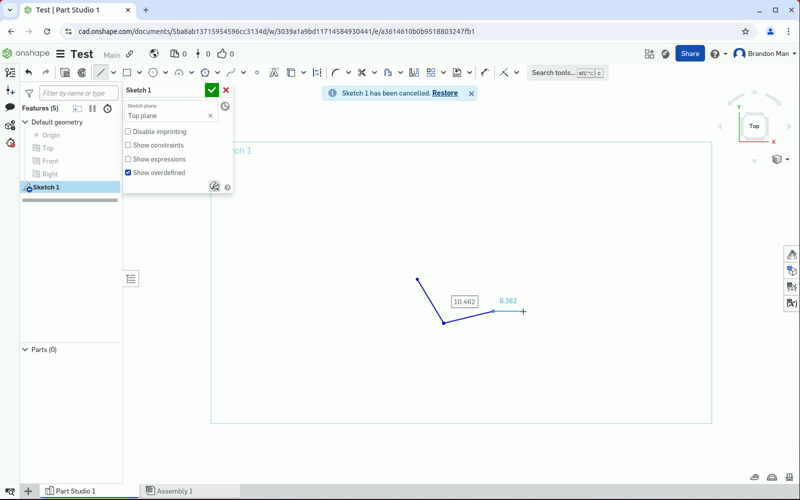
mouse_move(497, 261)
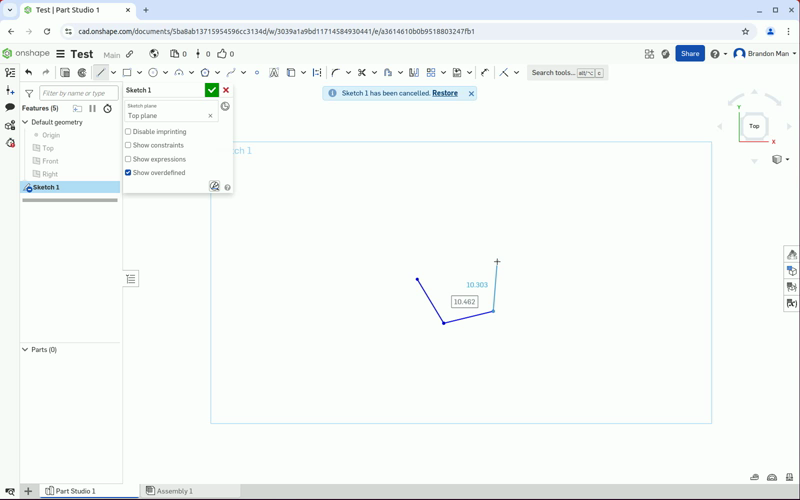
click(497, 261)
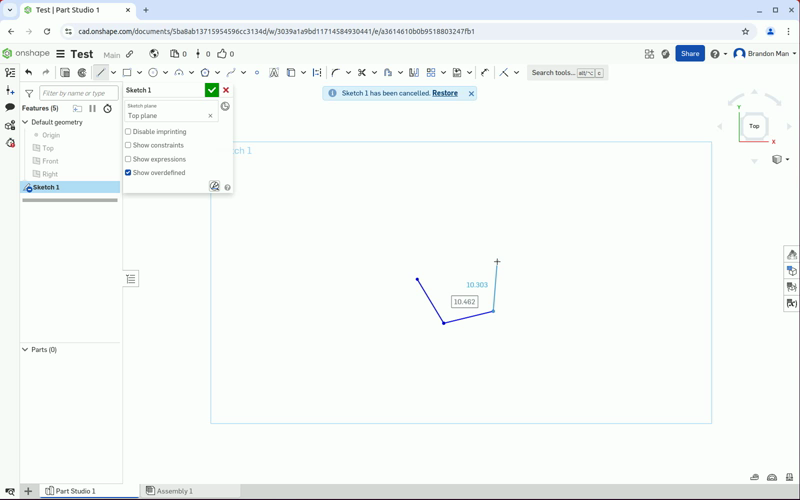
key_up(shift)
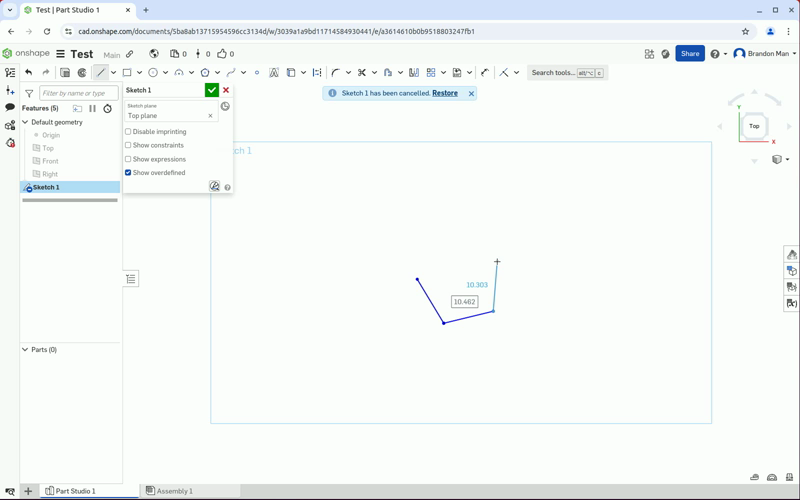
key_down(shift)
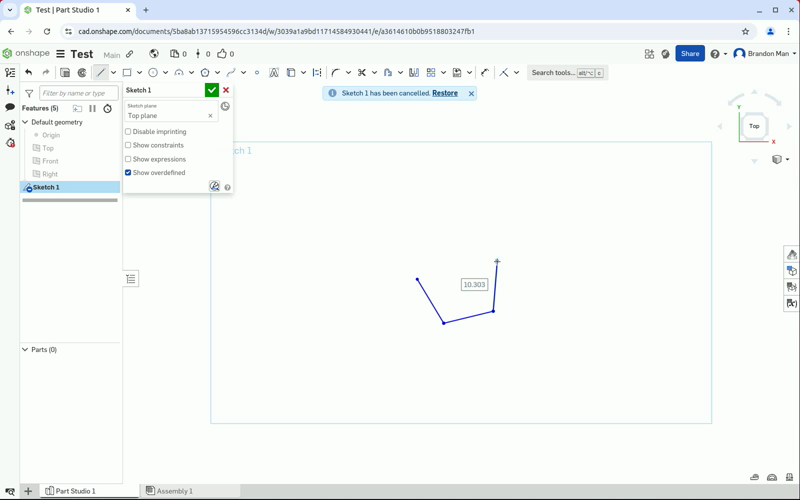
mouse_move(527, 261)
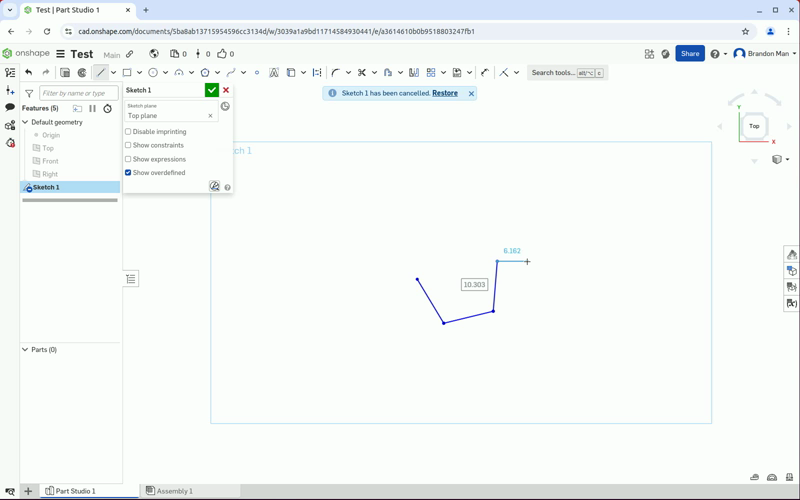
mouse_move(451, 241)
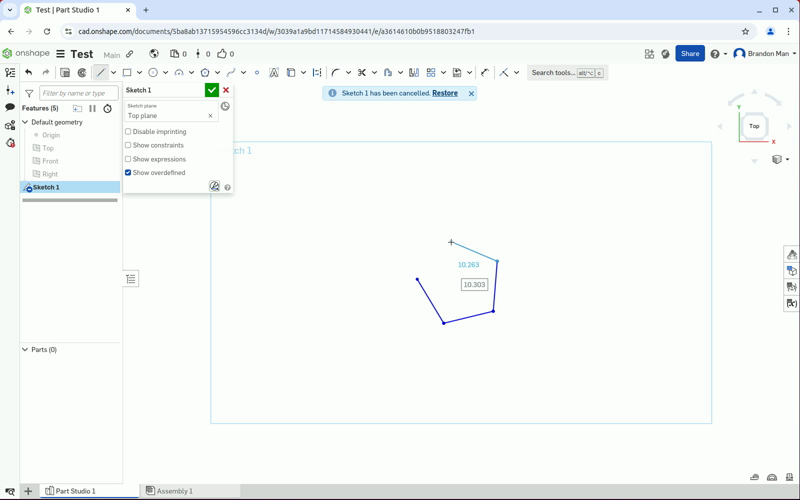
click(451, 241)
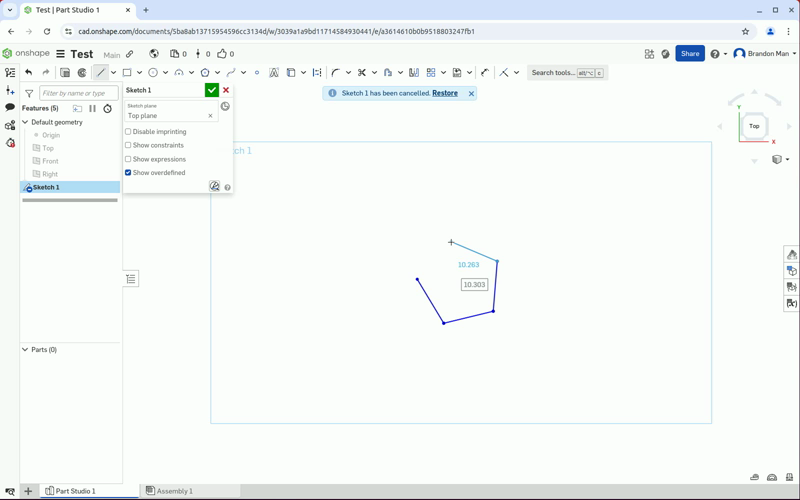
key_up(shift)
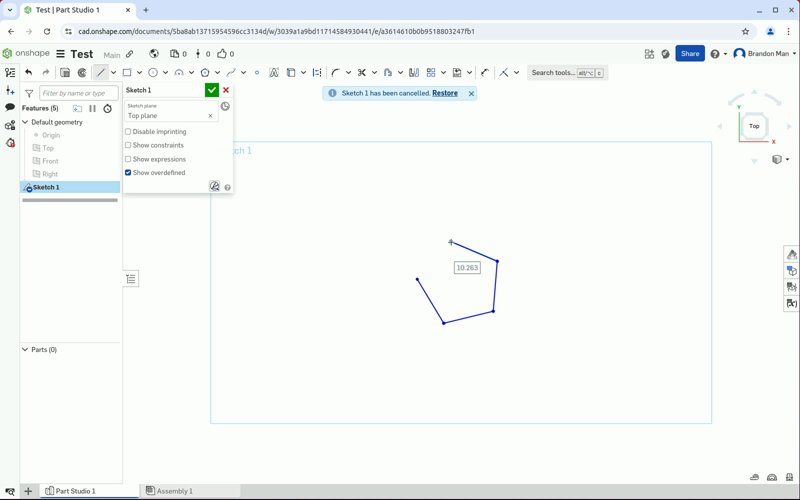
mouse_move(481, 241)
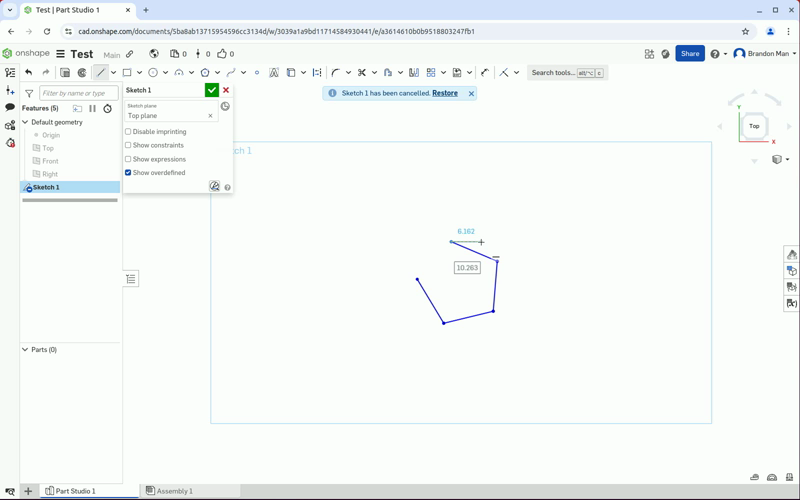
key_down(shift)
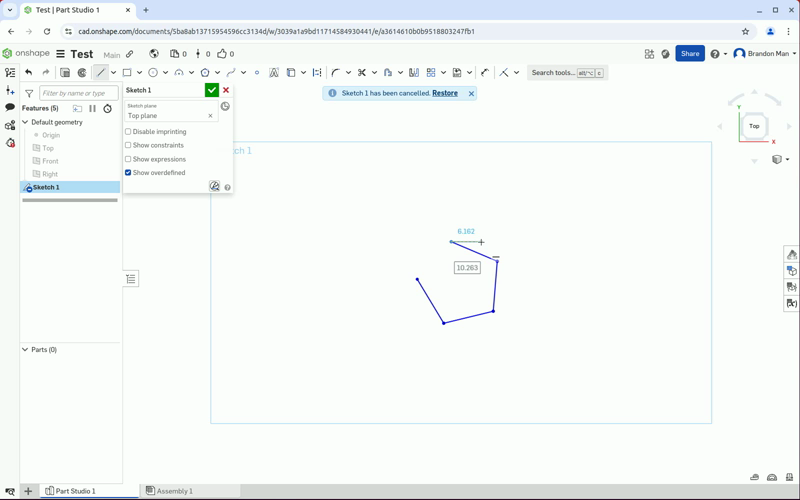
mouse_move(417, 279)
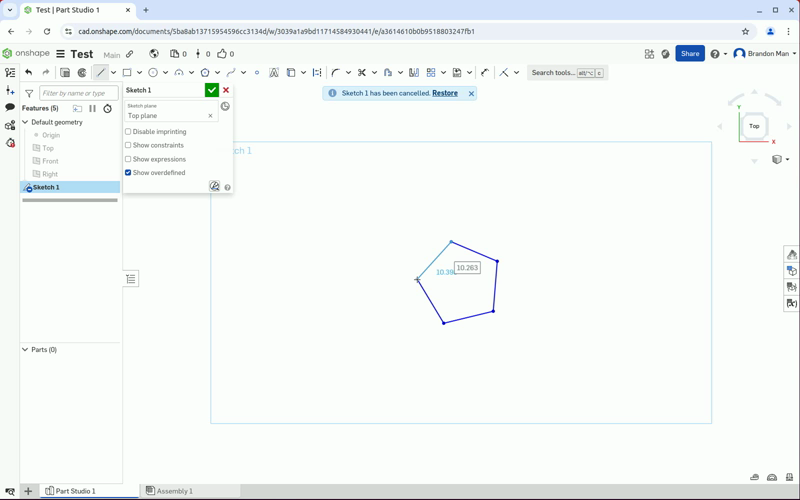
key_up(shift)
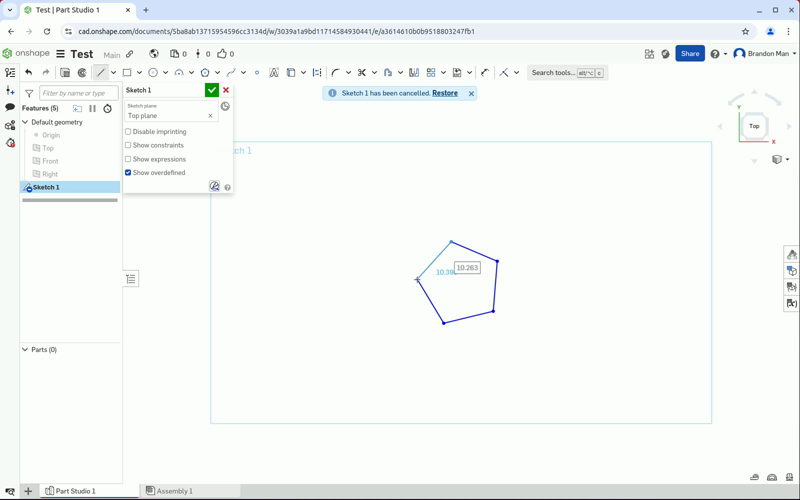
click(417, 279)
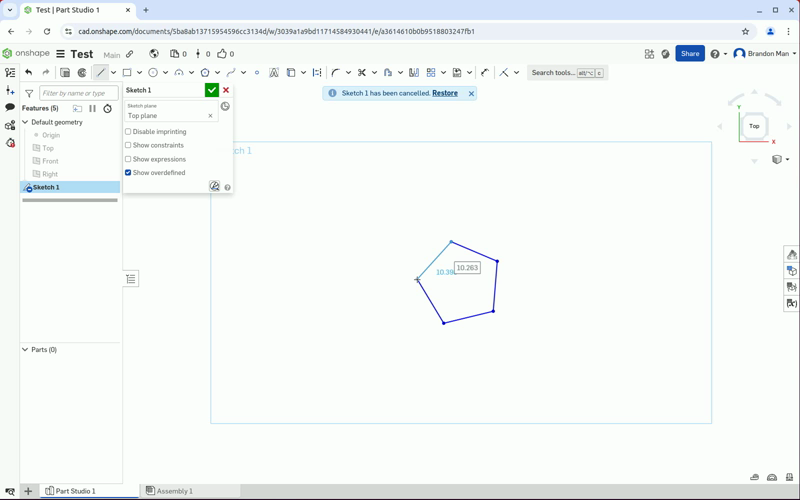
key(esc)
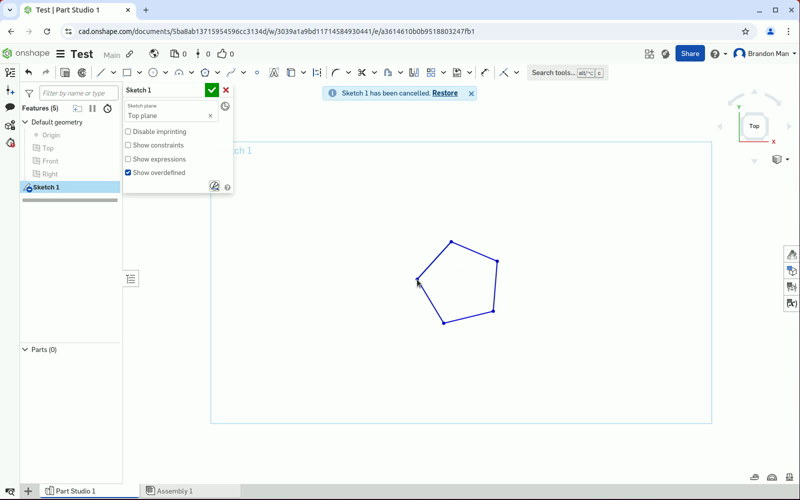
mouse_move(487, 295)
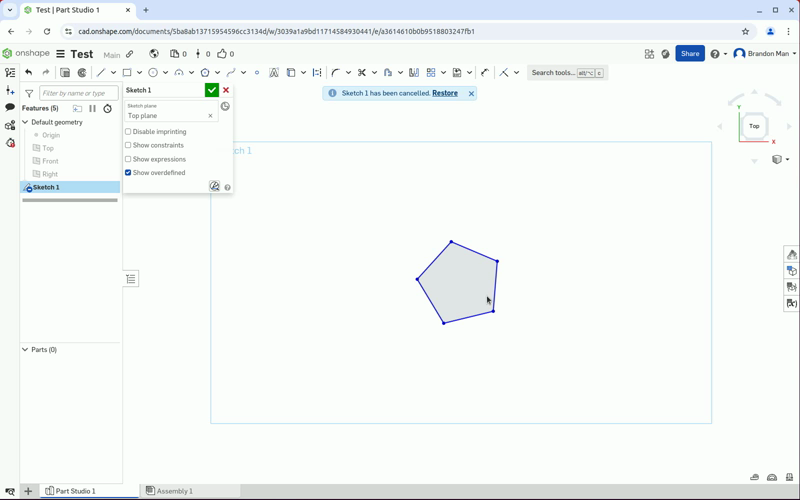
click(487, 295)
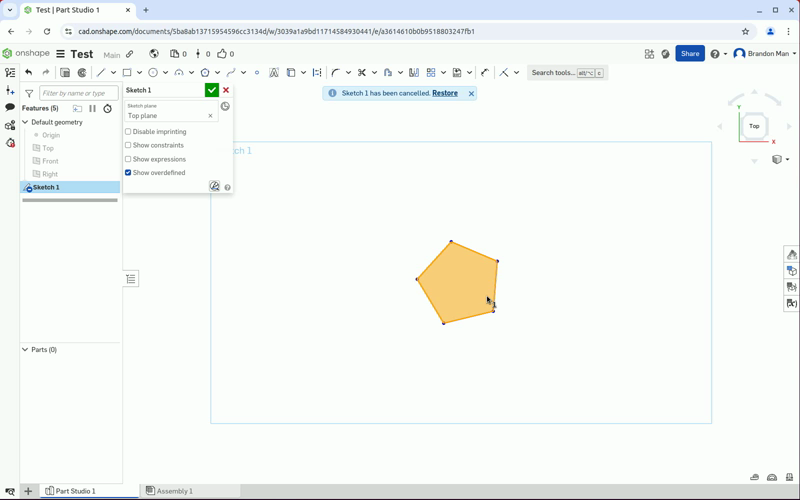
mouse_move(73, 352)
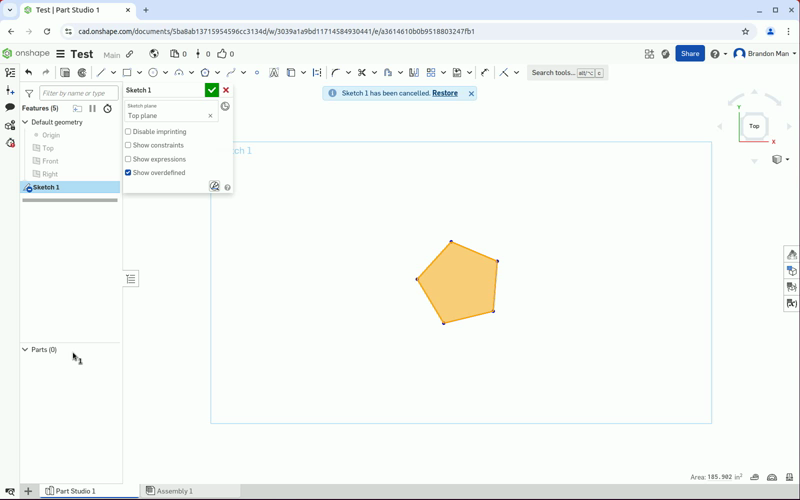
key(shift+y)
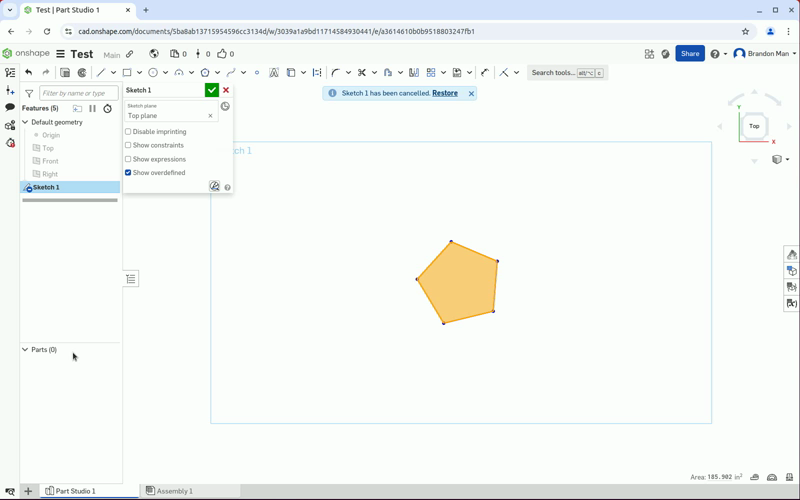
key(shift+e)
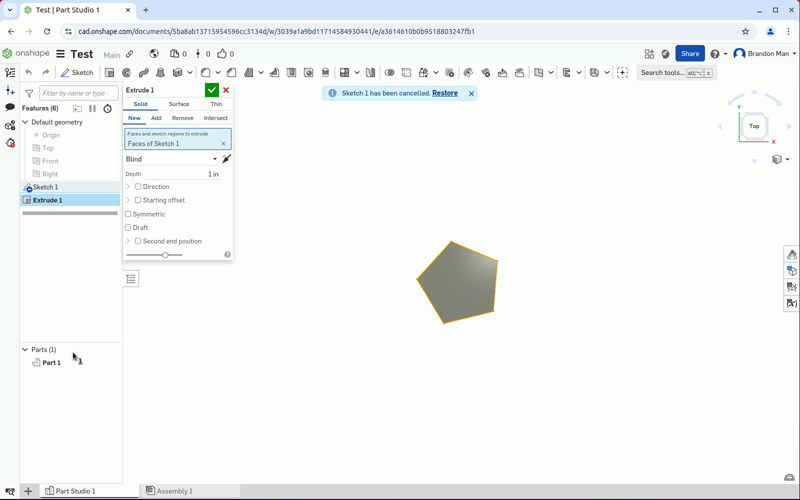
mouse_move(143, 106)
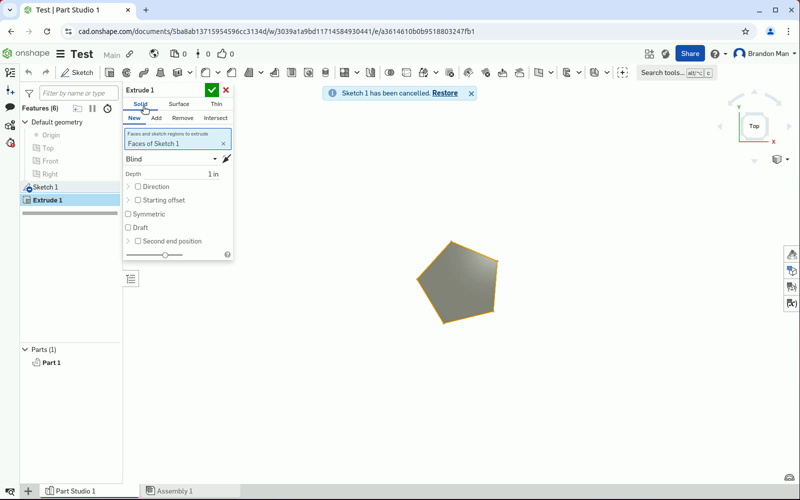
click(143, 106)
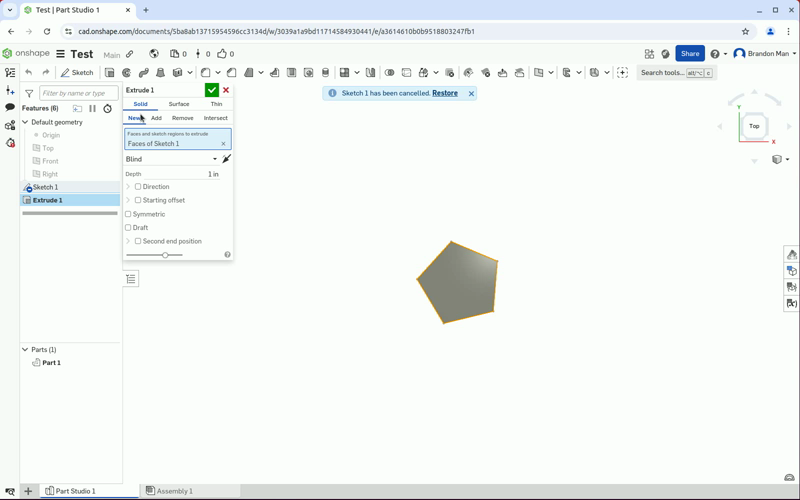
mouse_move(137, 120)
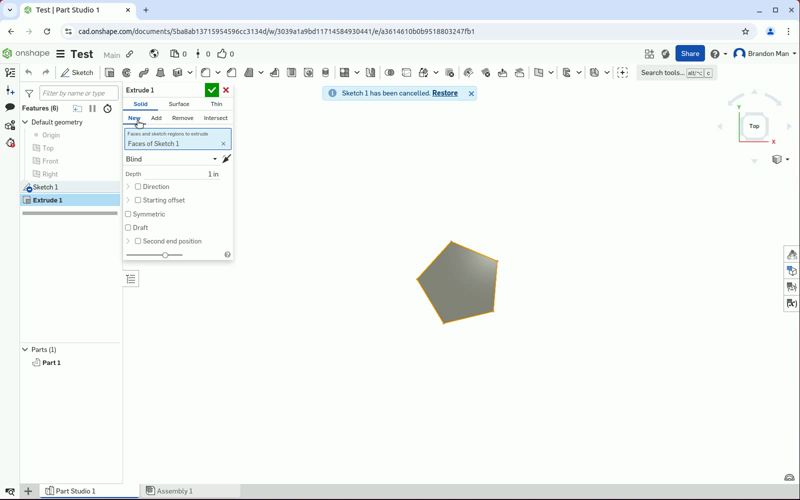
click(137, 120)
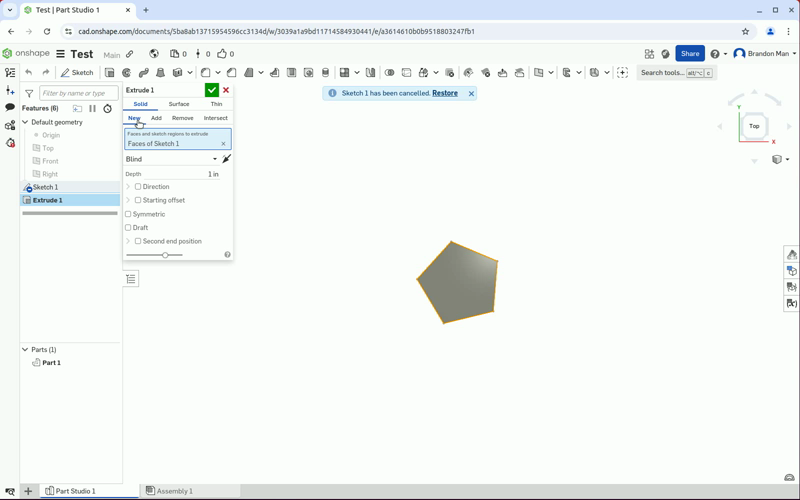
key(tab, 4)
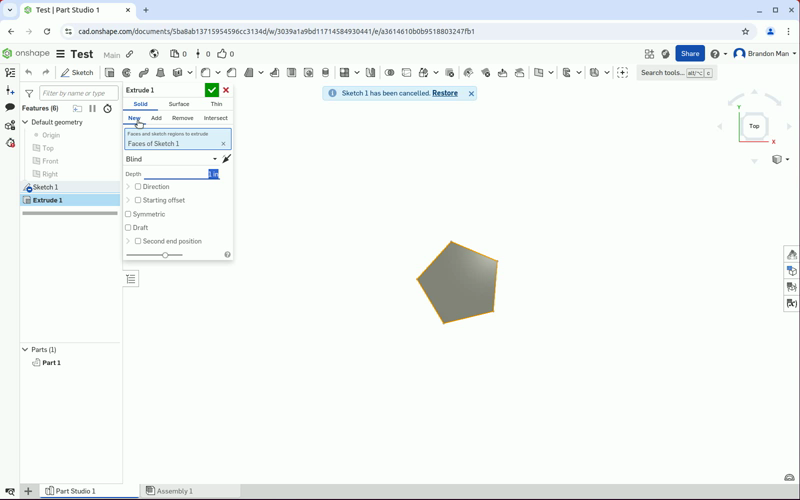
text(3.851)
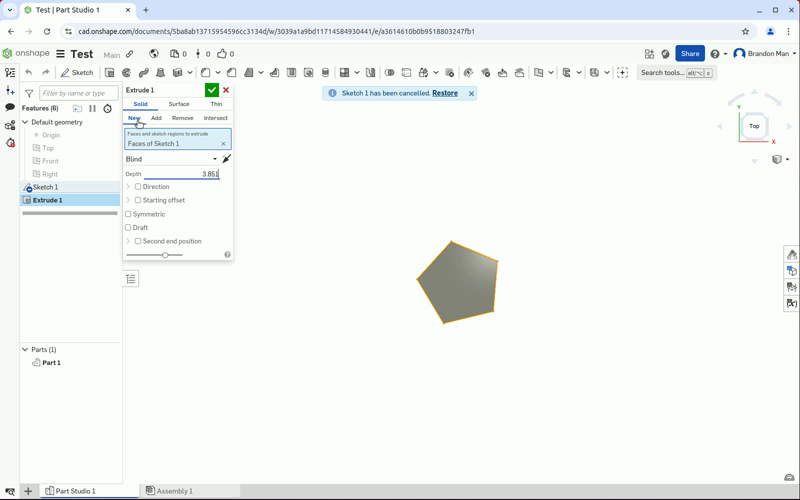
key(enter)
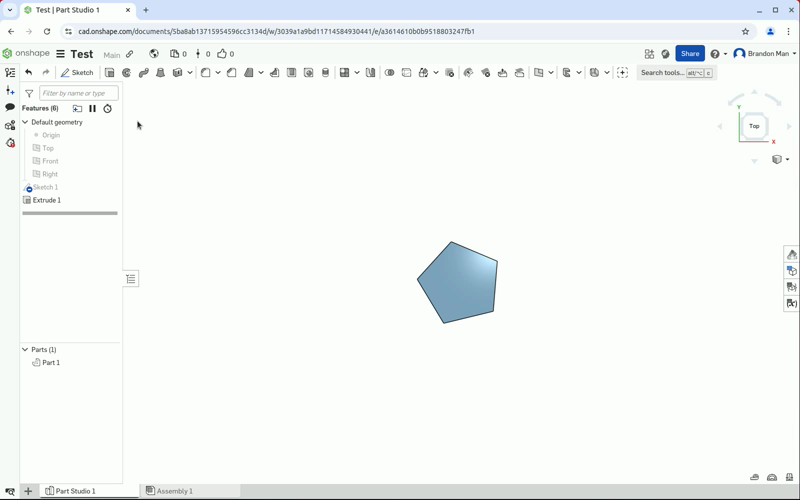
key(shift+h)
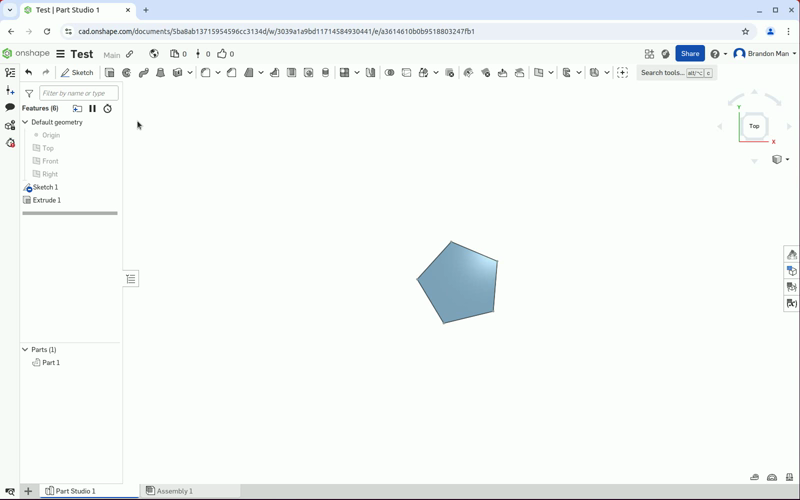
key(shift+h)
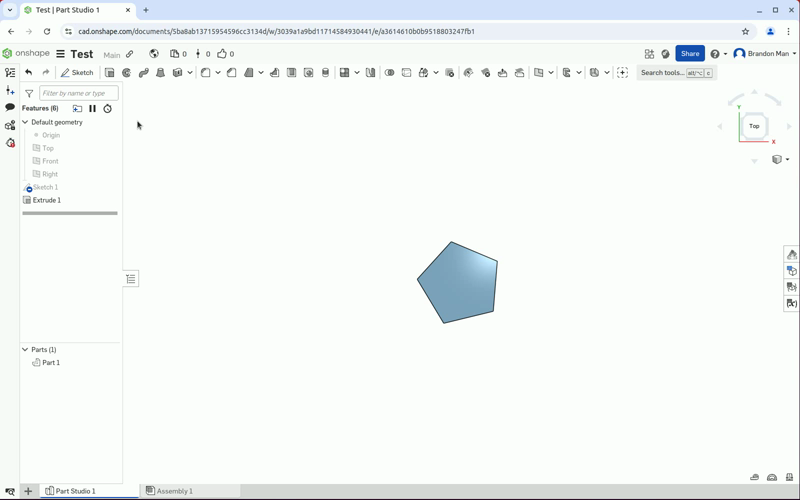
mouse_move(73, 189)
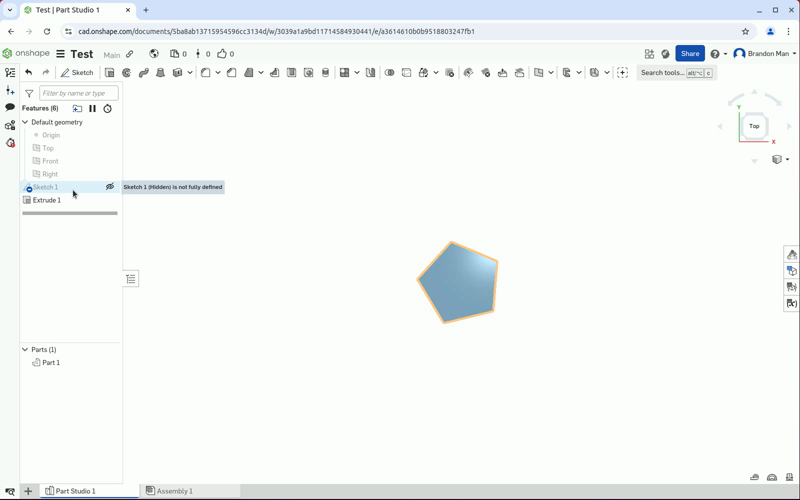
click(73, 189)
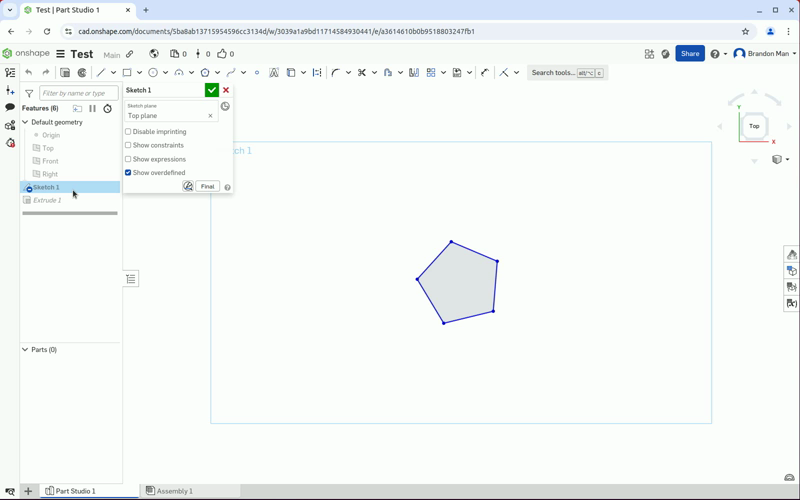
mouse_move(229, 92)
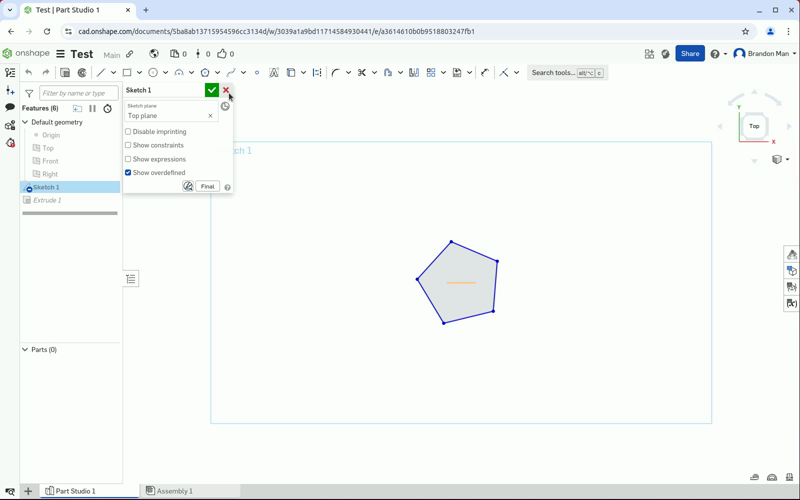
click(229, 92)
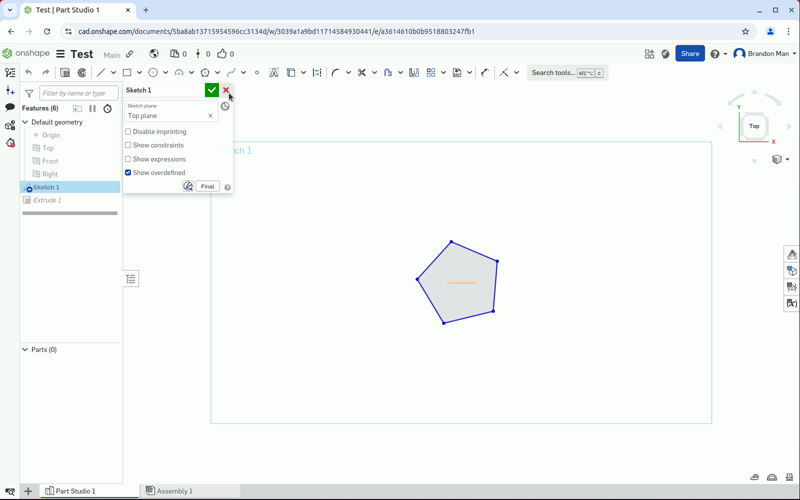
key(shift+s)
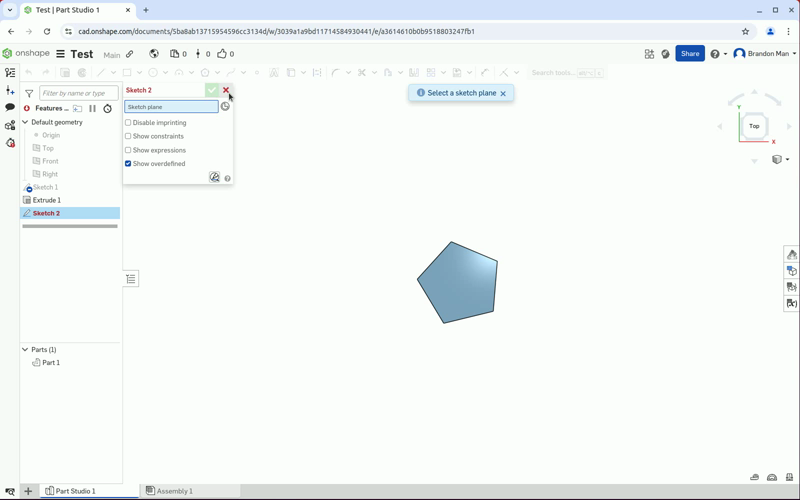
mouse_move(73, 150)
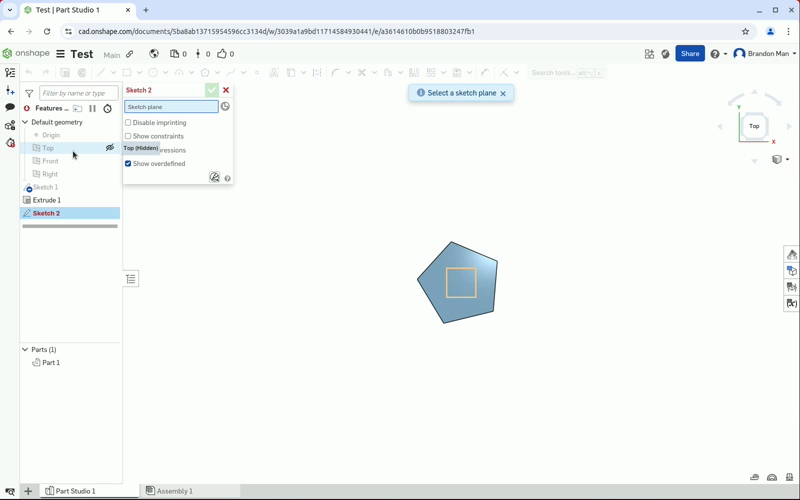
click(73, 150)
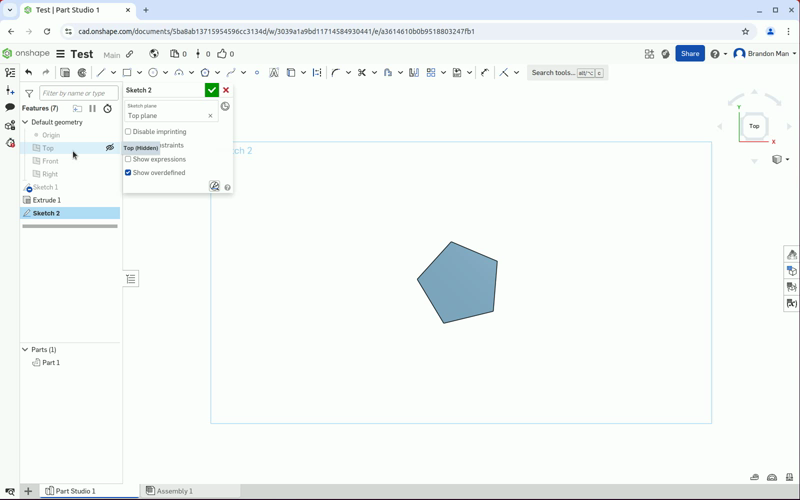
mouse_move(73, 352)
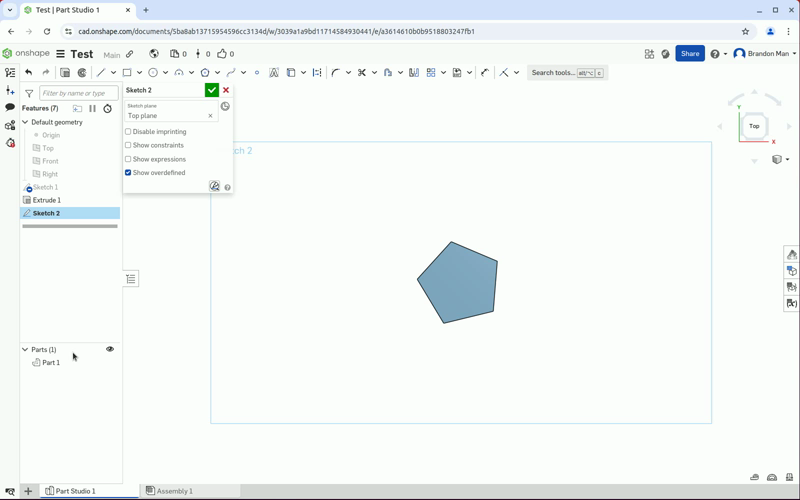
key(y)
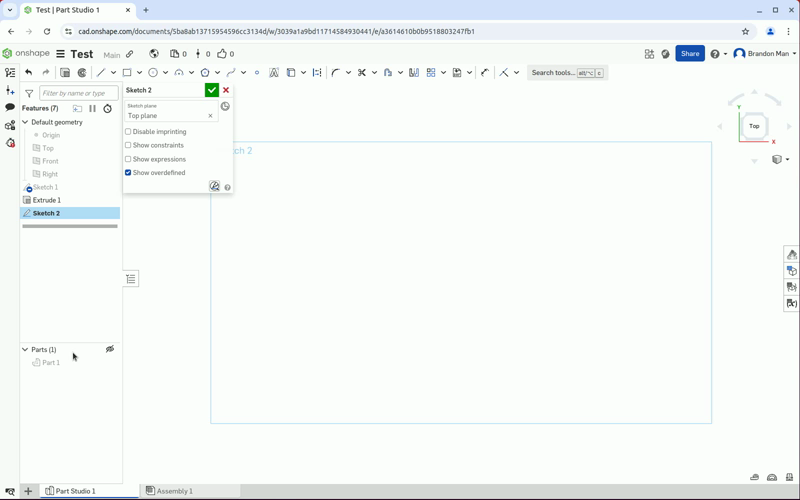
key(l)
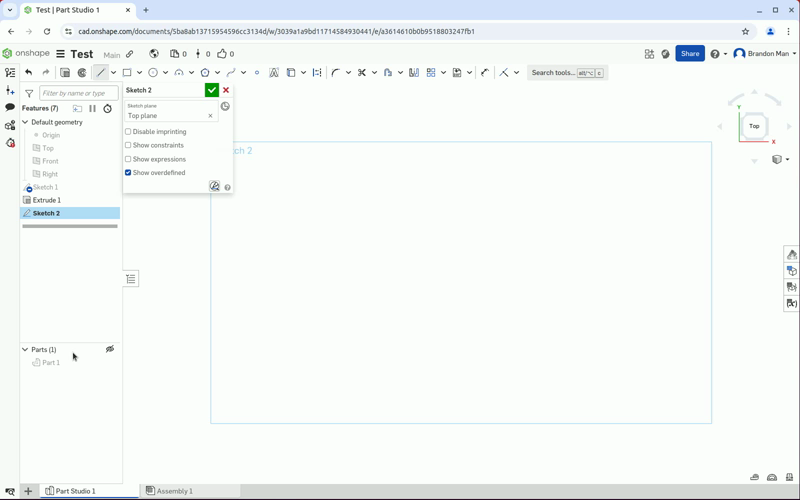
key_down(shift)
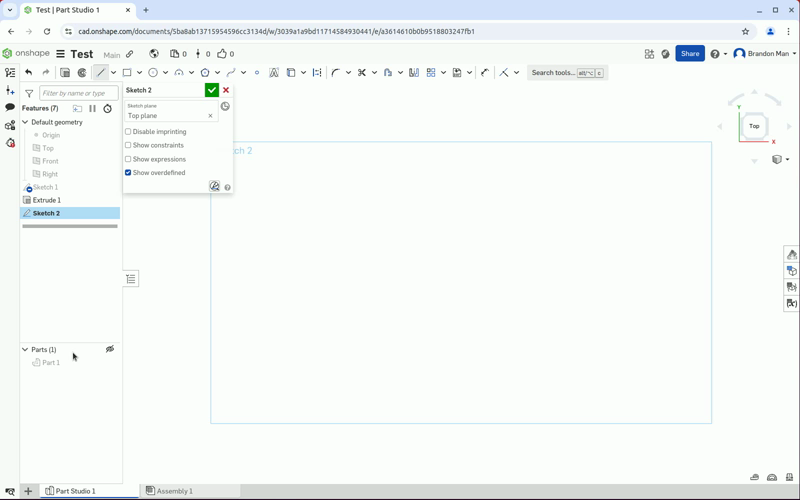
mouse_move(493, 311)
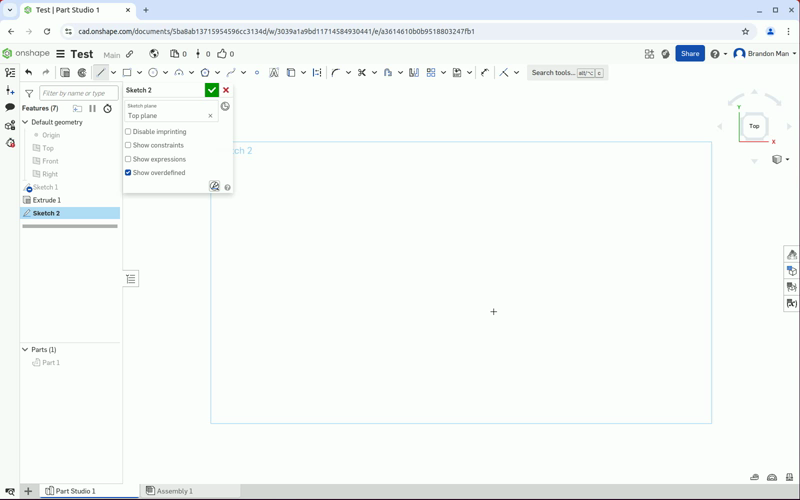
click(493, 311)
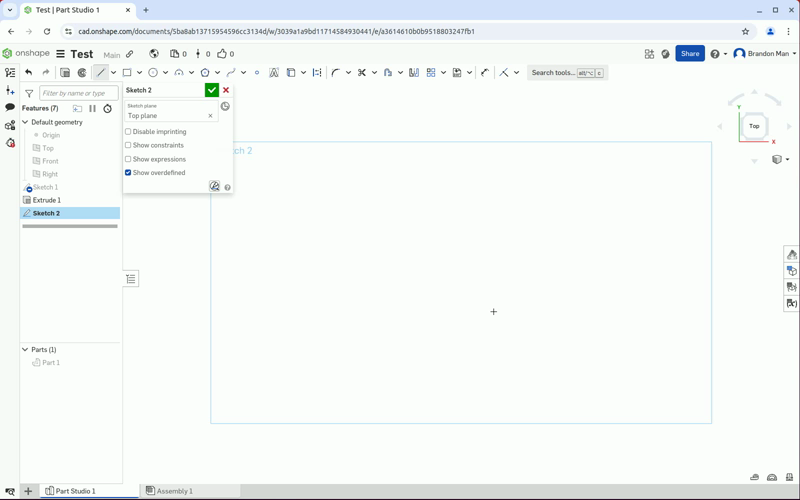
key_up(shift)
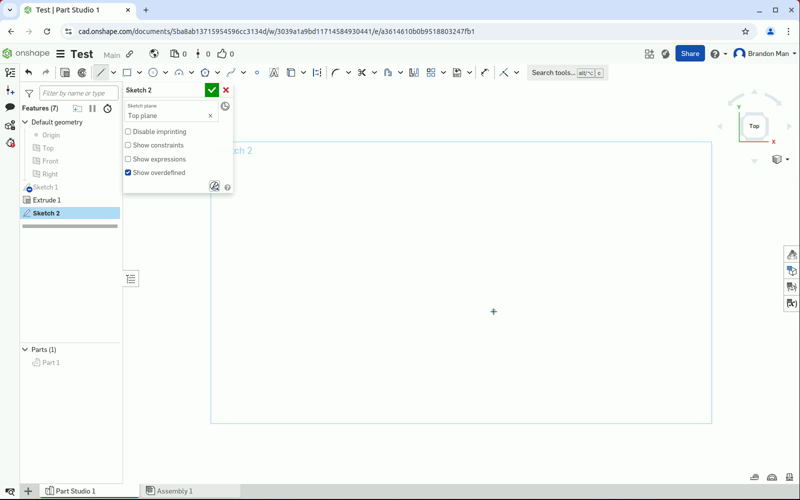
key_down(shift)
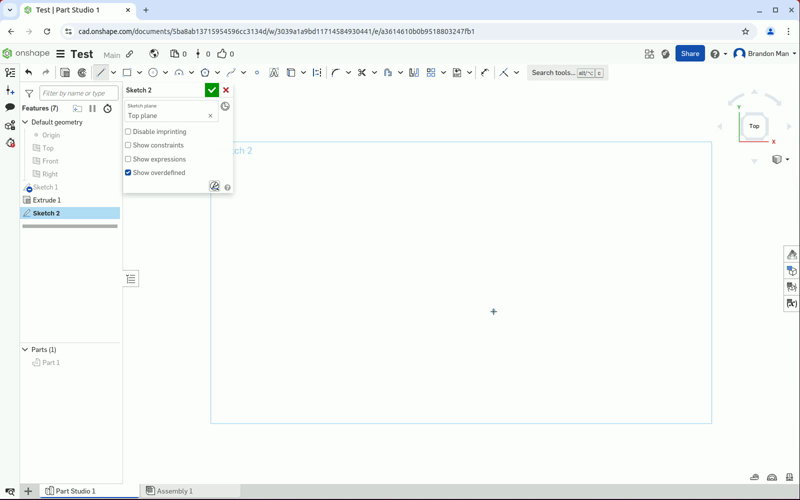
mouse_move(573, 292)
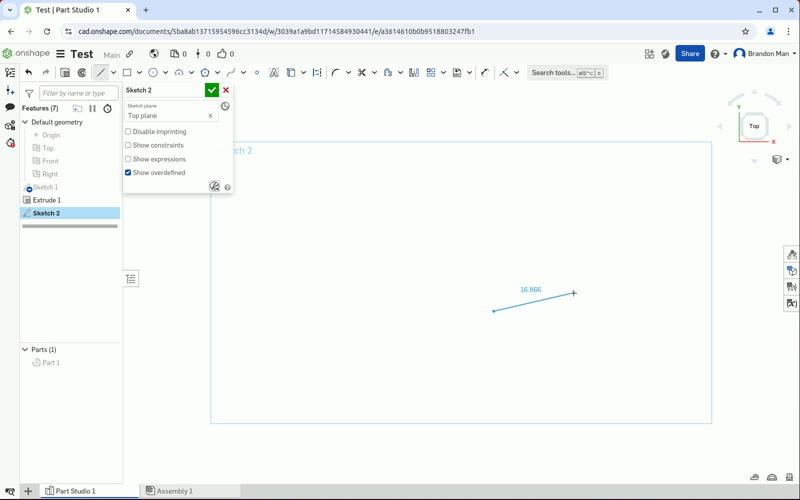
click(573, 292)
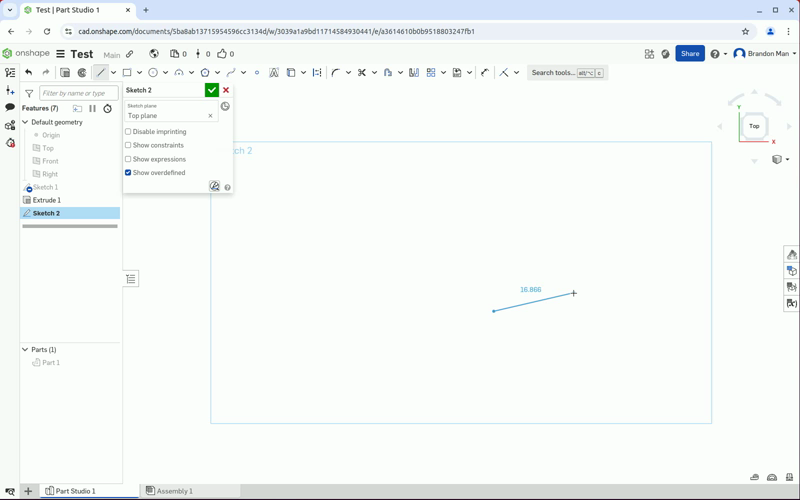
key_up(shift)
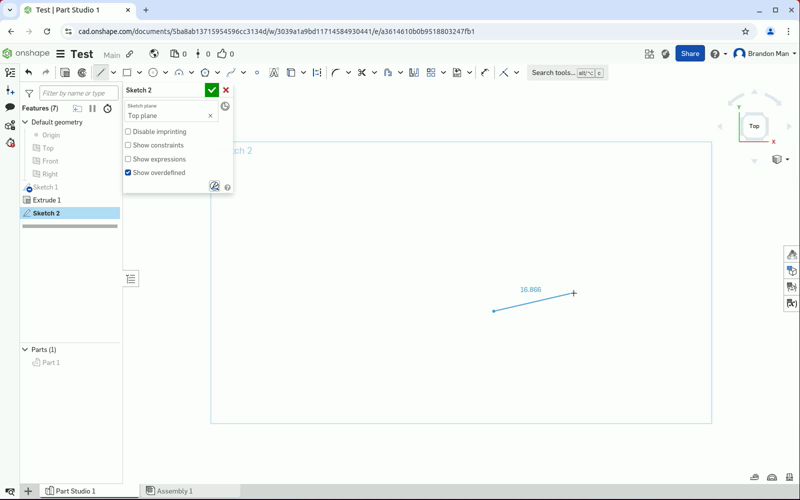
key_down(shift)
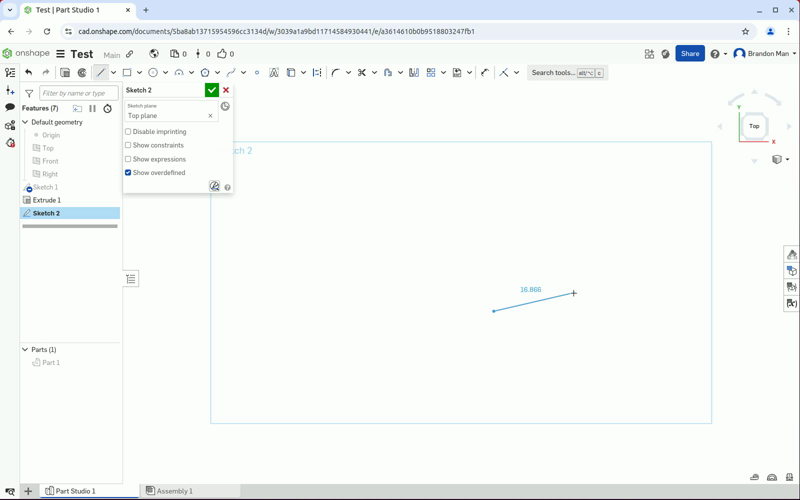
mouse_move(498, 260)
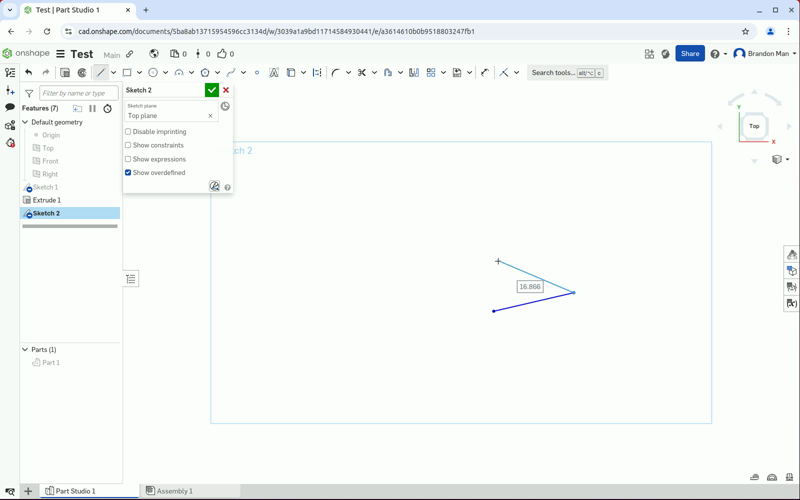
click(498, 260)
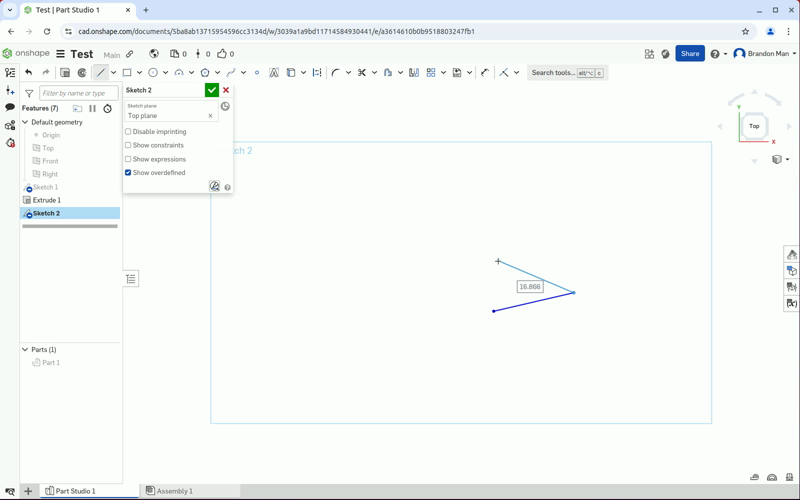
key_up(shift)
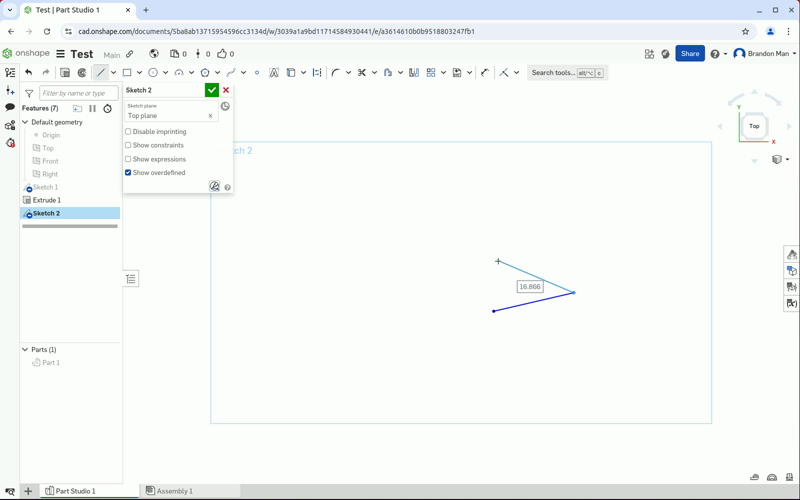
mouse_move(528, 260)
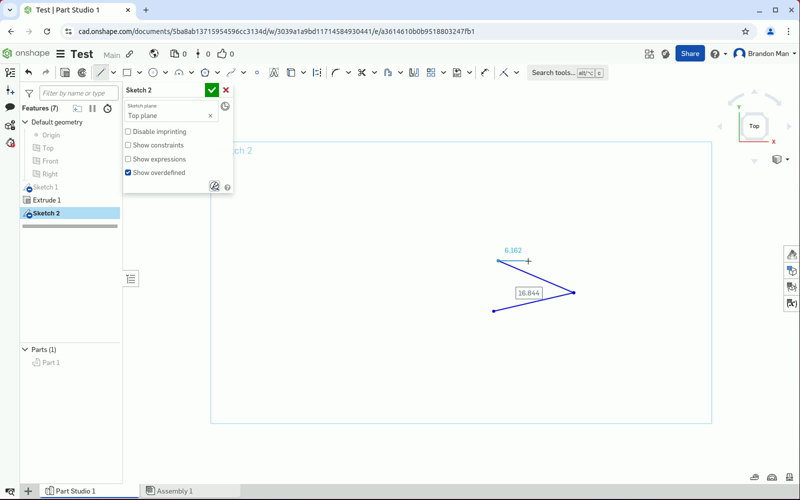
key_down(shift)
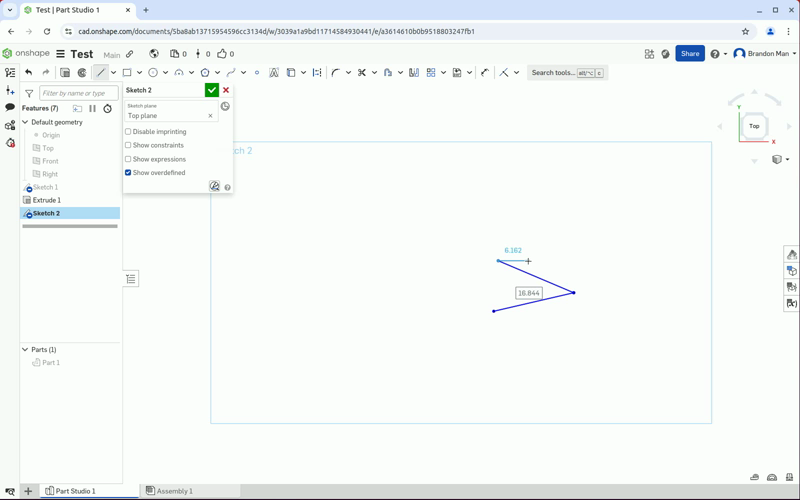
mouse_move(493, 311)
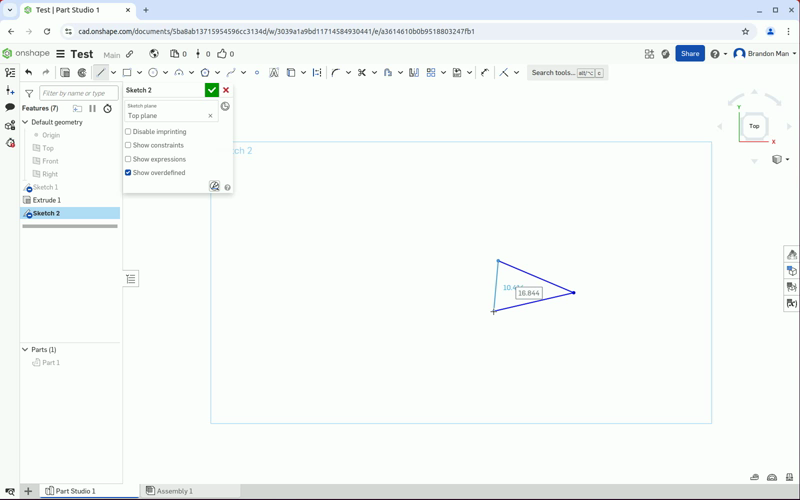
key_up(shift)
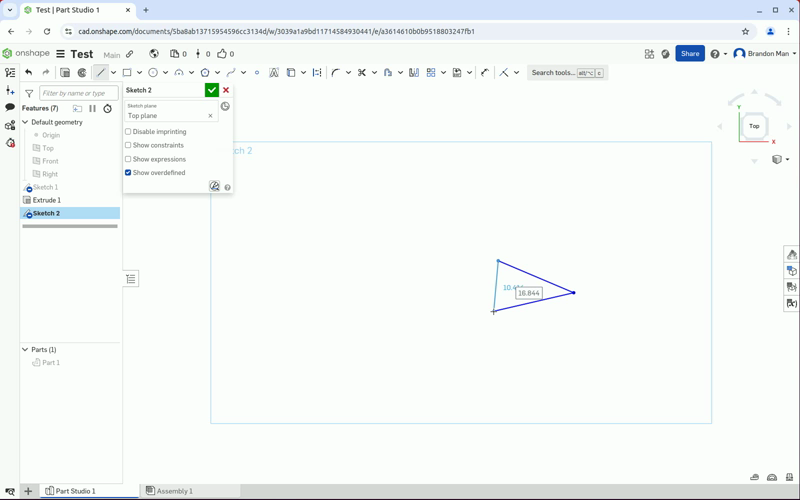
click(493, 311)
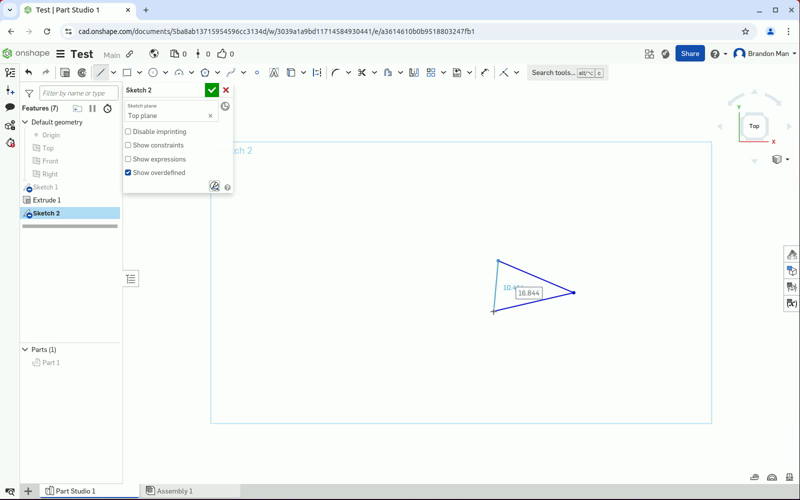
key(esc)
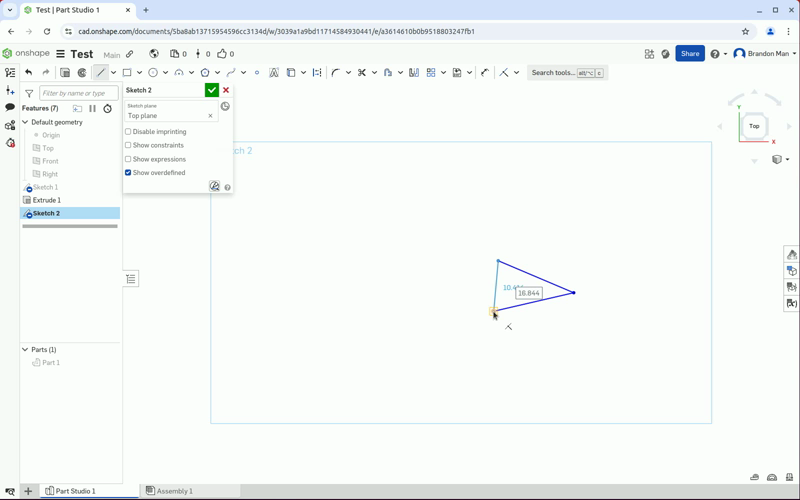
mouse_move(514, 294)
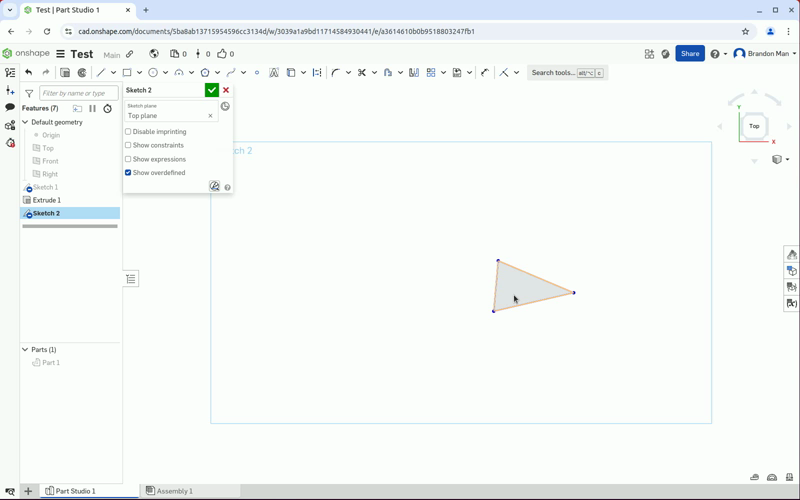
click(514, 294)
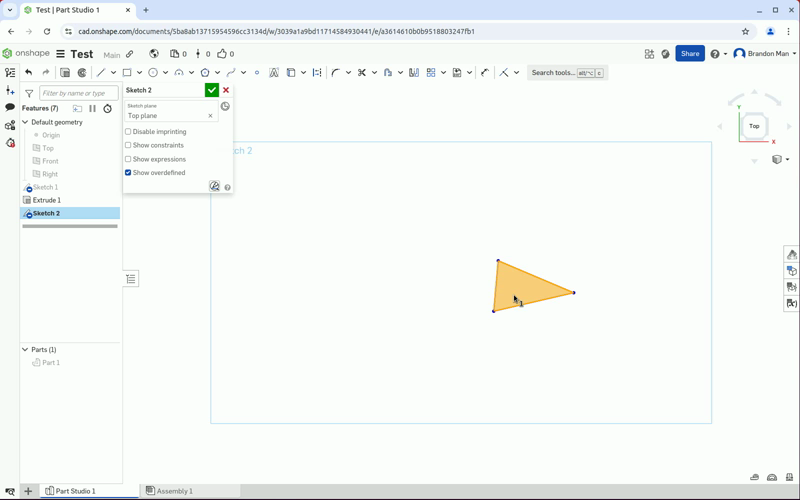
mouse_move(73, 352)
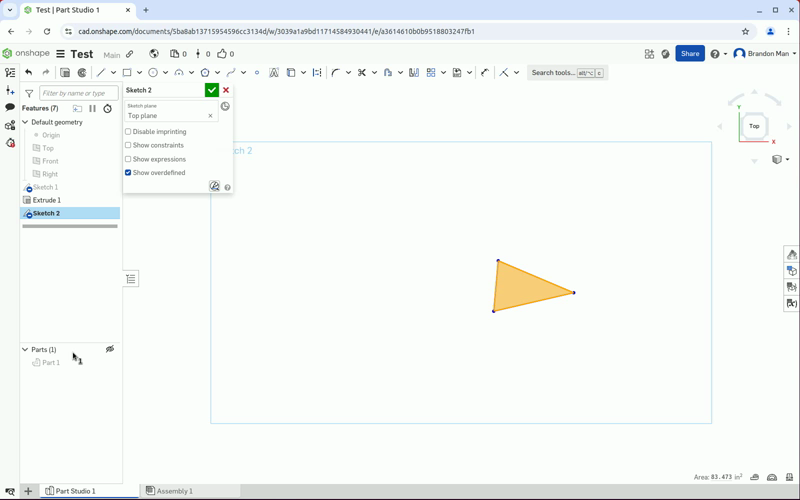
key(shift+y)
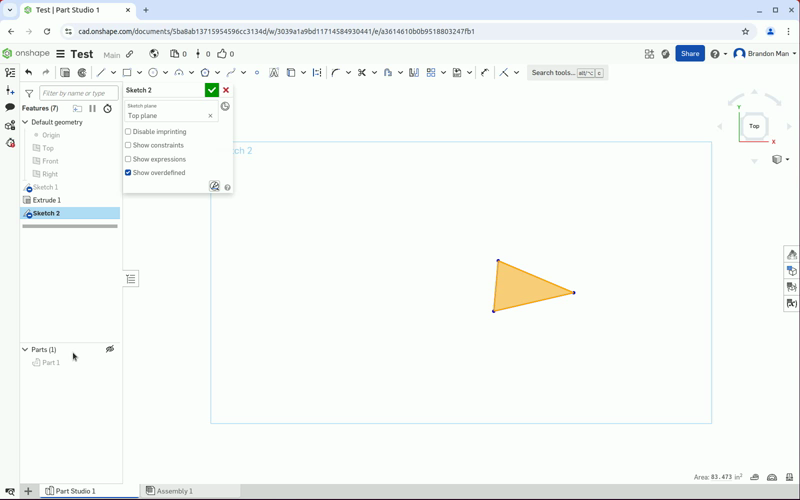
key(shift+e)
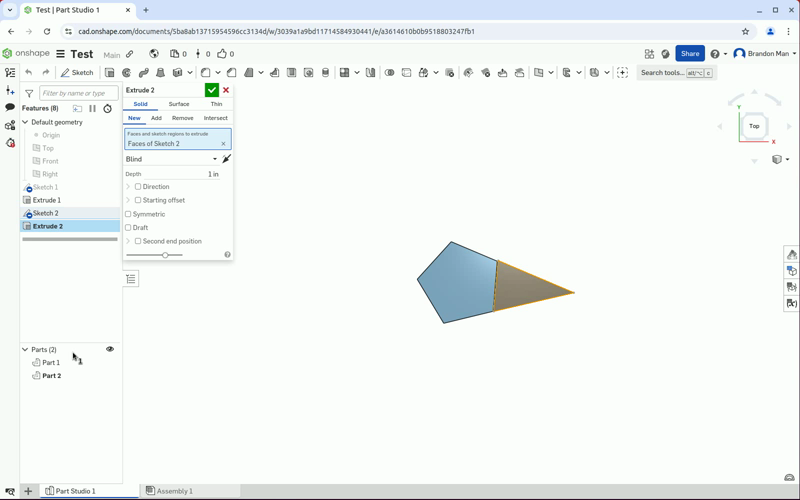
mouse_move(143, 106)
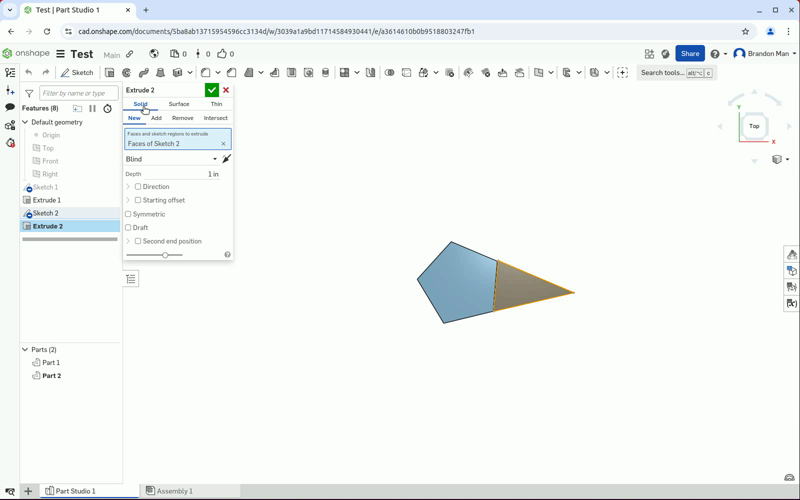
click(143, 106)
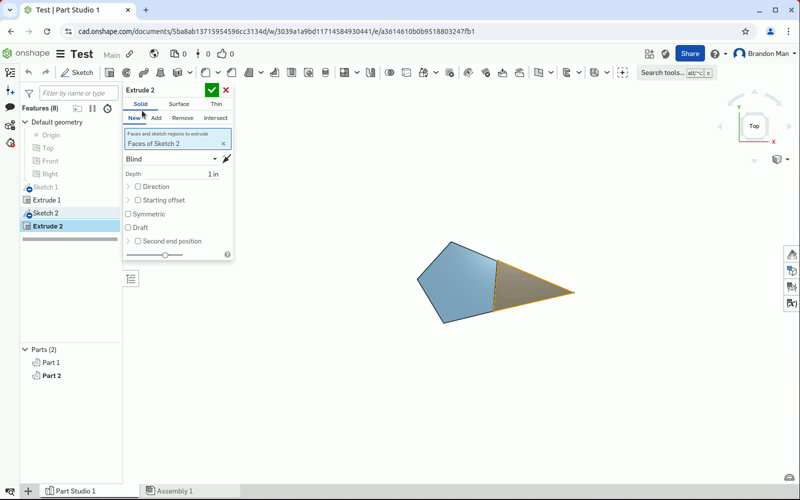
mouse_move(137, 120)
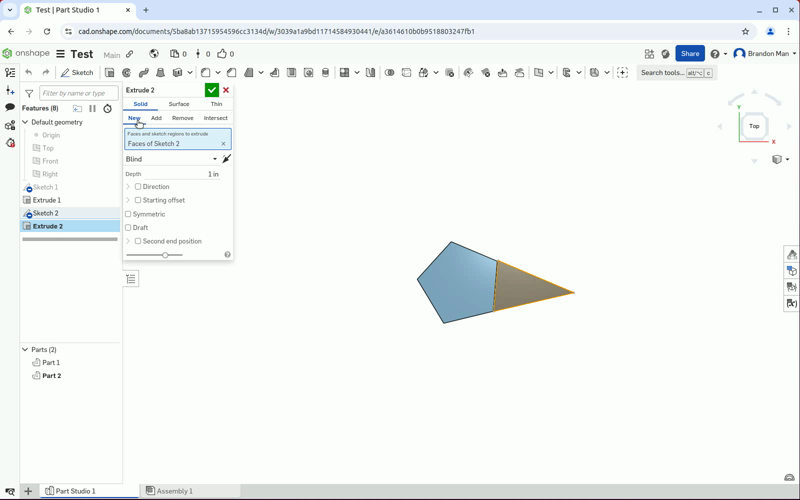
click(137, 120)
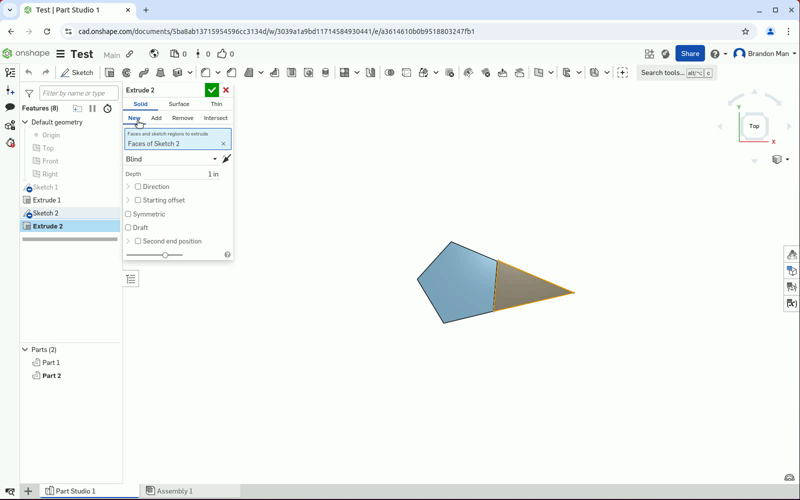
key(tab, 4)
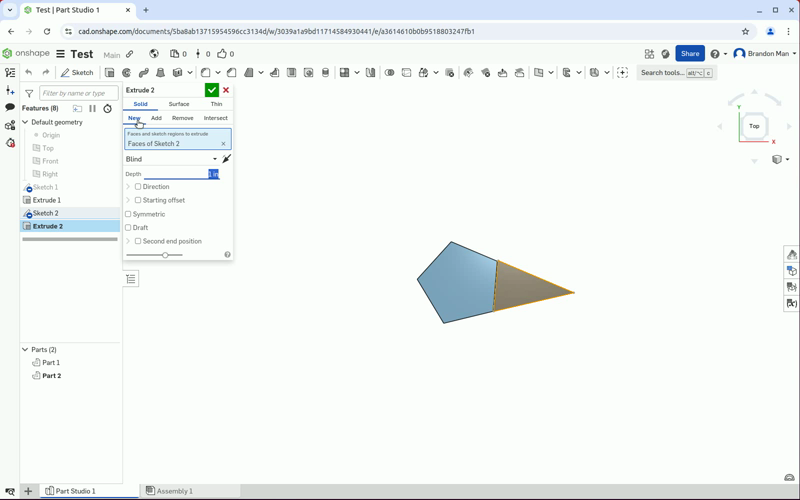
text(3.851)
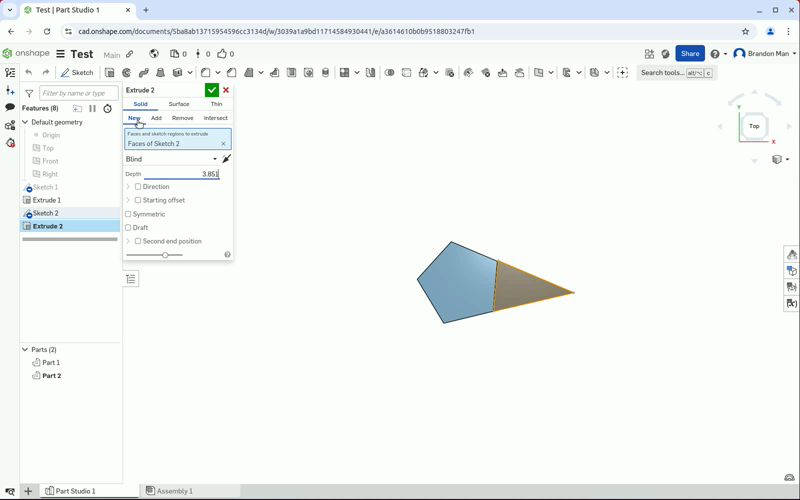
key(enter)
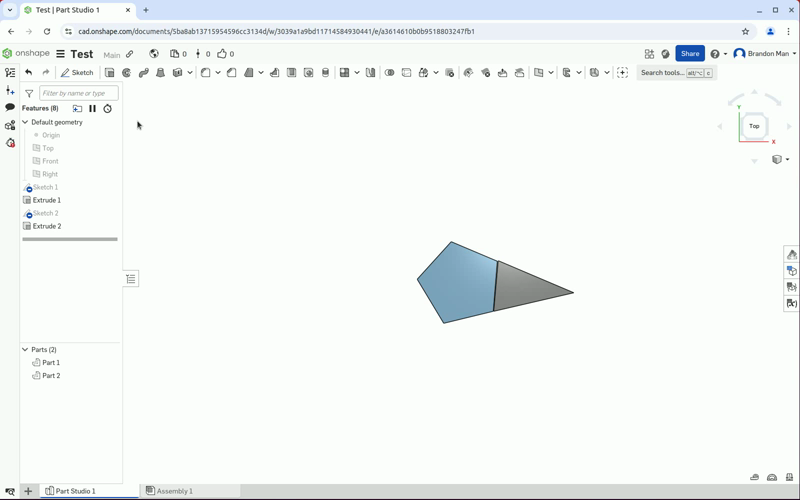
key(shift+h)
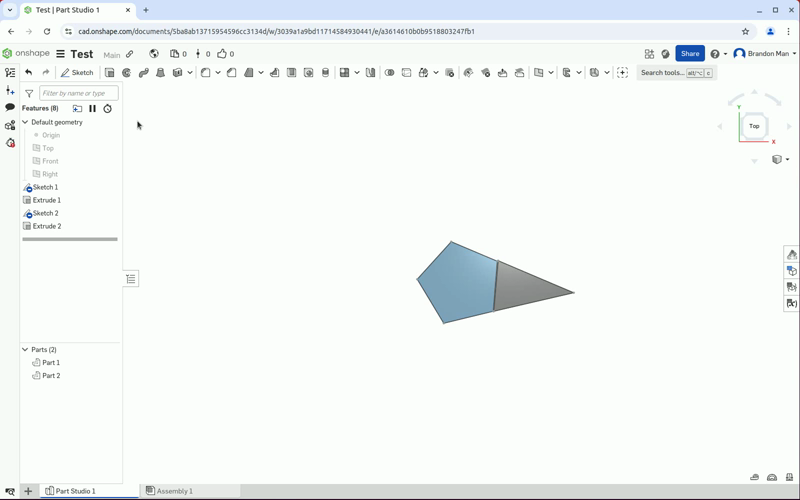
key(shift+h)
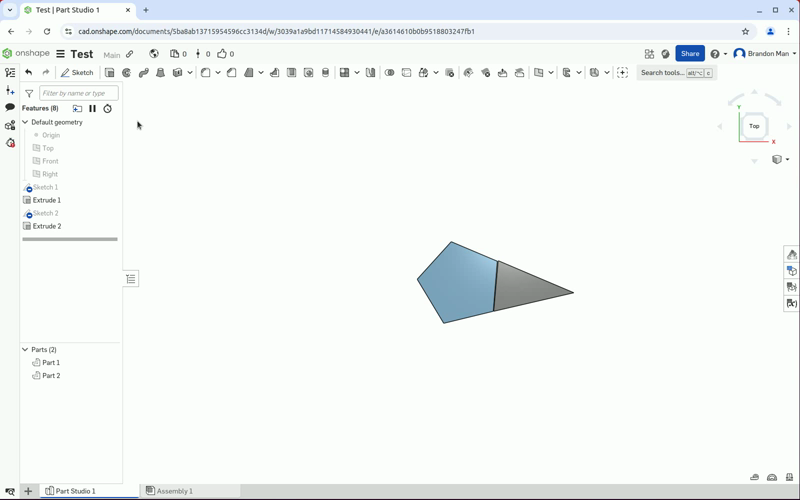
mouse_move(73, 189)
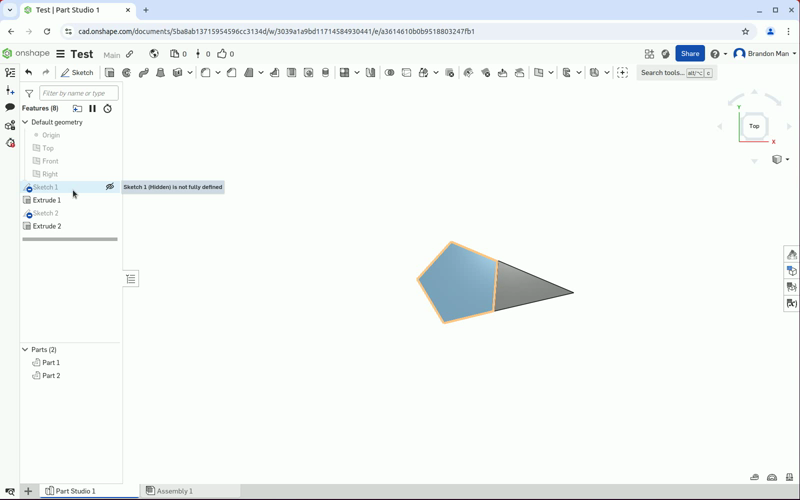
click(73, 189)
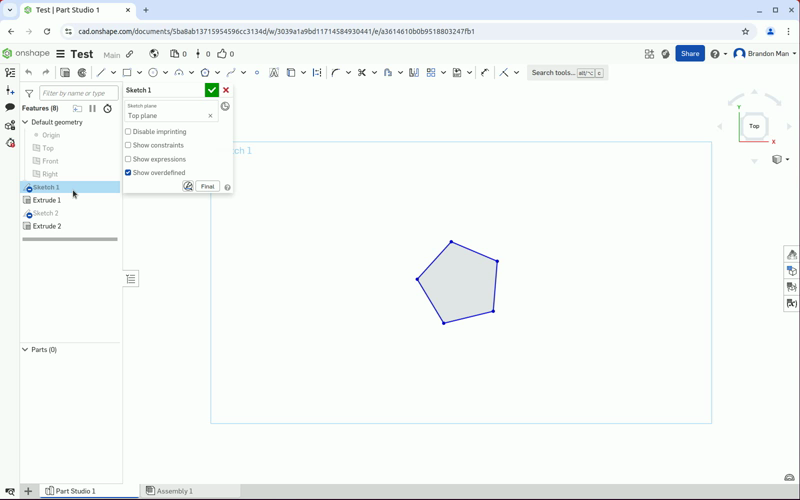
mouse_move(229, 92)
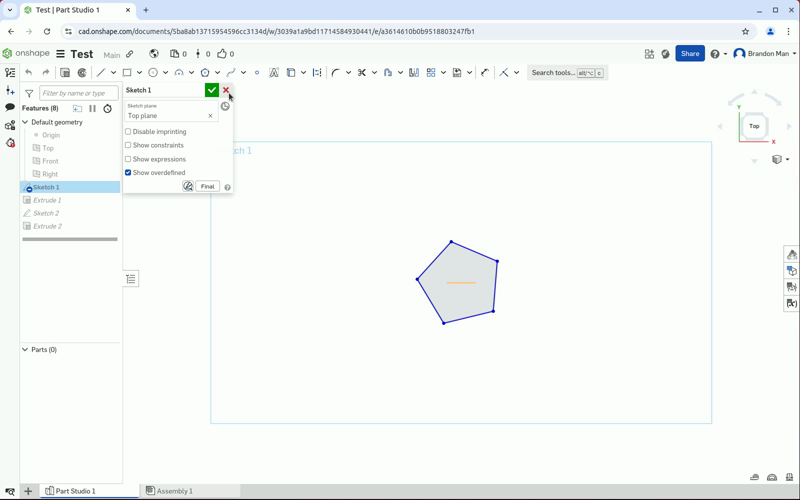
click(229, 92)
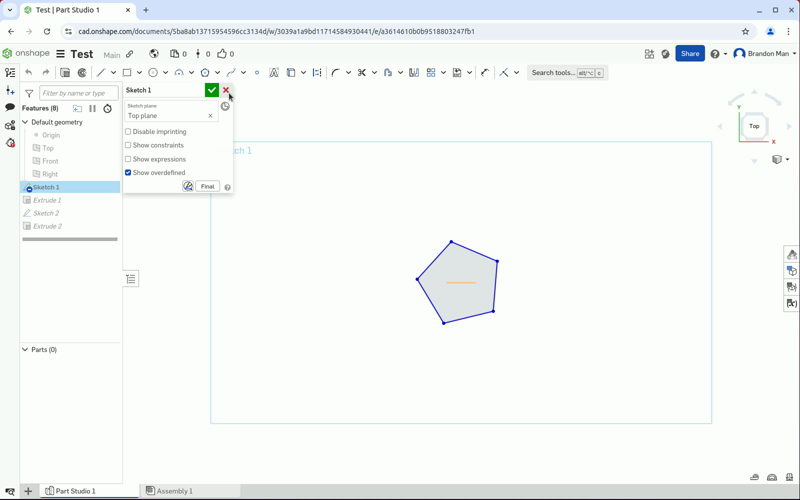
key(shift+s)
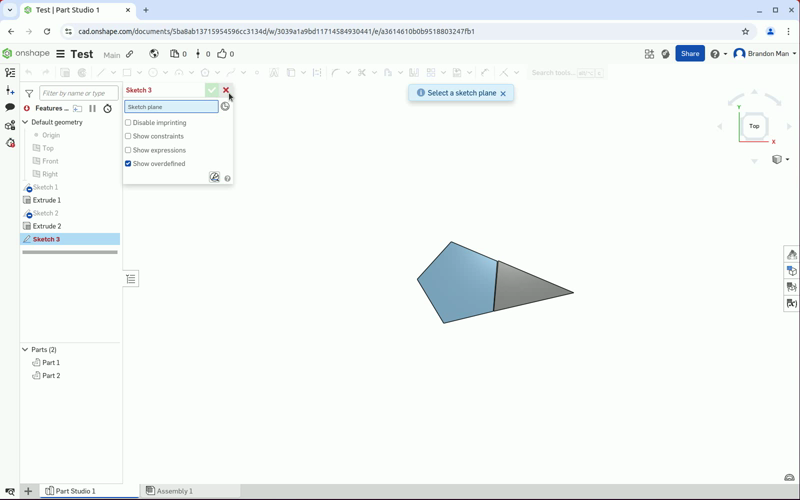
mouse_move(73, 150)
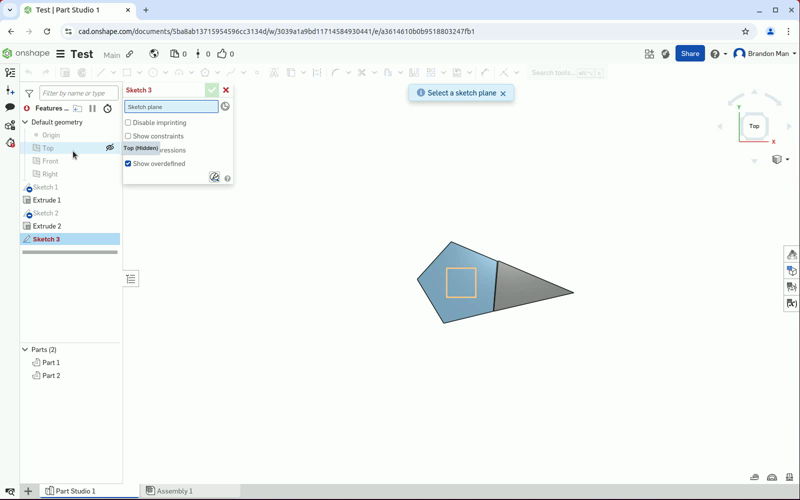
click(73, 150)
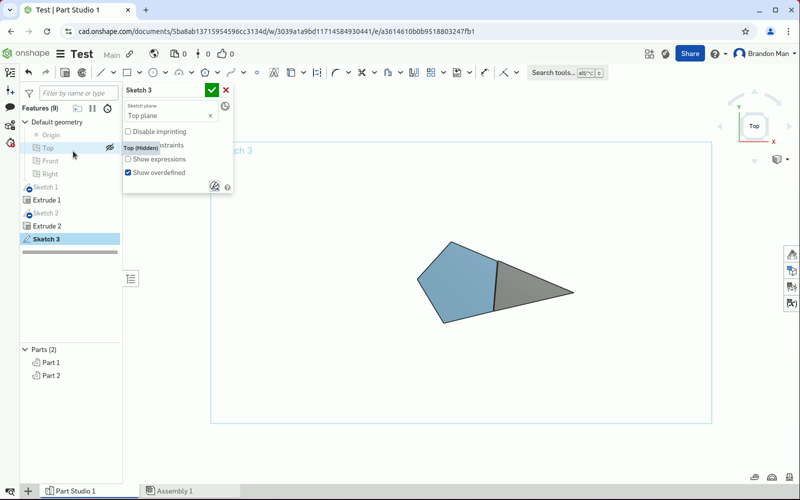
mouse_move(73, 352)
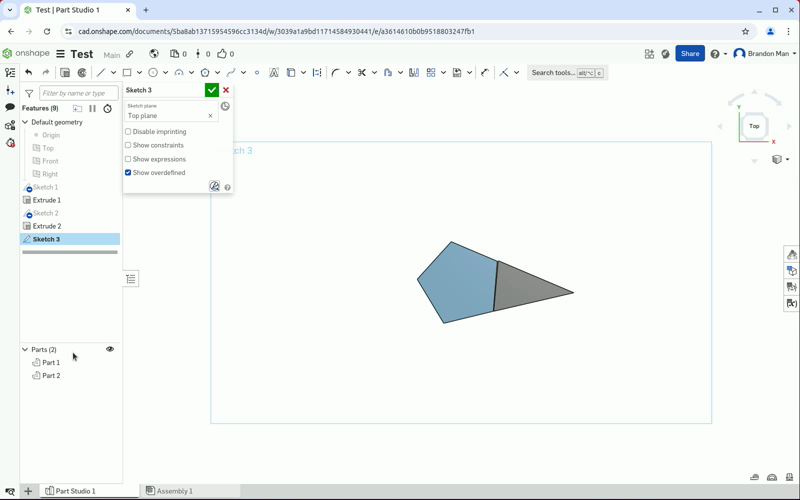
key(y)
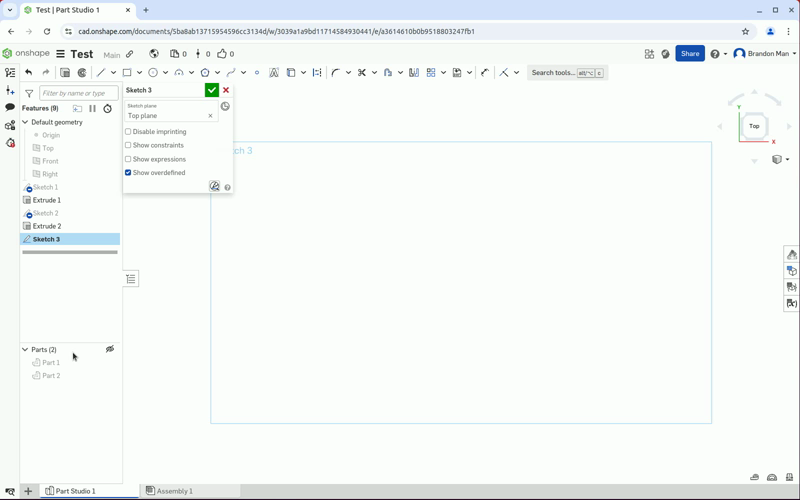
key(l)
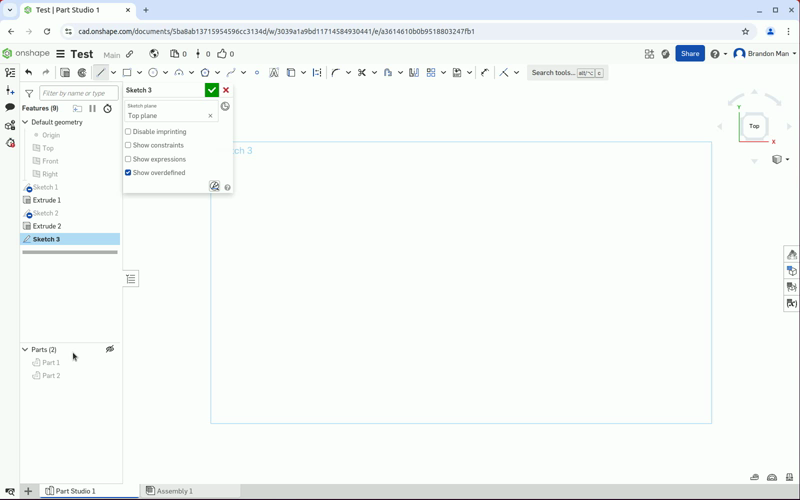
key_down(shift)
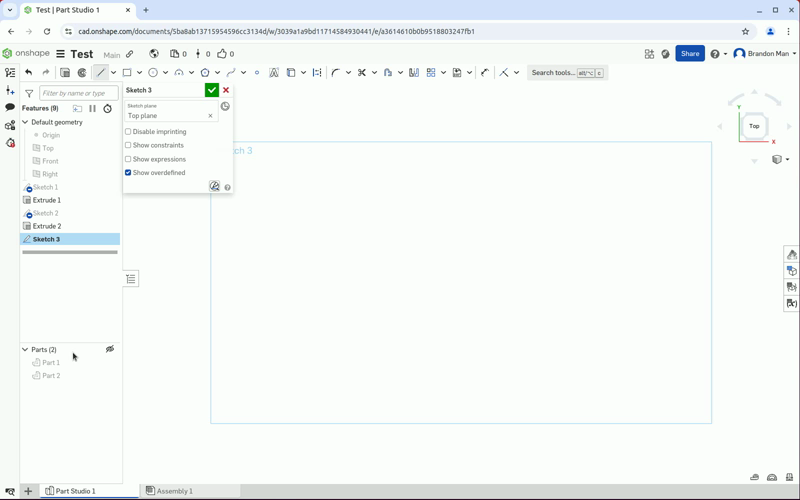
mouse_move(444, 322)
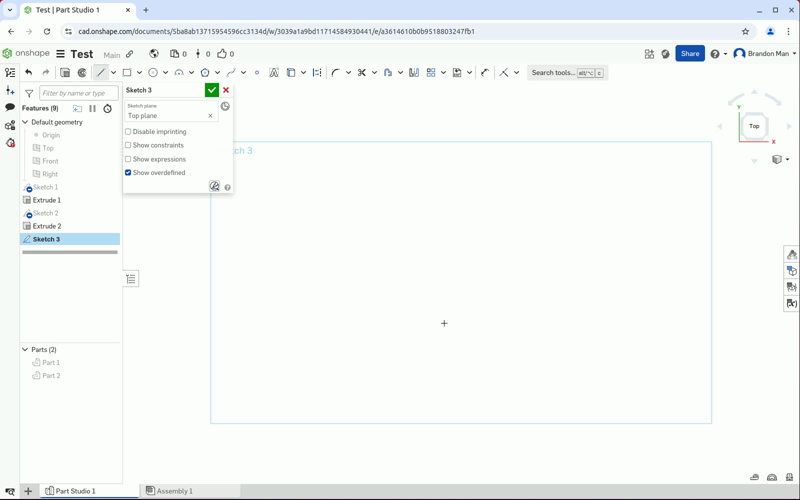
click(444, 322)
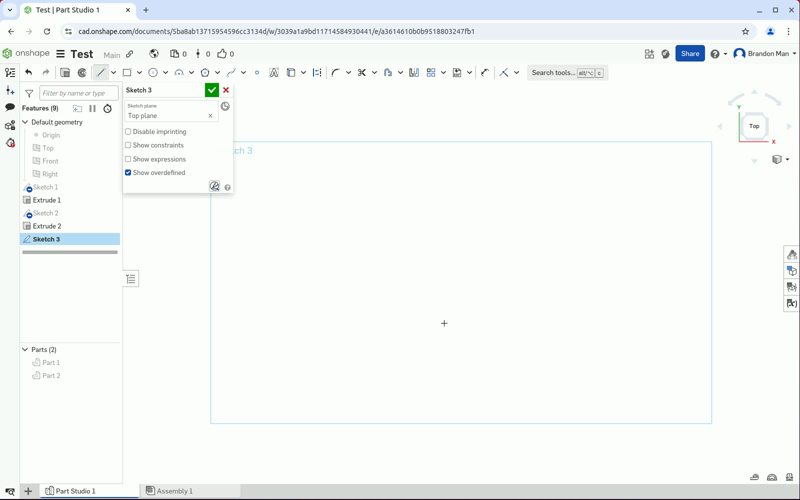
key_up(shift)
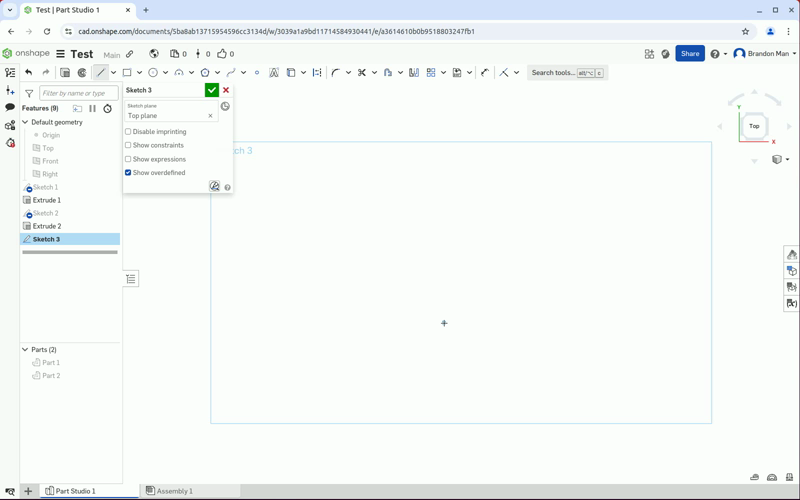
key_down(shift)
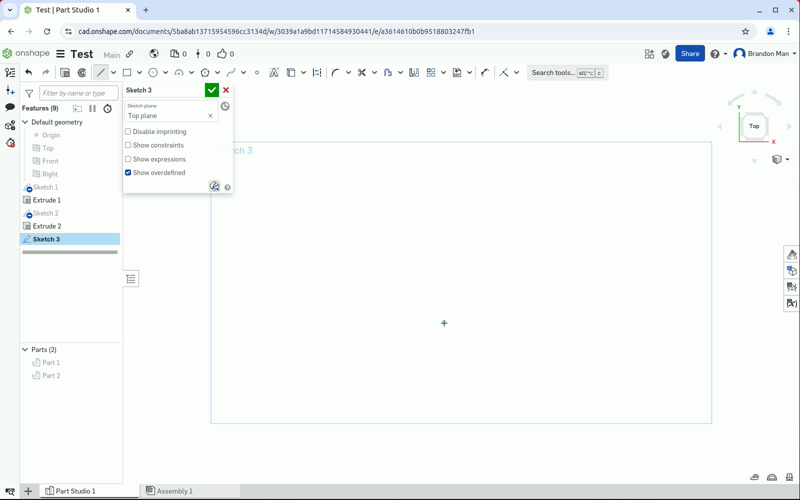
mouse_move(486, 393)
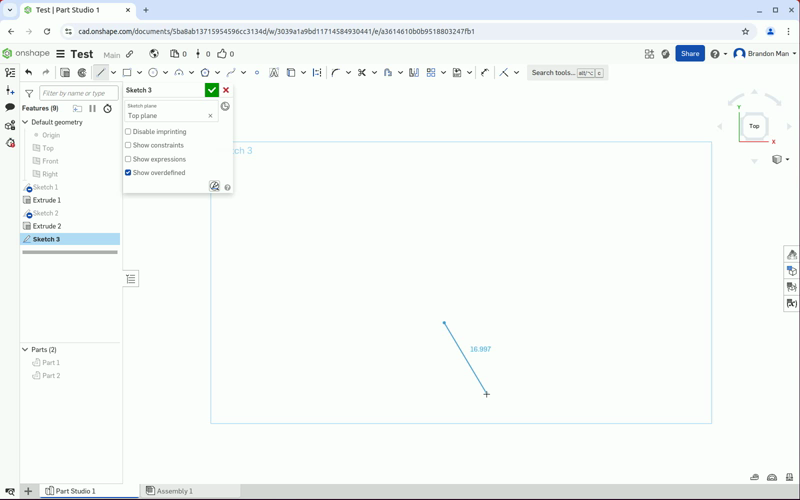
click(486, 393)
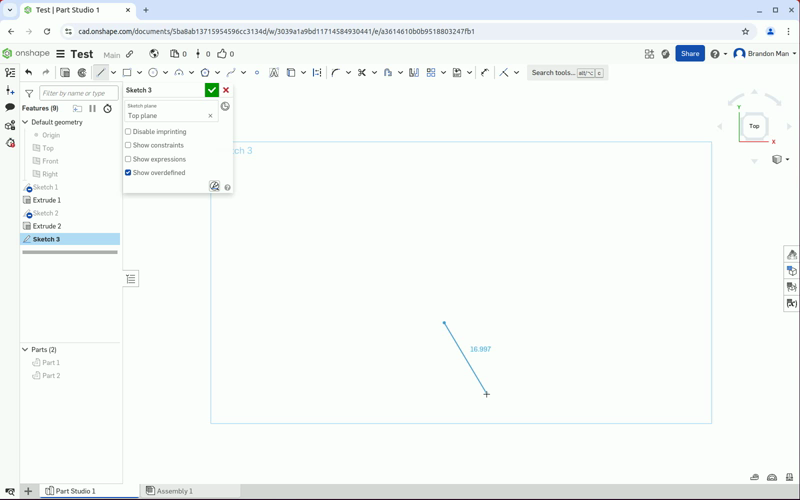
key_up(shift)
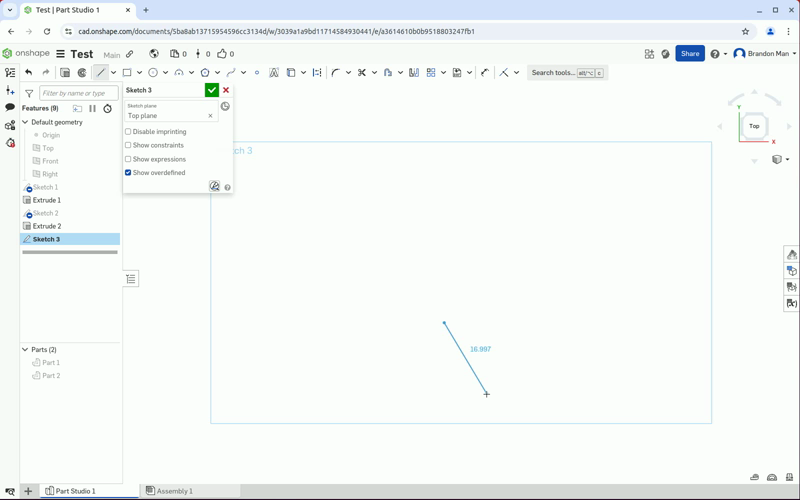
key_down(shift)
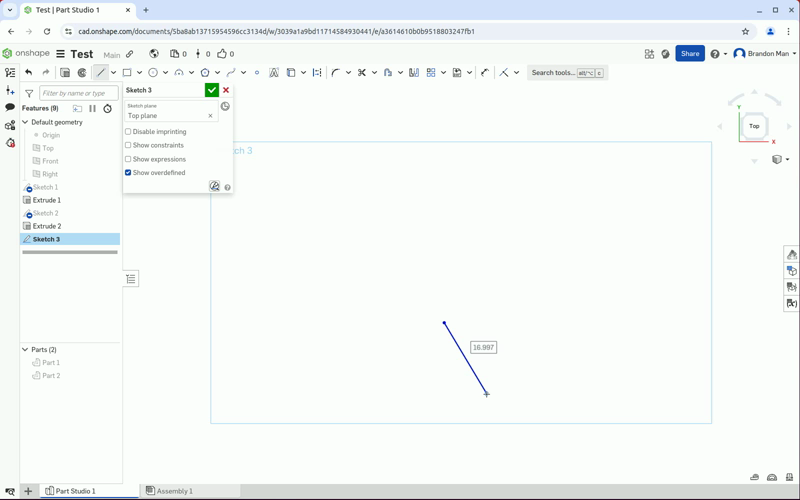
mouse_move(494, 311)
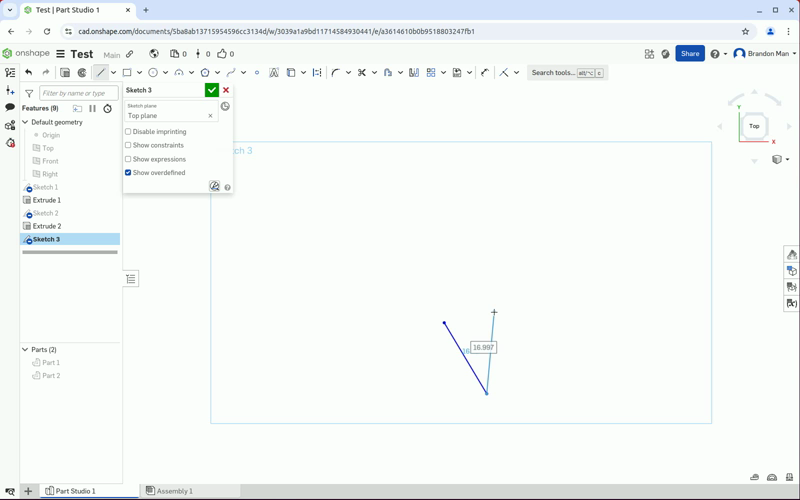
click(494, 311)
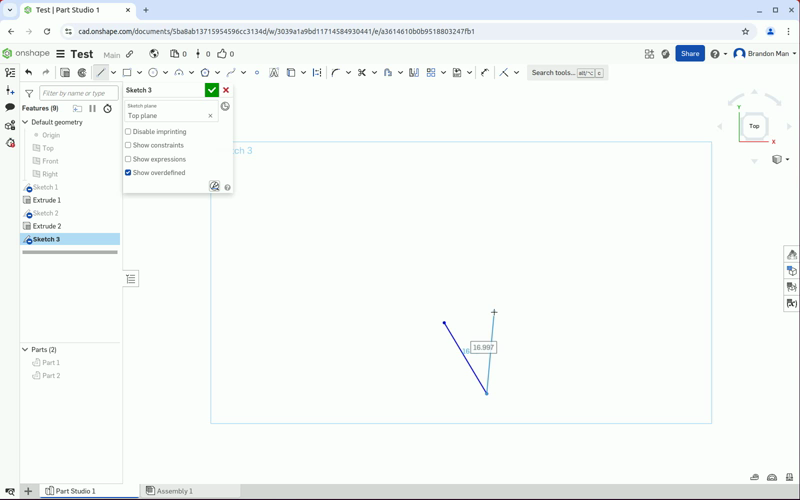
key_up(shift)
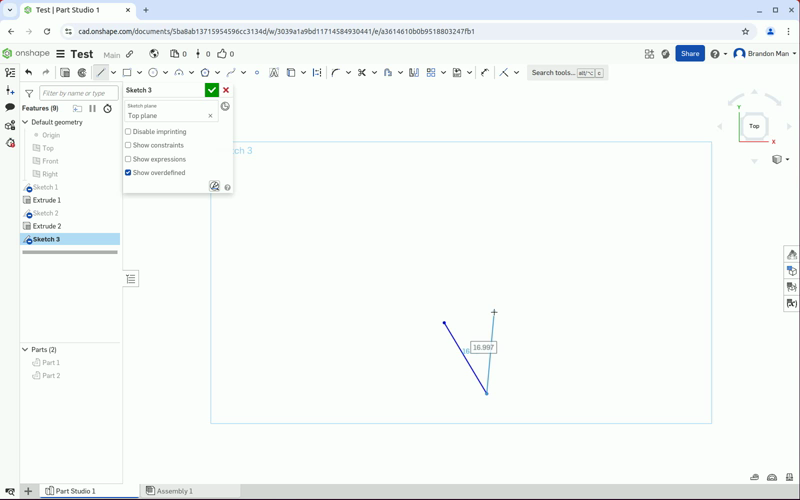
mouse_move(524, 311)
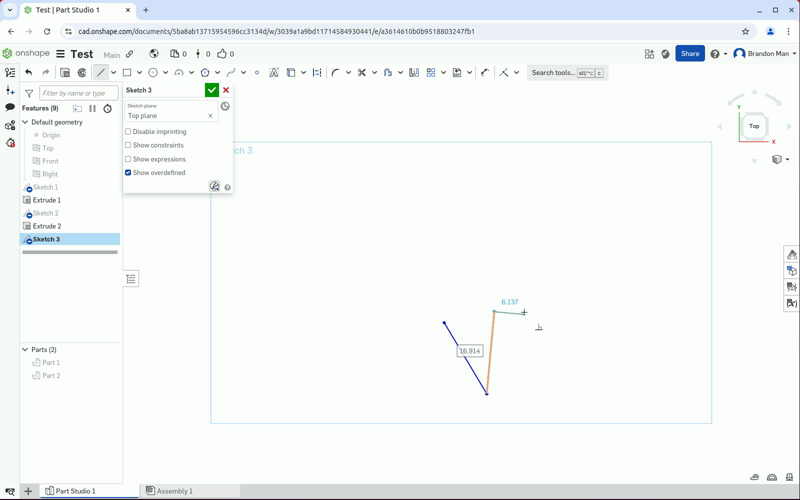
key_down(shift)
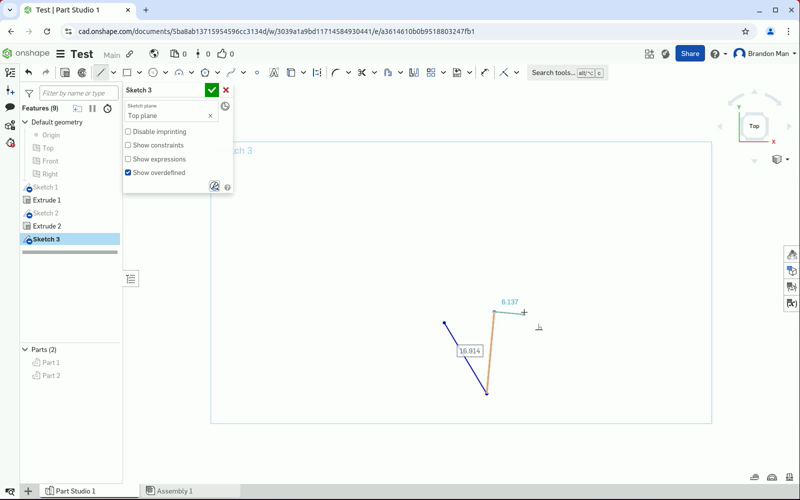
mouse_move(444, 322)
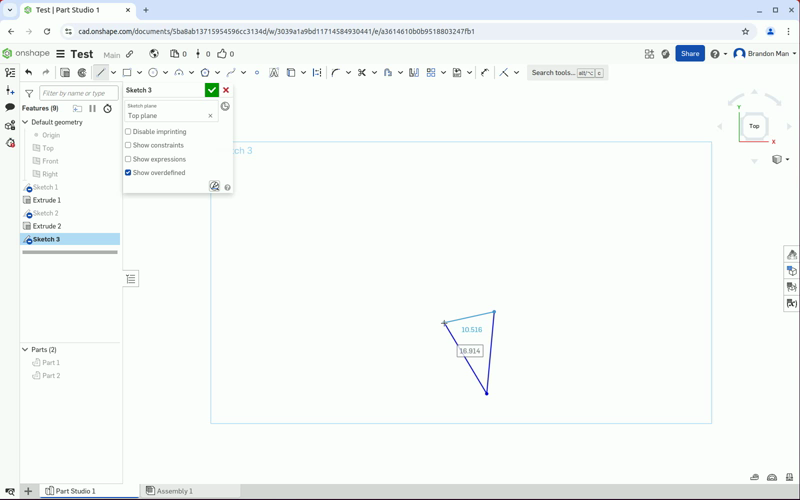
key_up(shift)
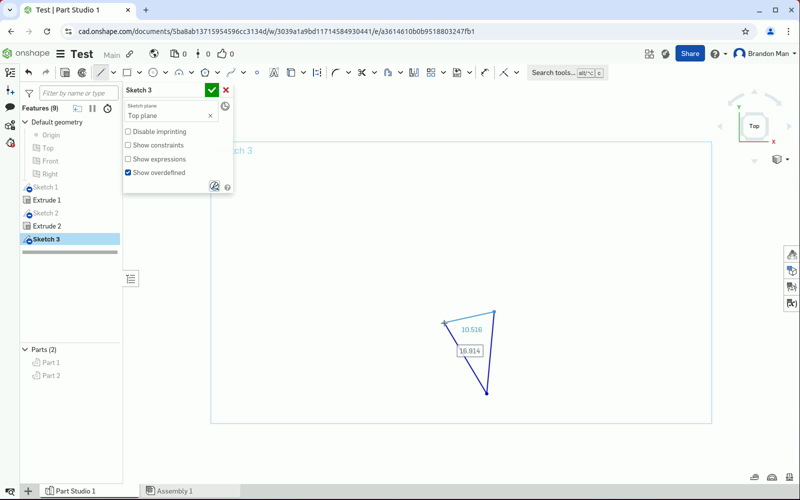
click(444, 322)
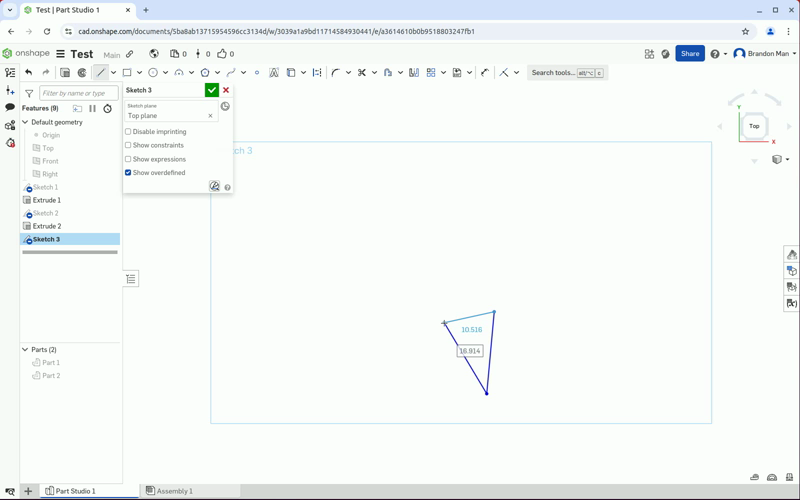
key(esc)
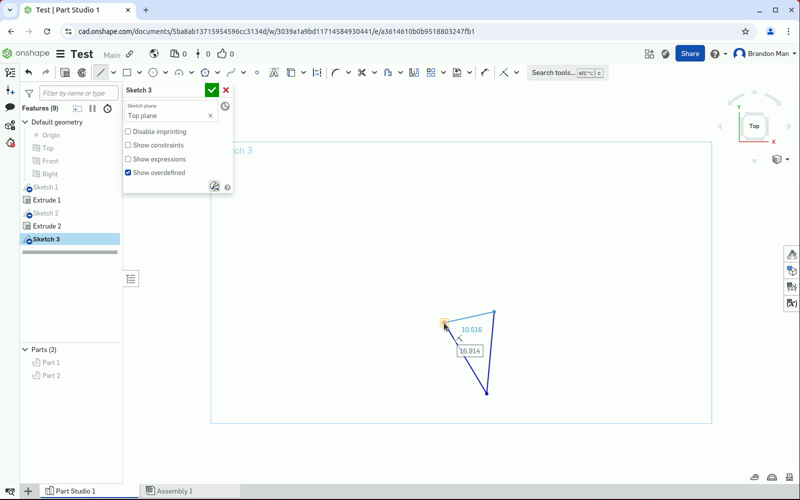
mouse_move(480, 342)
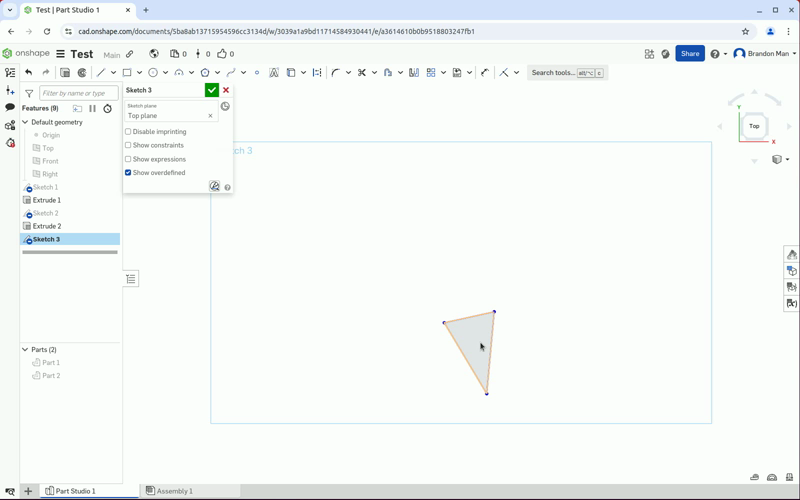
click(480, 342)
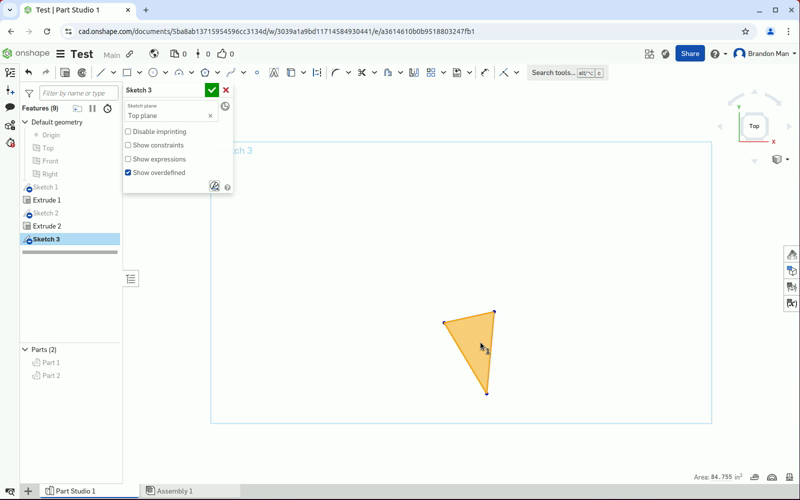
mouse_move(73, 352)
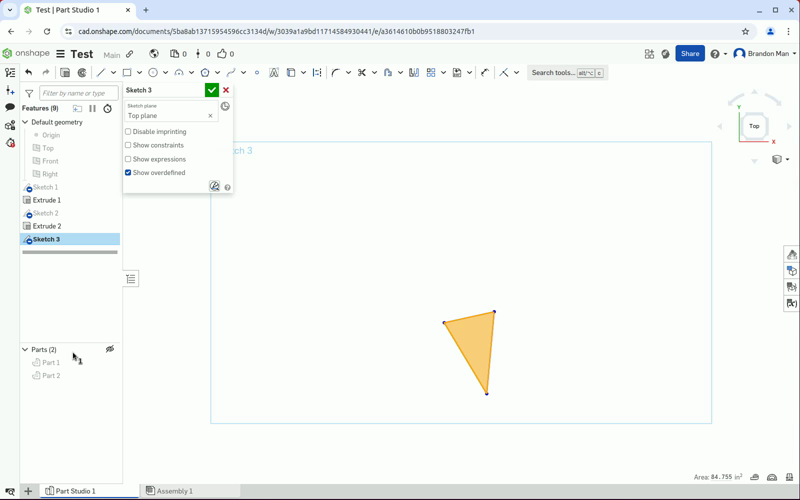
key(shift+y)
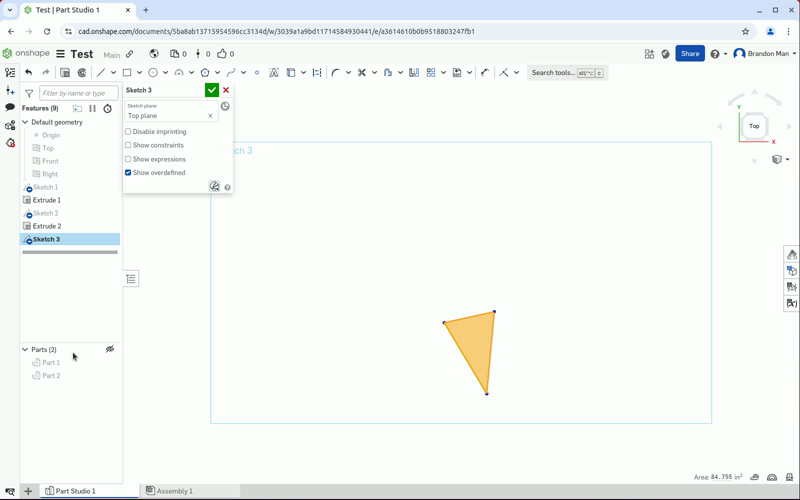
key(shift+e)
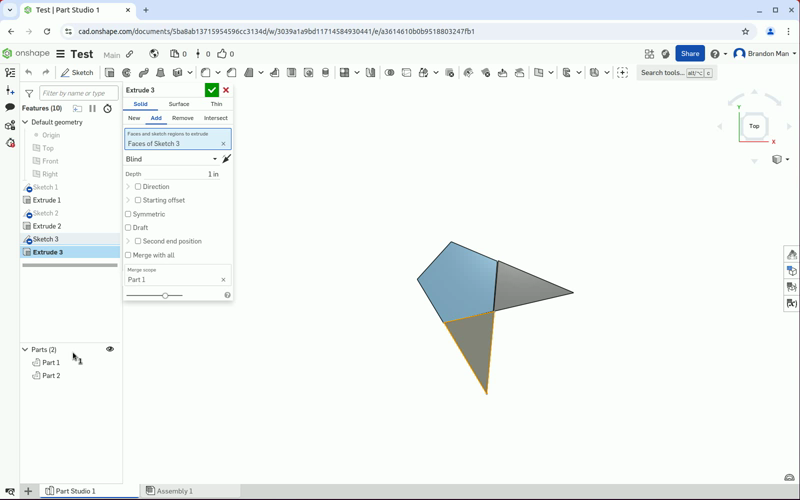
mouse_move(143, 106)
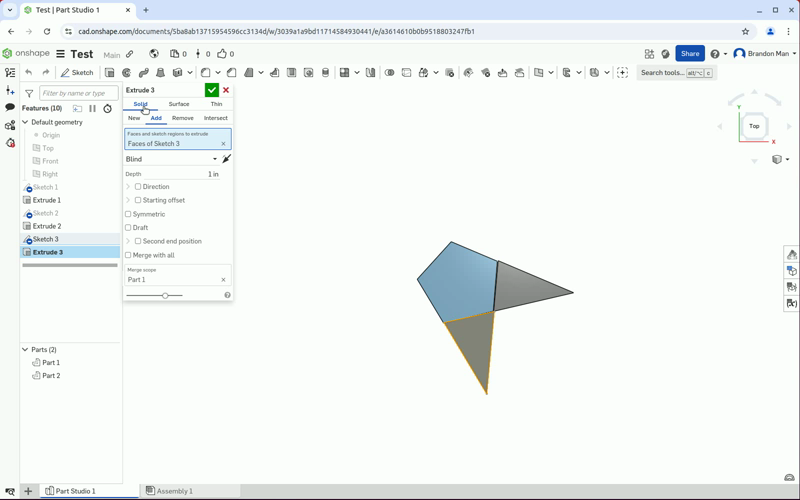
click(143, 106)
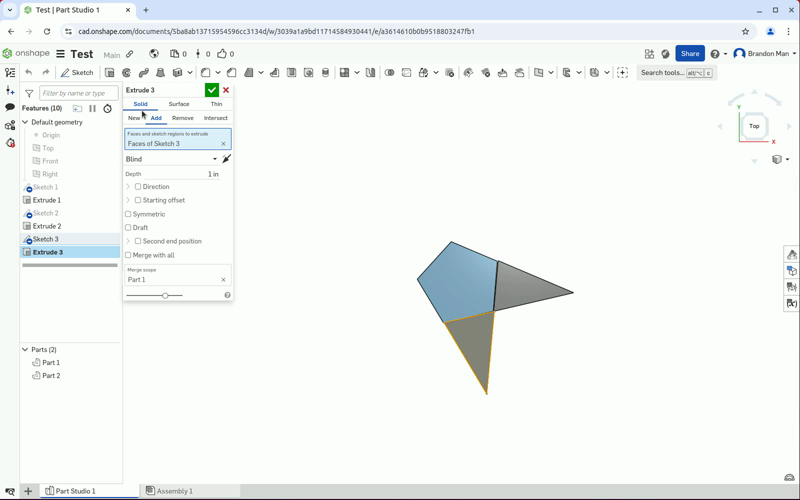
mouse_move(137, 120)
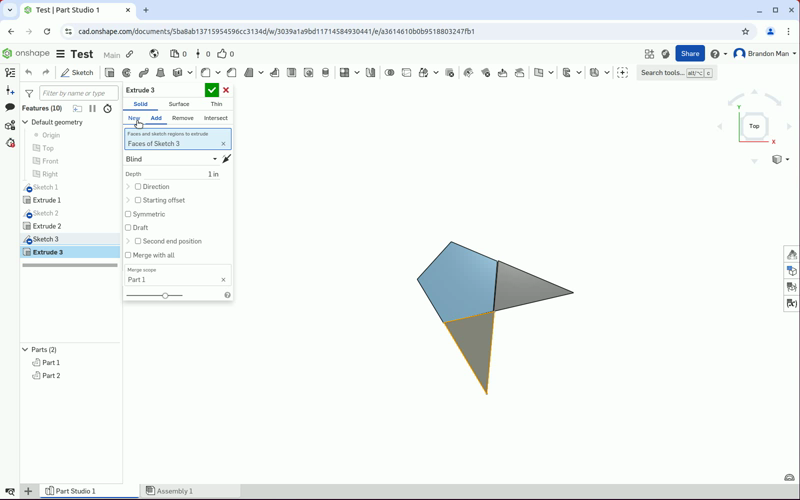
click(137, 120)
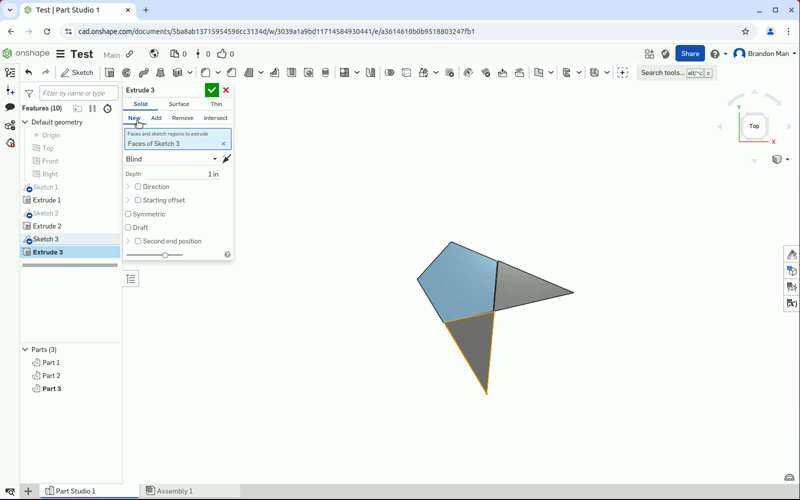
key(tab, 4)
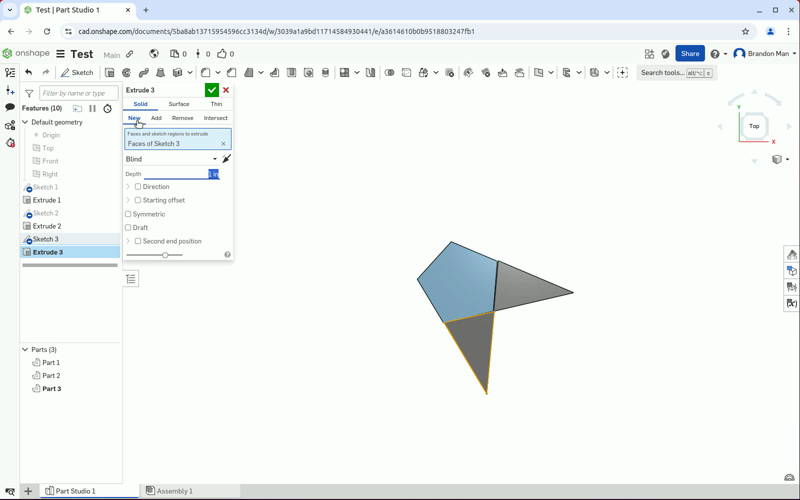
text(3.851)
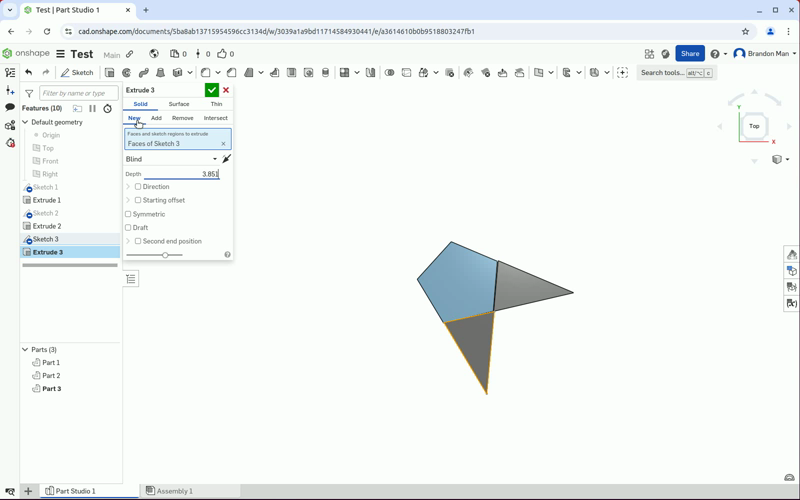
key(enter)
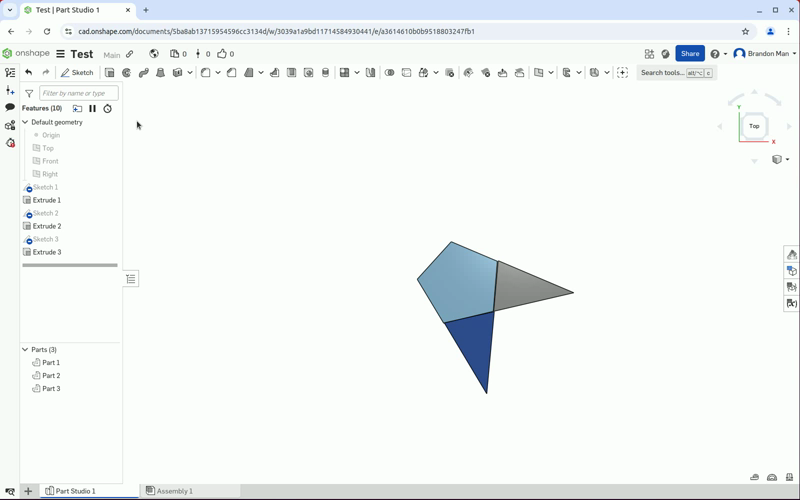
key(shift+h)
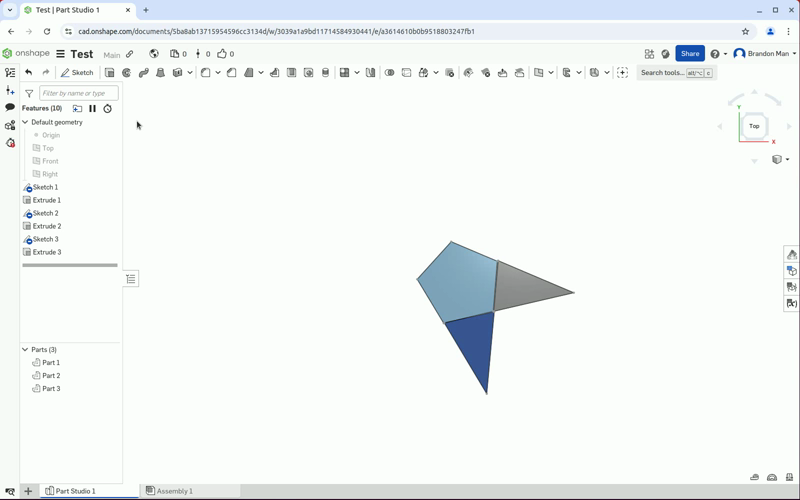
key(shift+h)
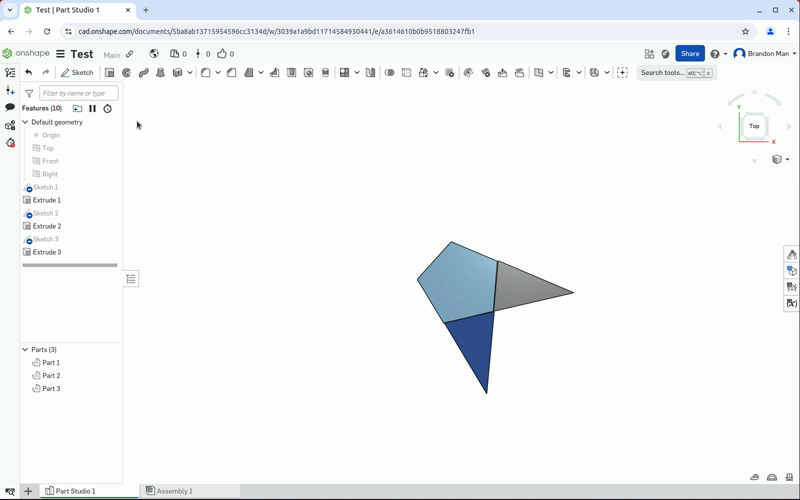
mouse_move(73, 189)
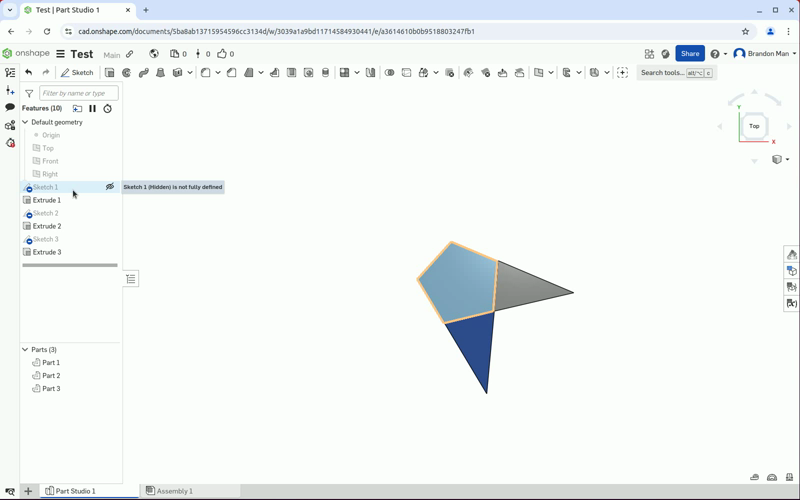
click(73, 189)
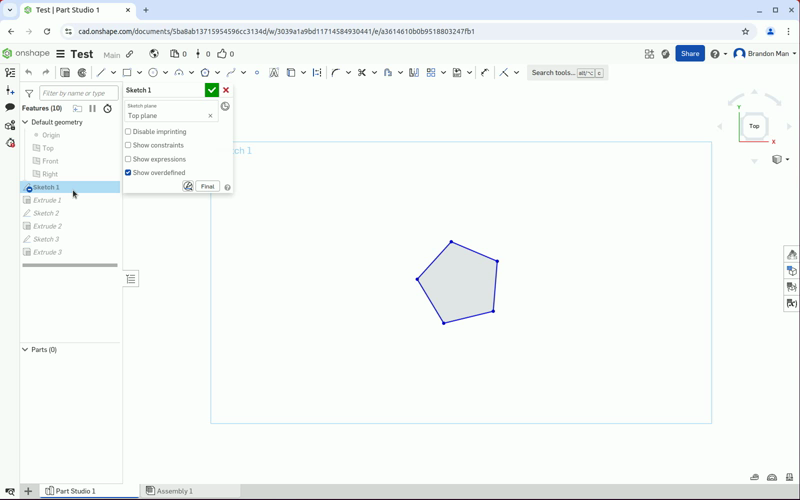
mouse_move(229, 92)
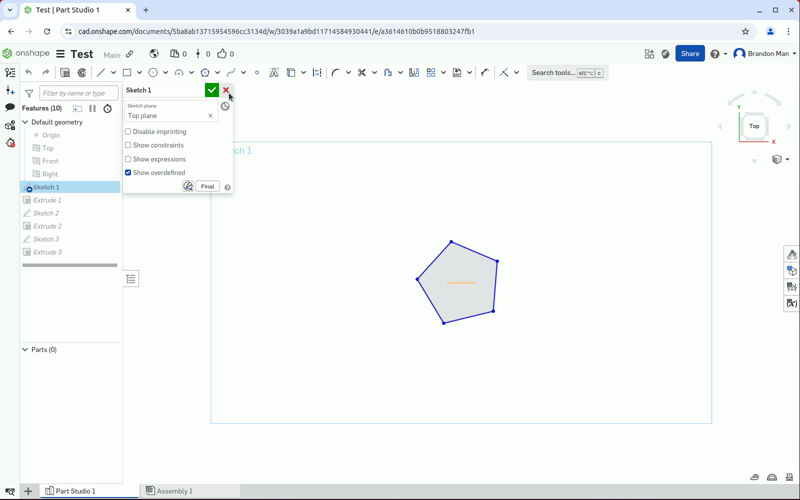
click(229, 92)
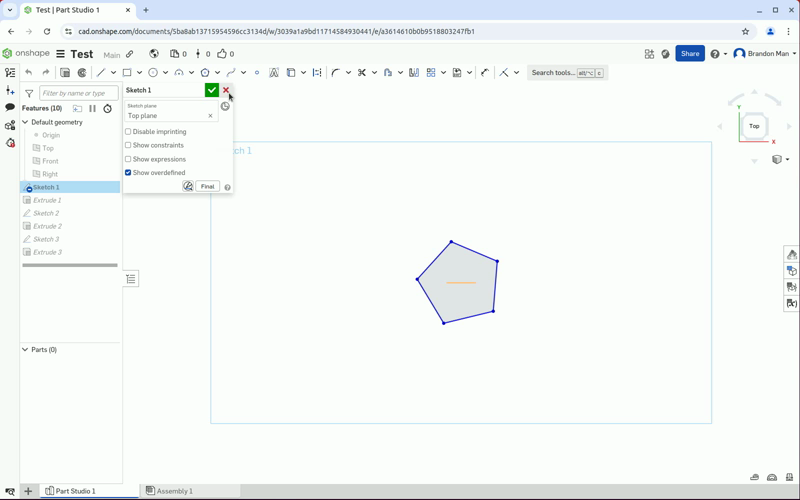
key(shift+s)
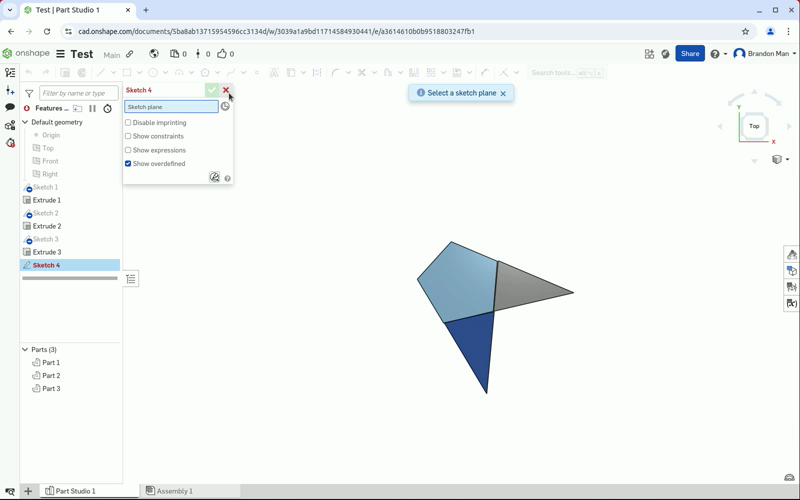
mouse_move(73, 150)
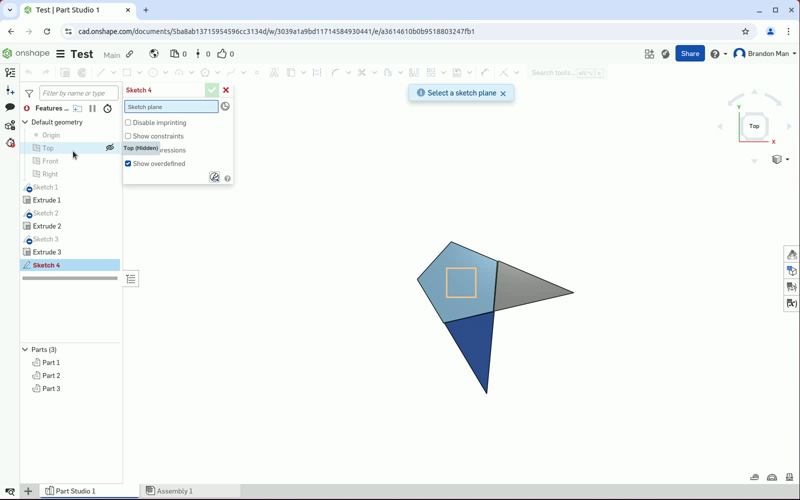
click(73, 150)
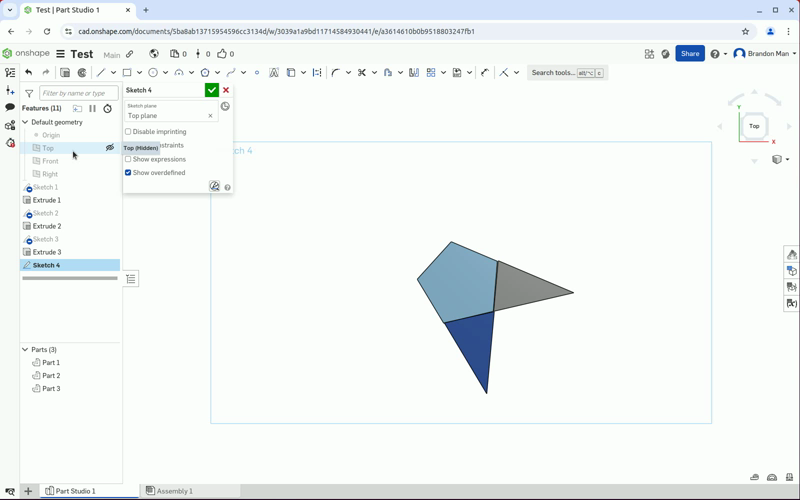
mouse_move(73, 352)
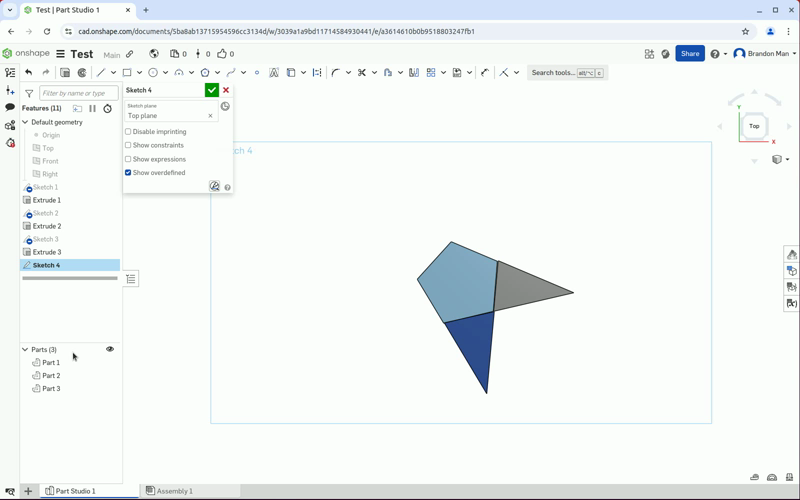
key(y)
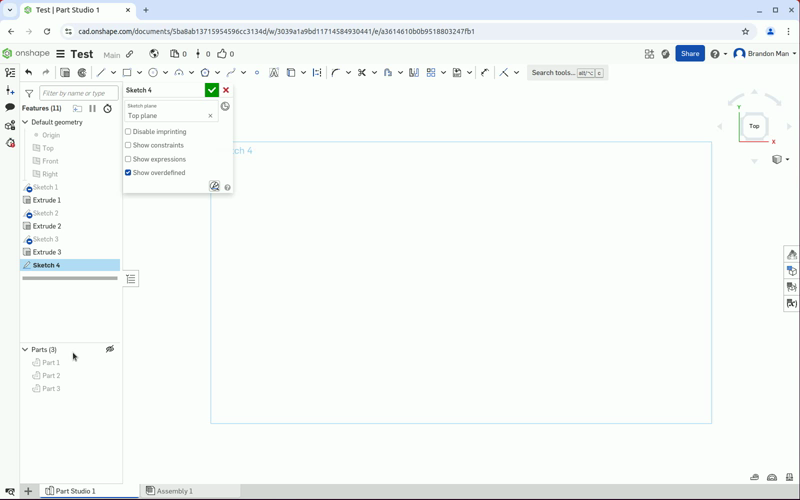
key(l)
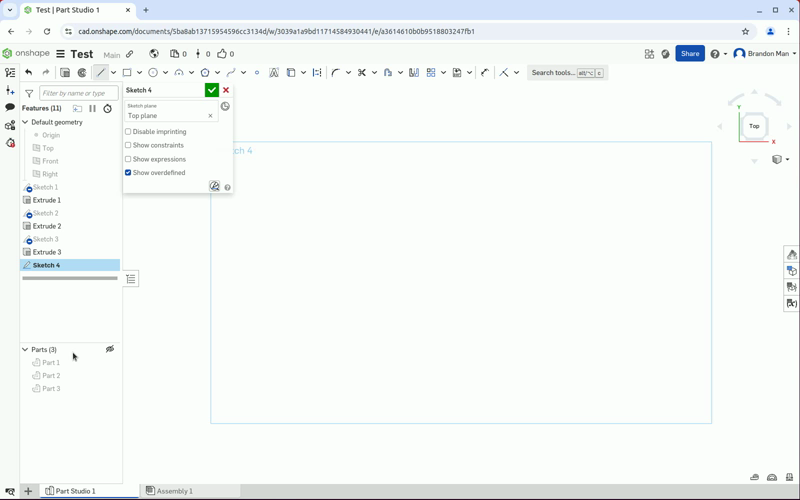
key_down(shift)
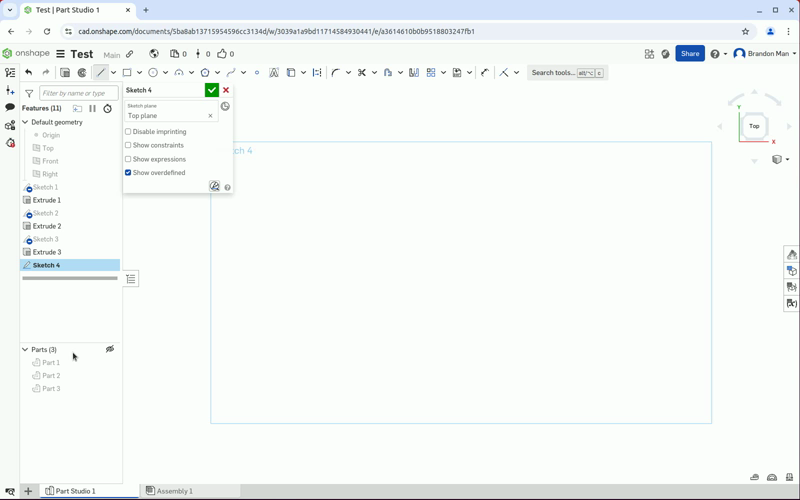
mouse_move(363, 340)
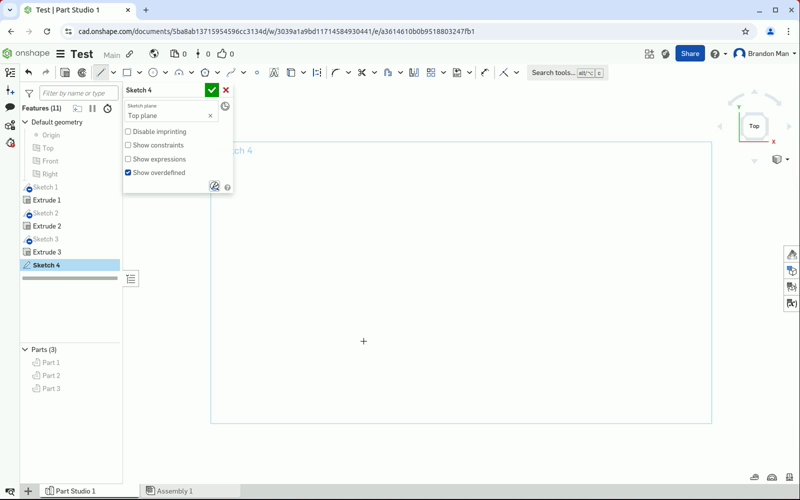
click(363, 340)
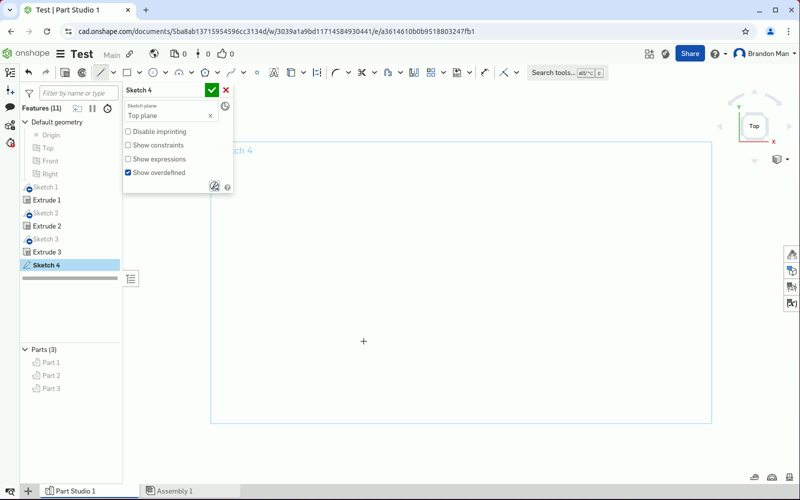
key_up(shift)
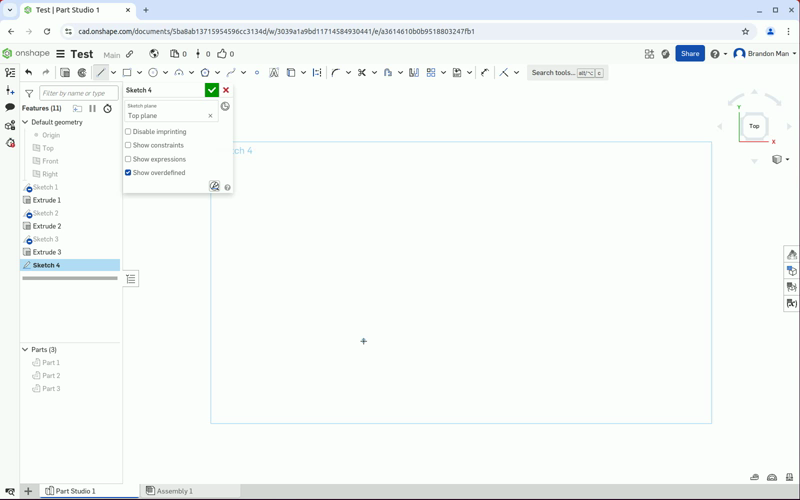
key_down(shift)
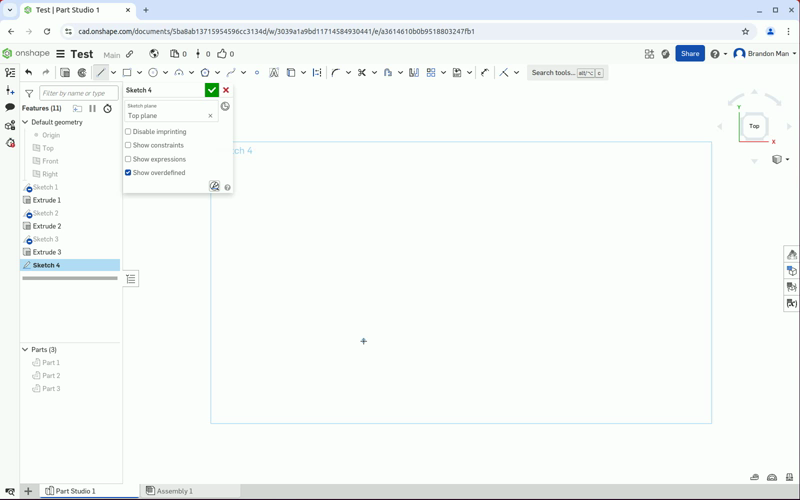
mouse_move(443, 321)
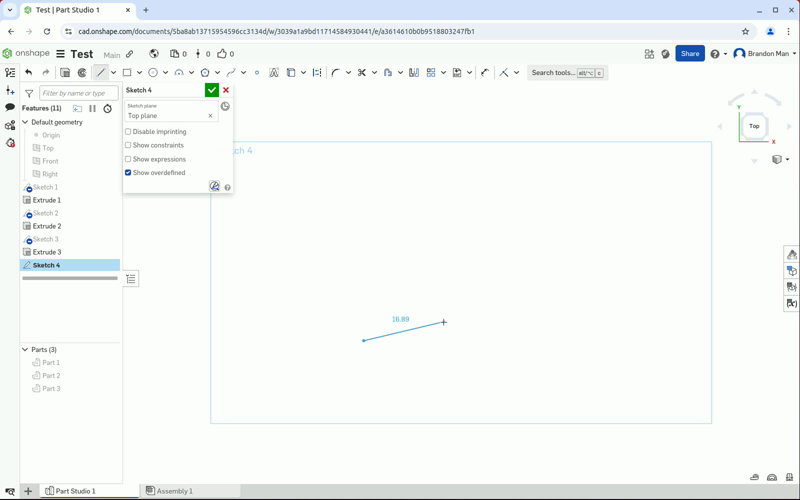
click(443, 321)
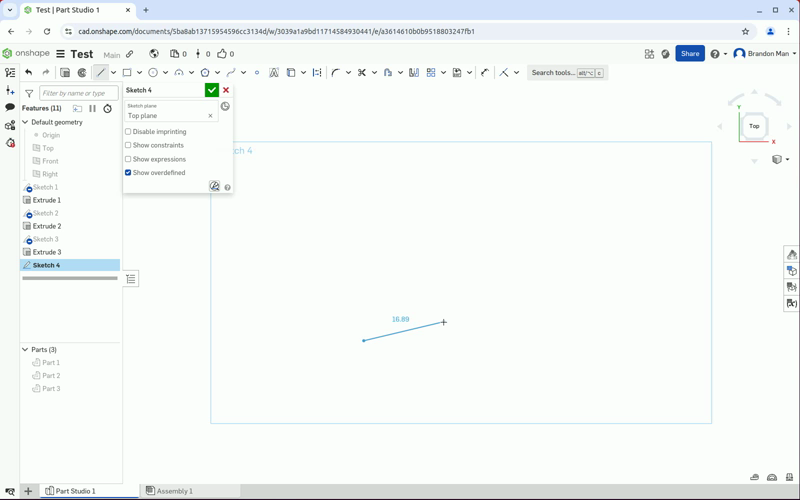
key_up(shift)
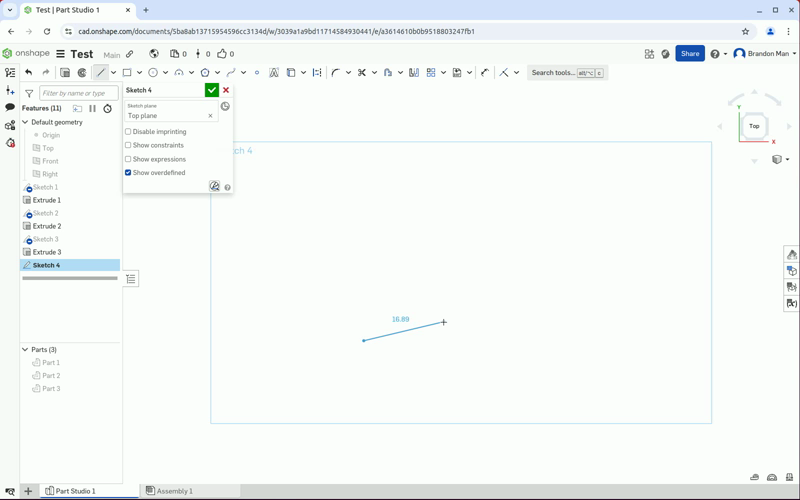
key_down(shift)
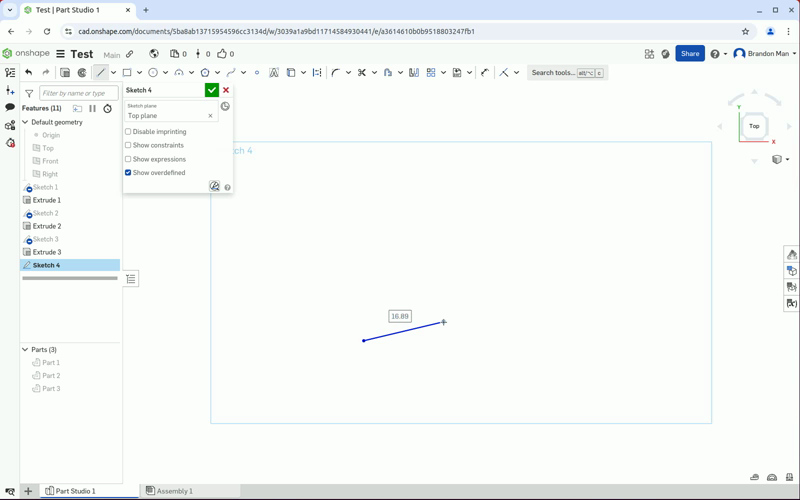
mouse_move(473, 321)
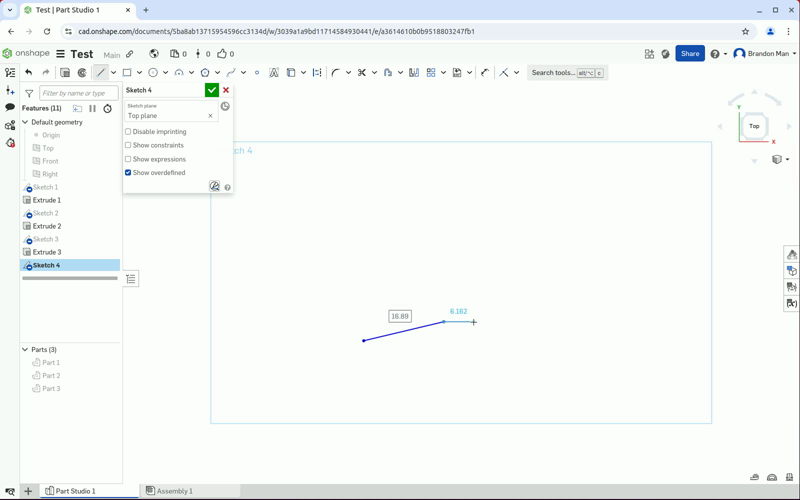
mouse_move(417, 279)
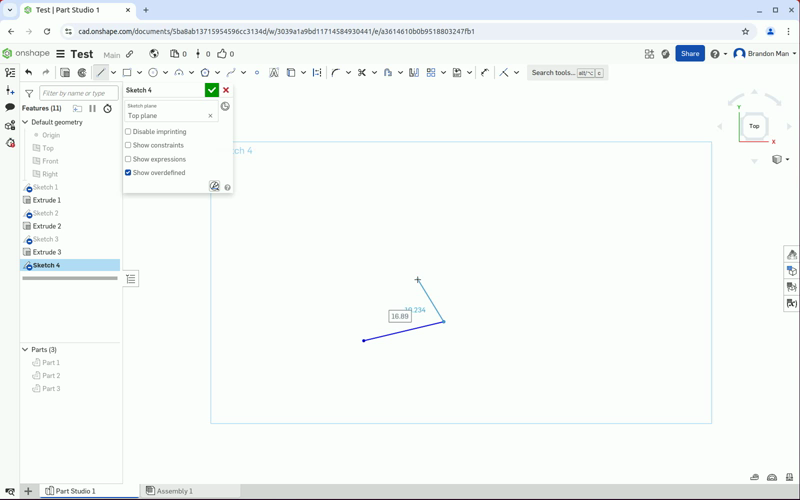
click(417, 279)
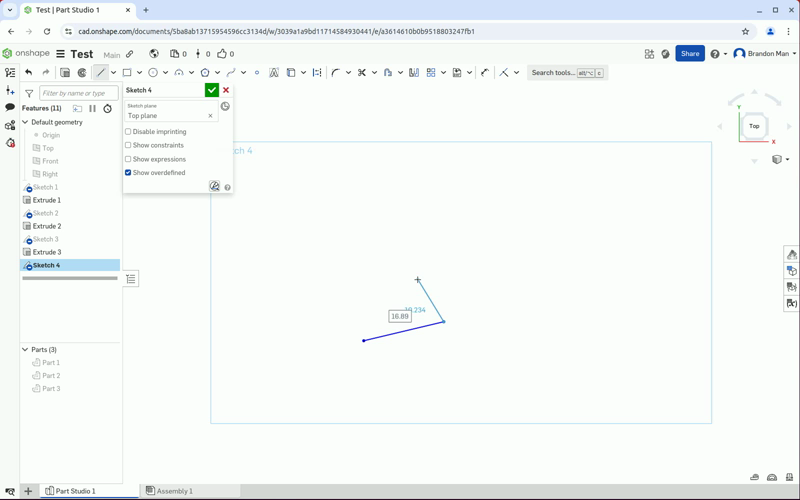
key_up(shift)
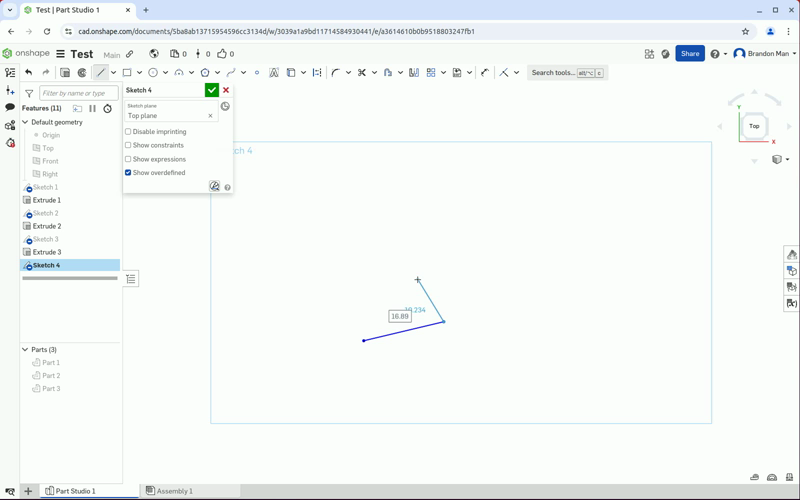
key_down(shift)
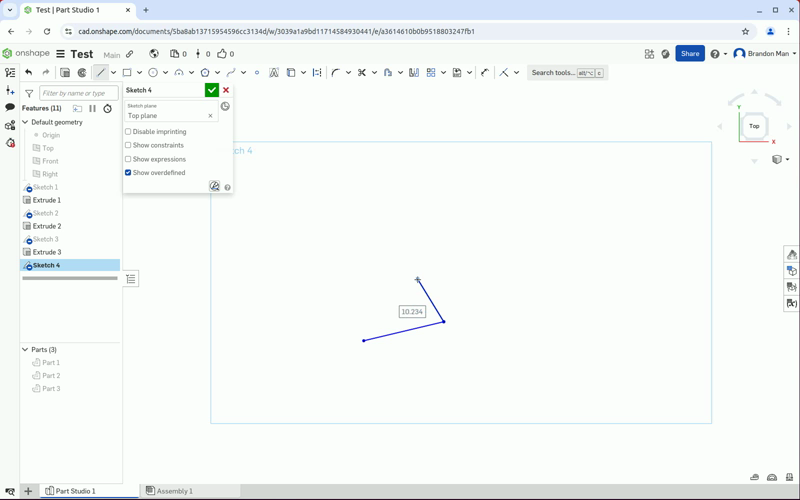
mouse_move(363, 340)
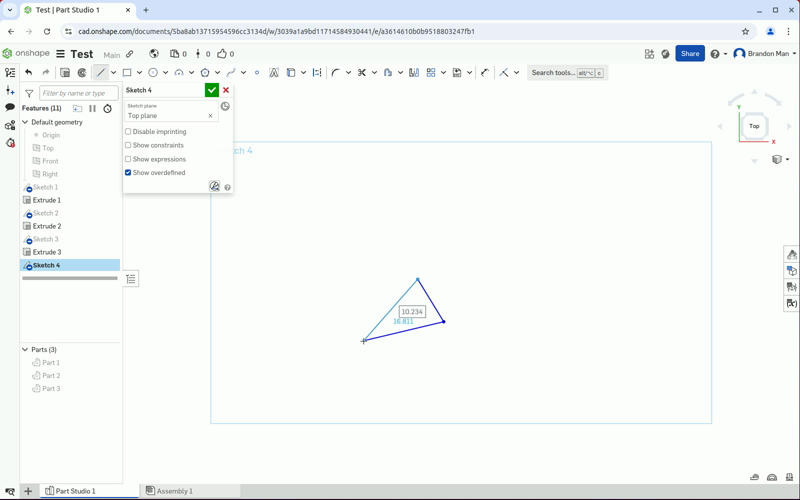
key_up(shift)
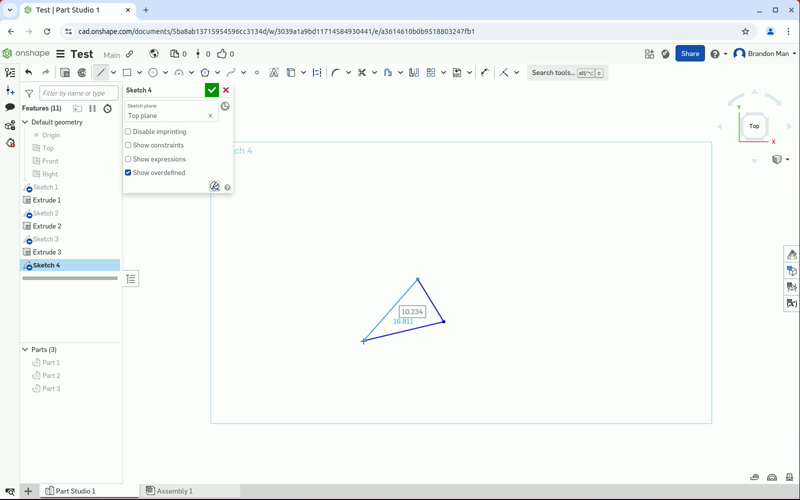
click(363, 340)
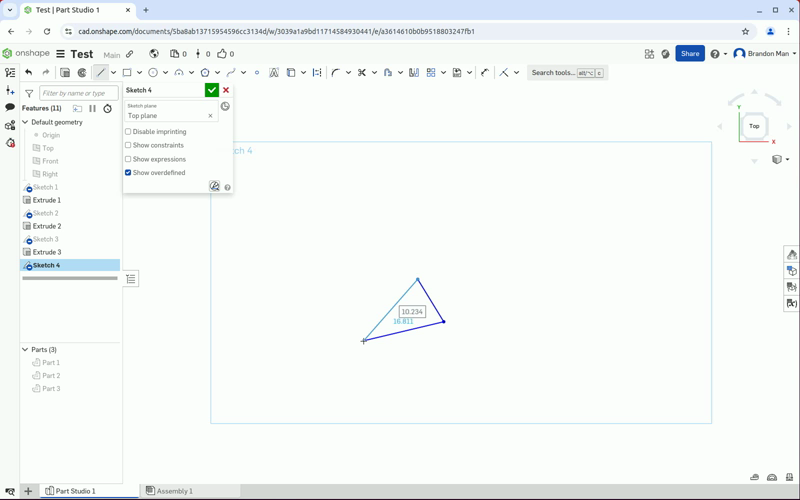
key(esc)
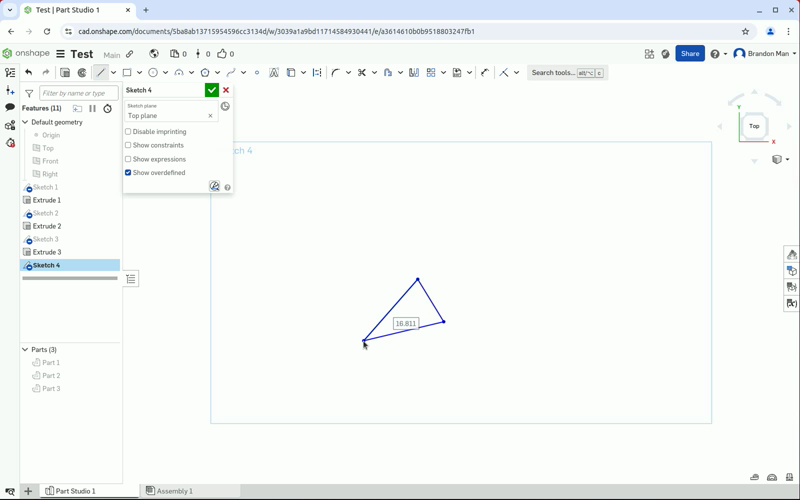
mouse_move(422, 302)
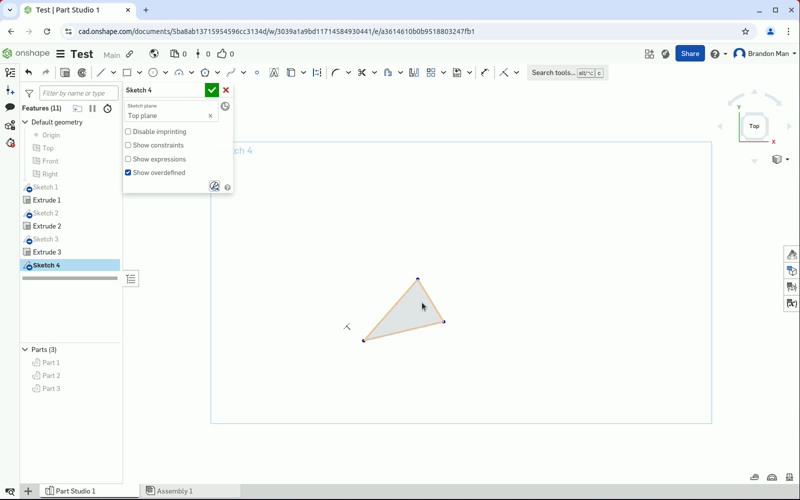
click(422, 302)
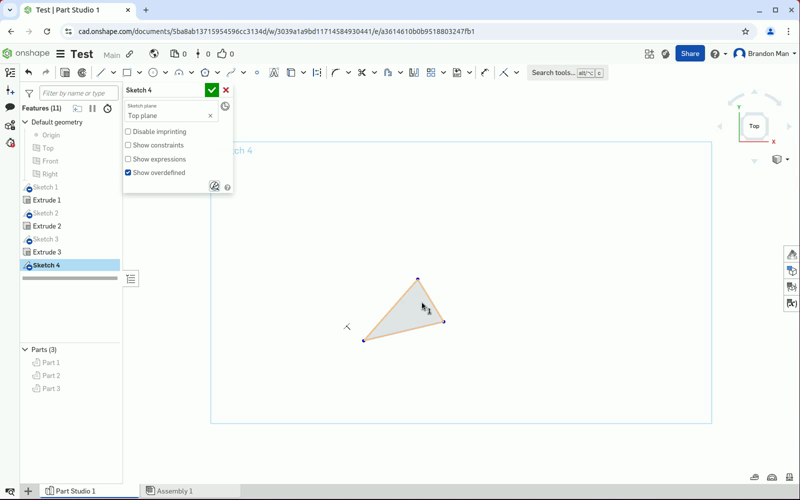
mouse_move(73, 352)
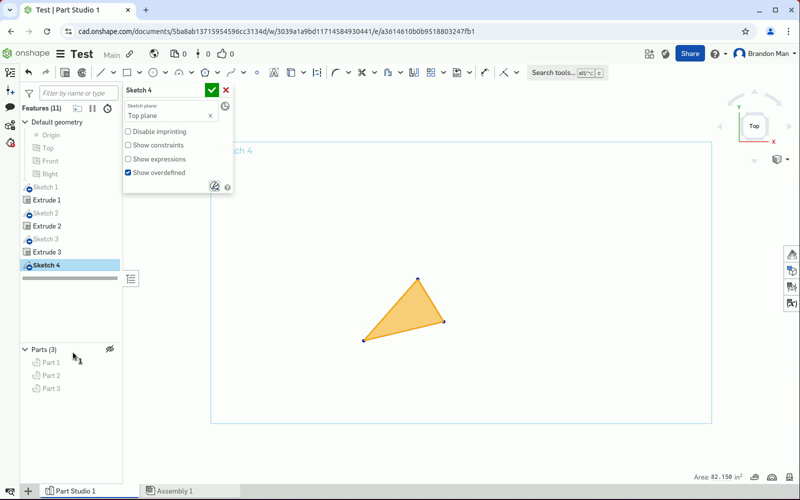
key(shift+y)
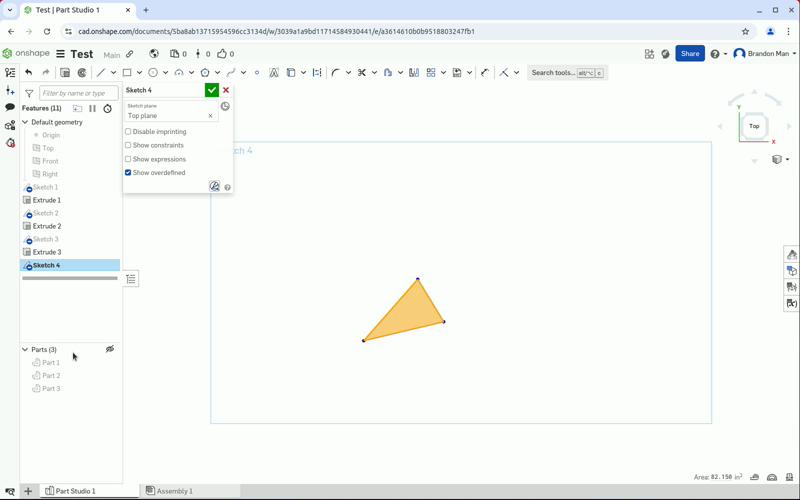
key(shift+e)
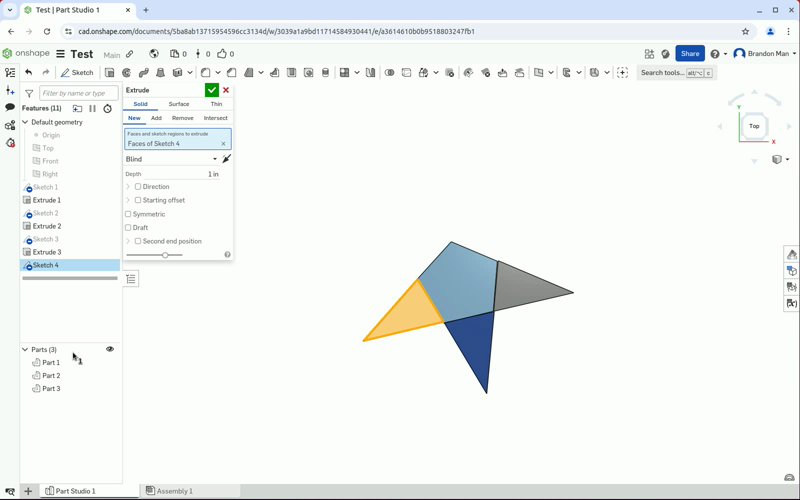
mouse_move(143, 106)
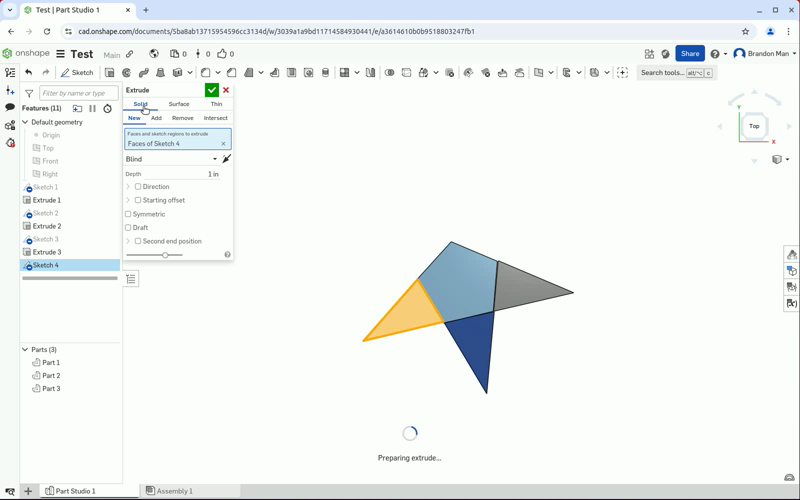
click(143, 106)
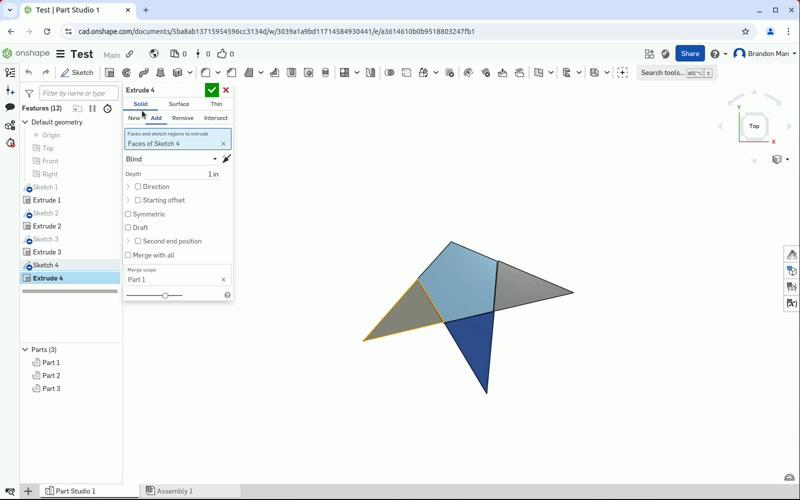
mouse_move(137, 120)
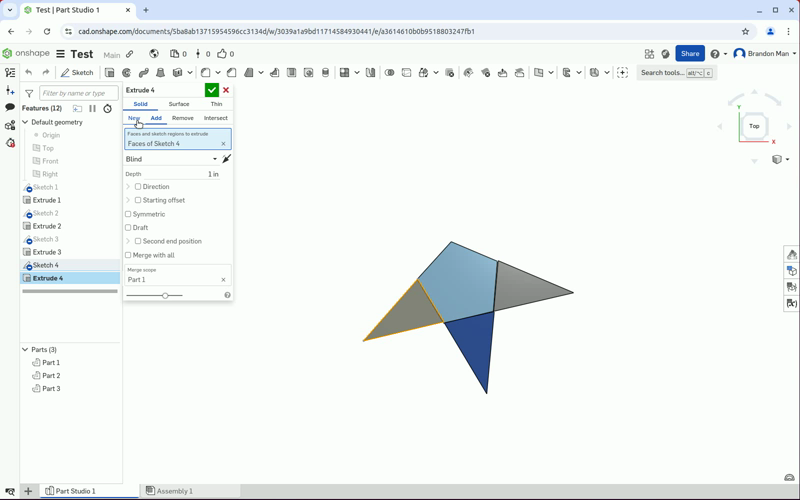
click(137, 120)
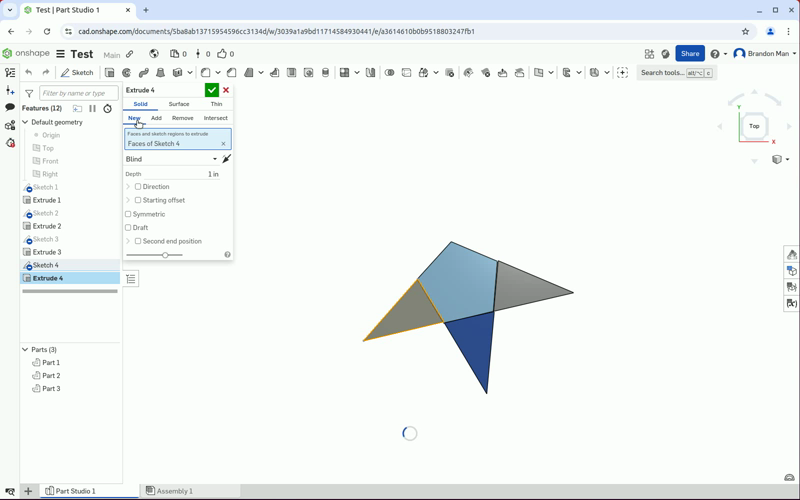
key(tab, 4)
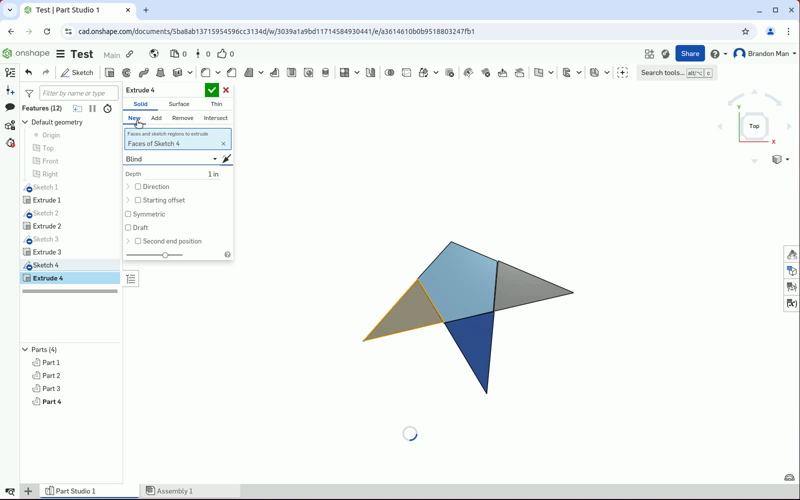
text(3.851)
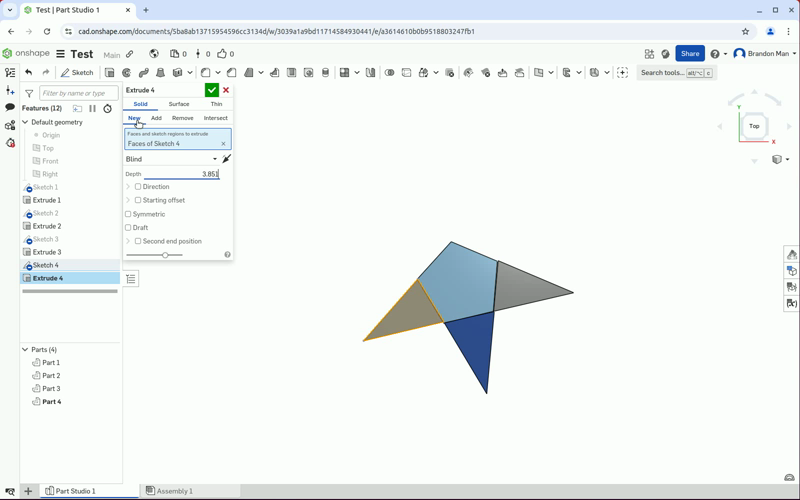
key(enter)
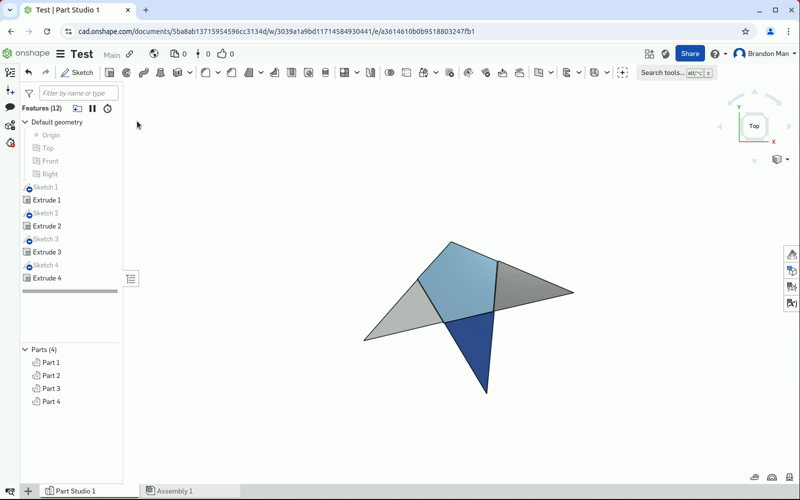
key(shift+h)
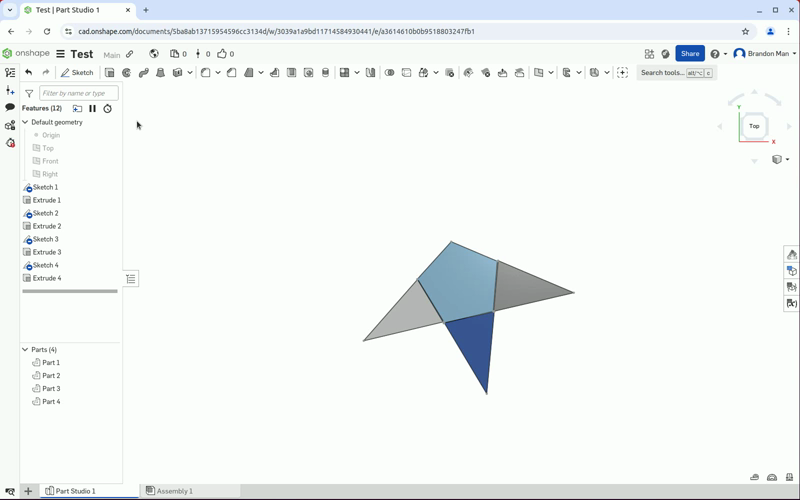
key(shift+h)
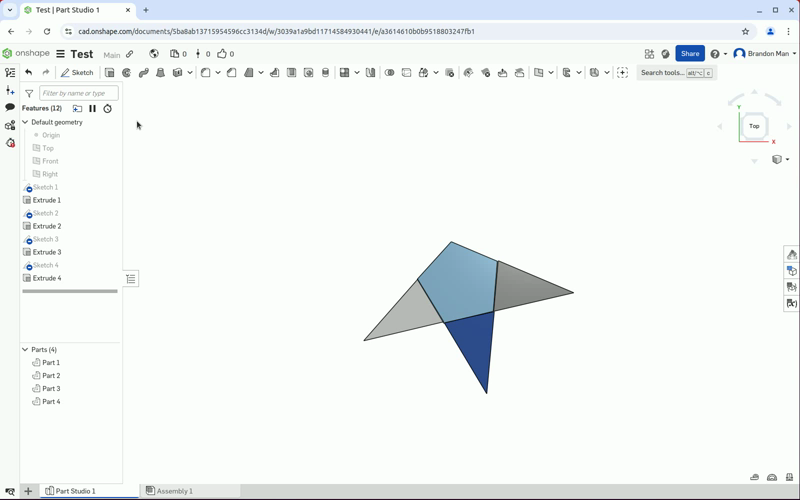
mouse_move(73, 189)
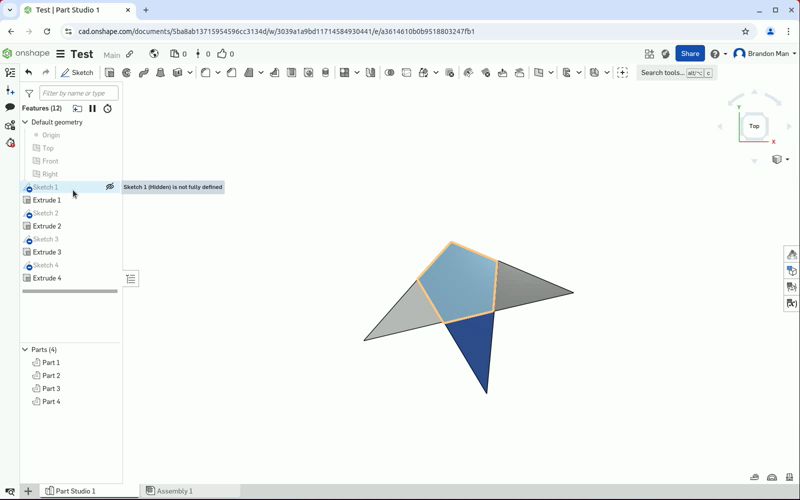
click(73, 189)
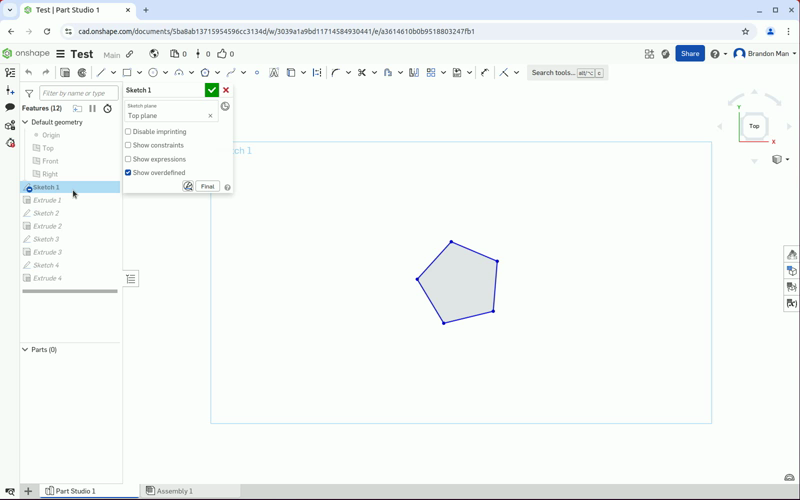
mouse_move(229, 92)
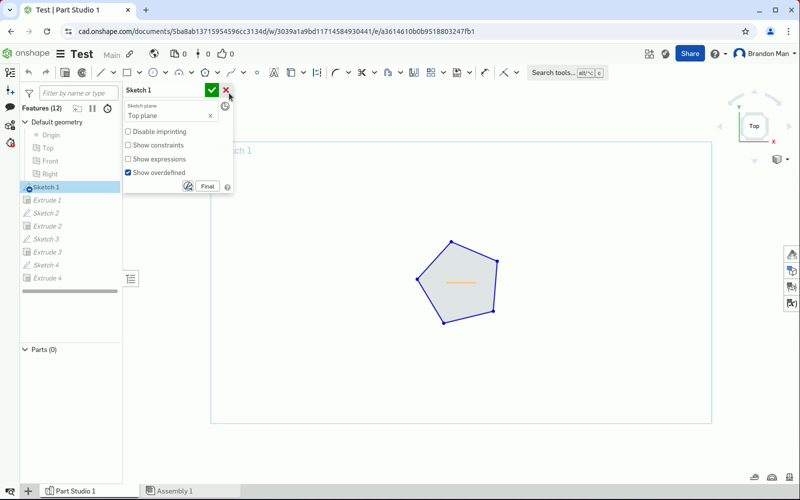
click(229, 92)
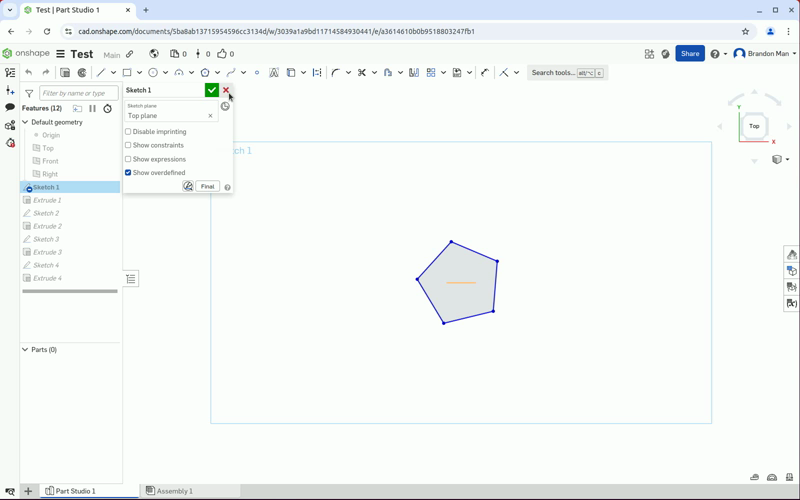
key(shift+s)
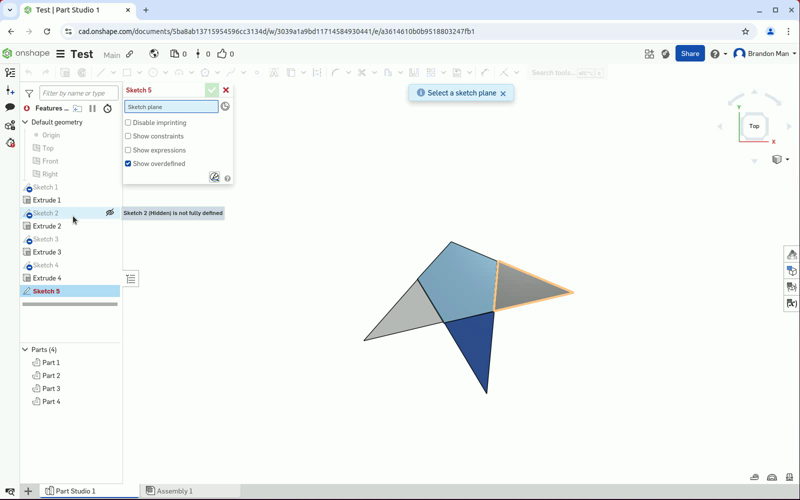
scroll(3)
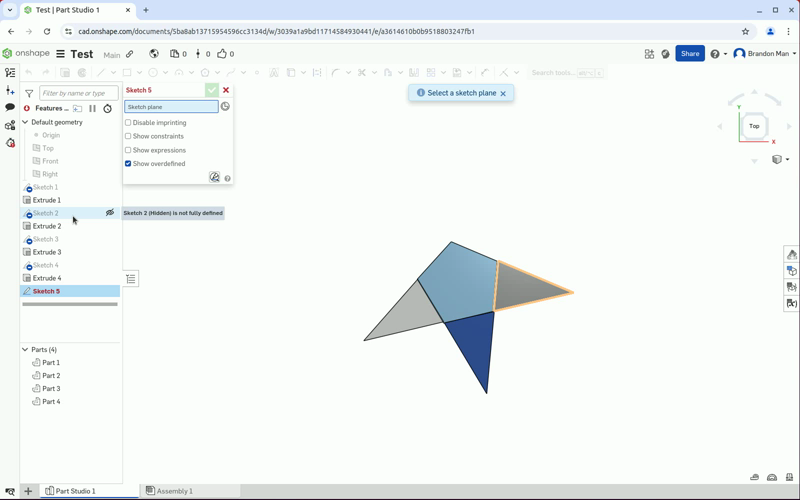
mouse_move(73, 150)
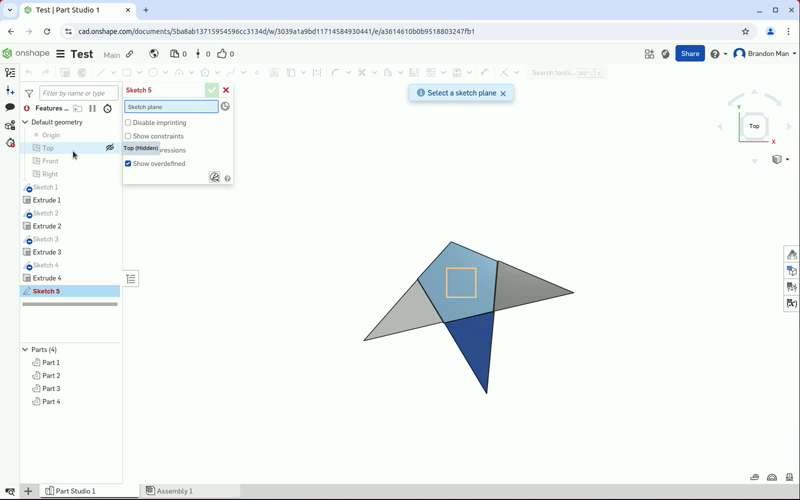
click(73, 150)
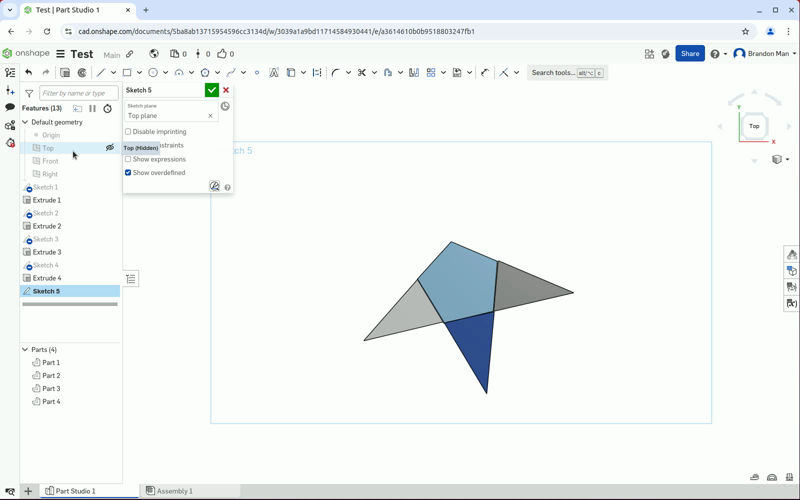
mouse_move(73, 352)
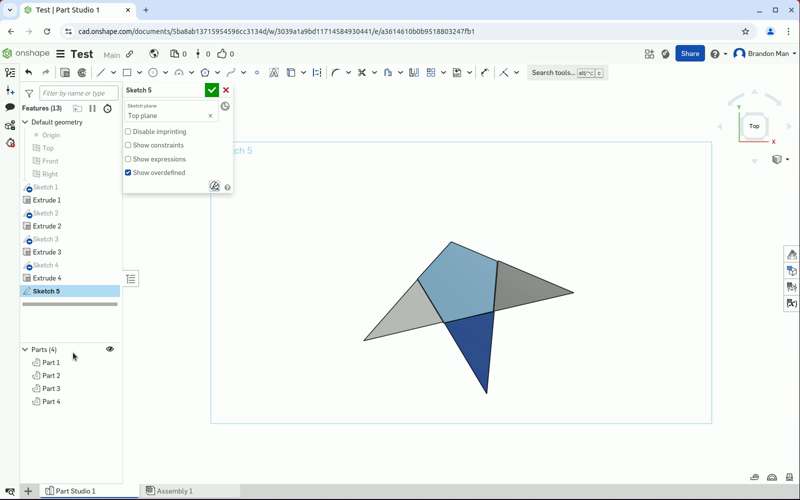
key(y)
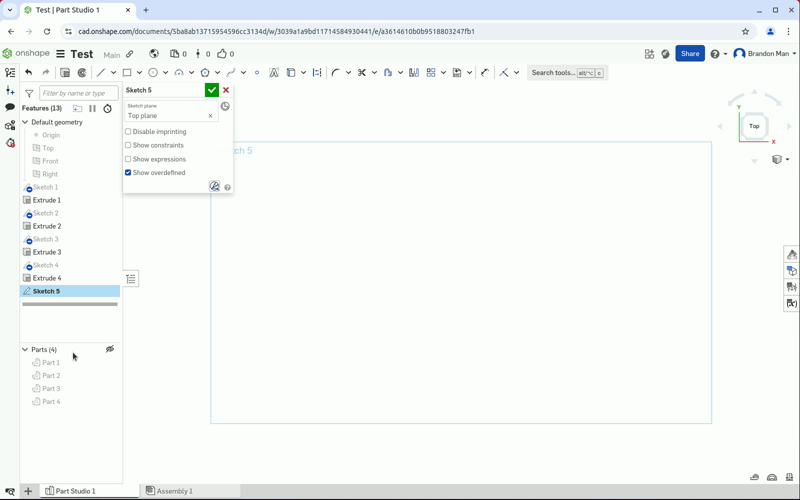
key(l)
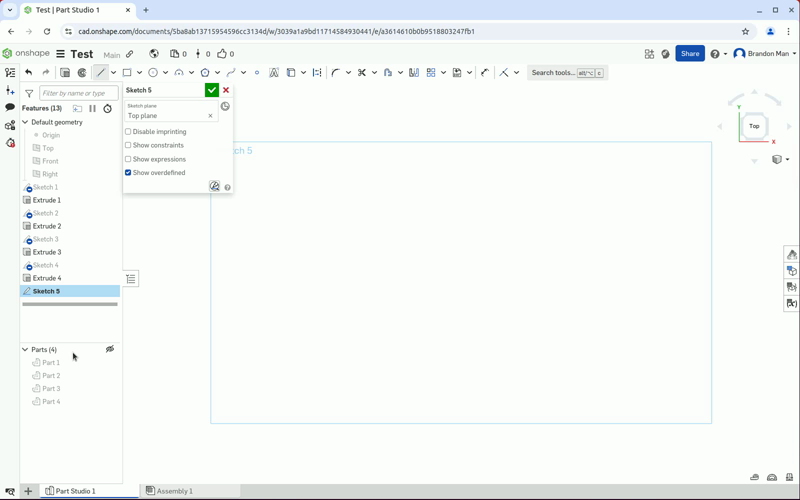
key_down(shift)
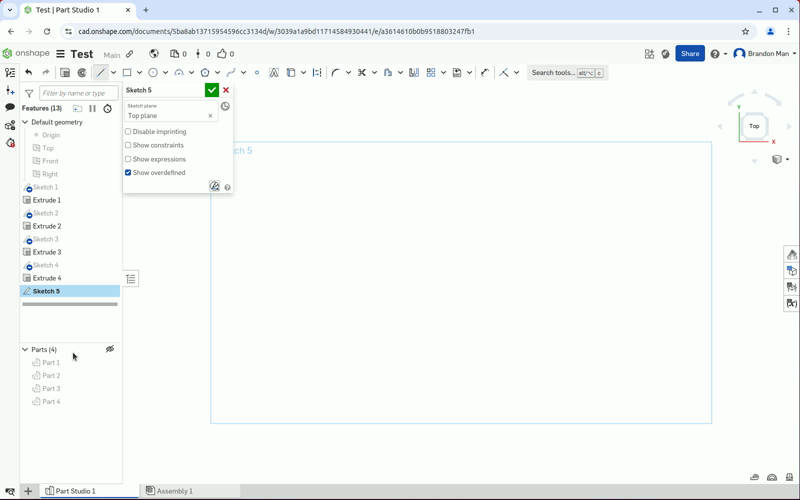
mouse_move(375, 209)
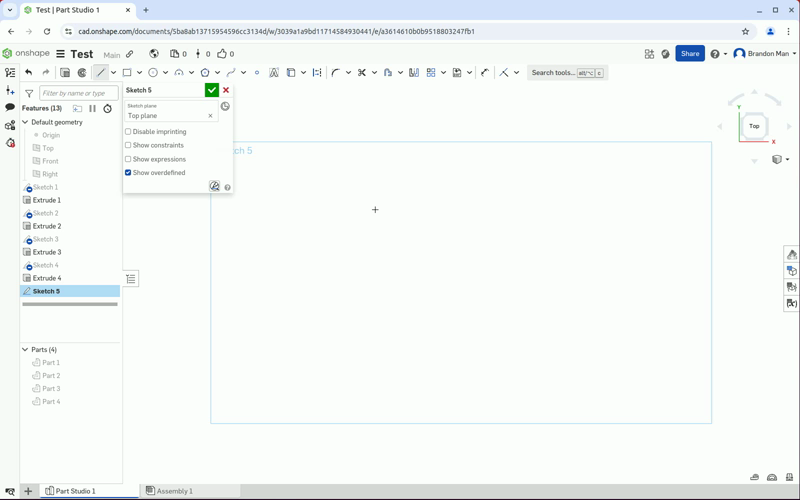
click(375, 209)
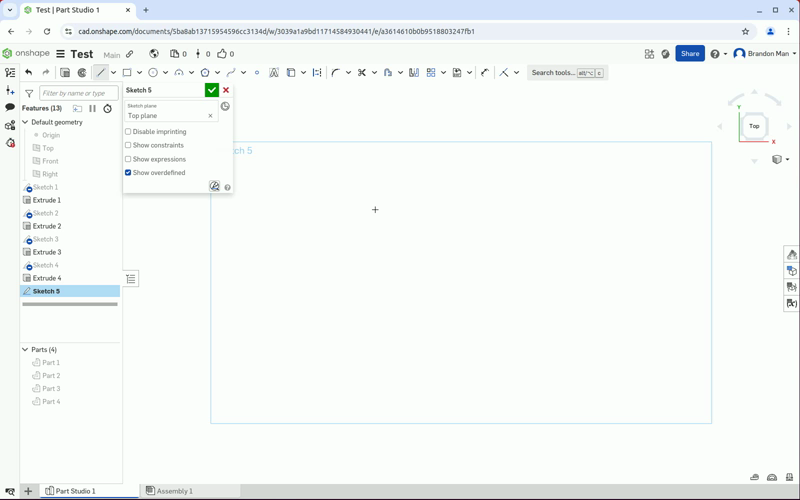
key_up(shift)
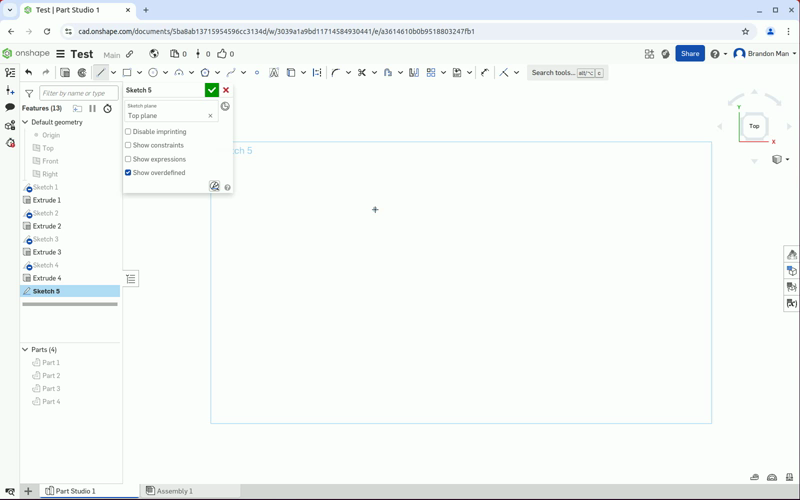
key_down(shift)
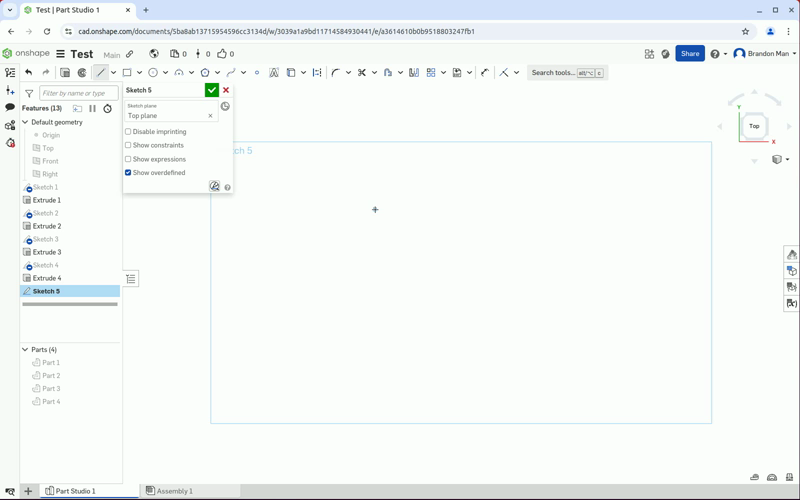
mouse_move(417, 279)
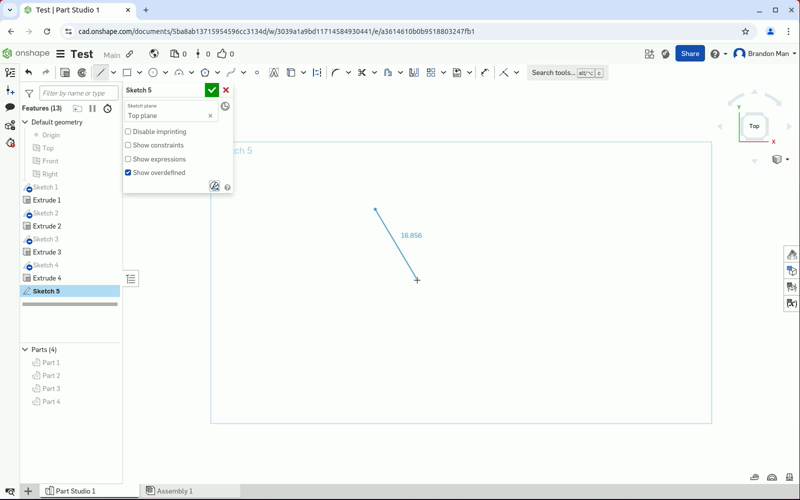
click(417, 279)
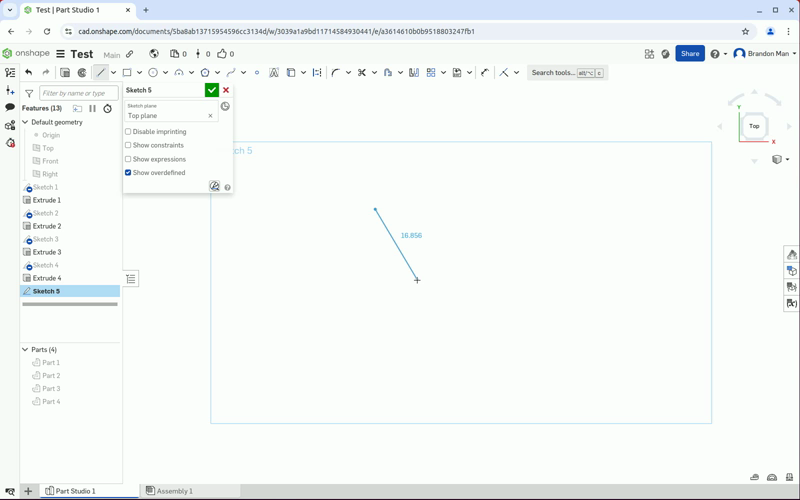
key_up(shift)
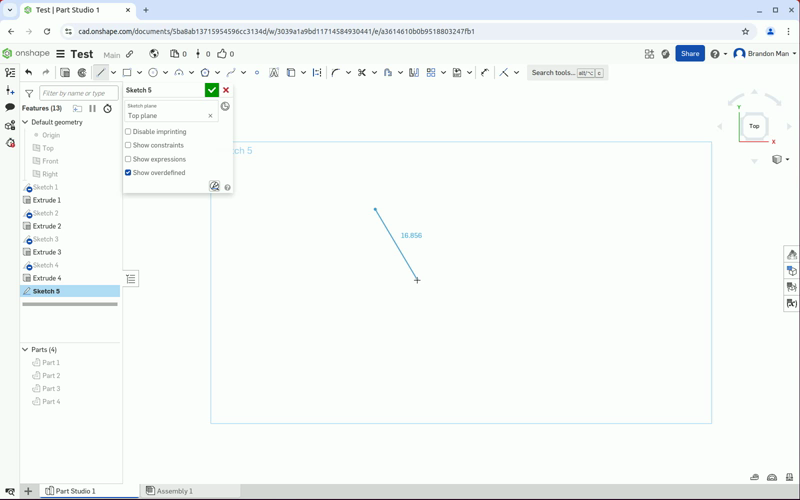
key_down(shift)
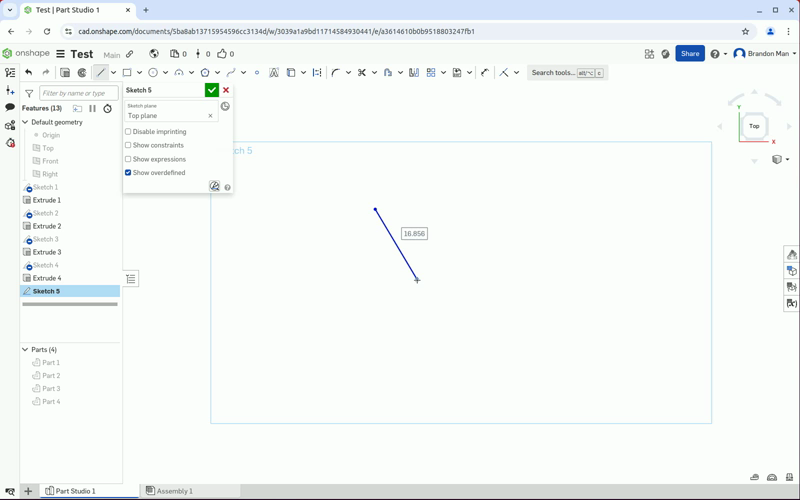
mouse_move(447, 279)
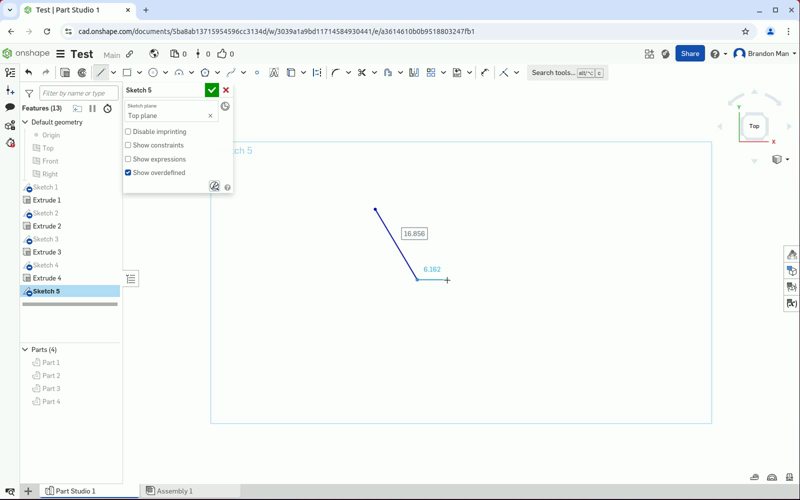
mouse_move(450, 241)
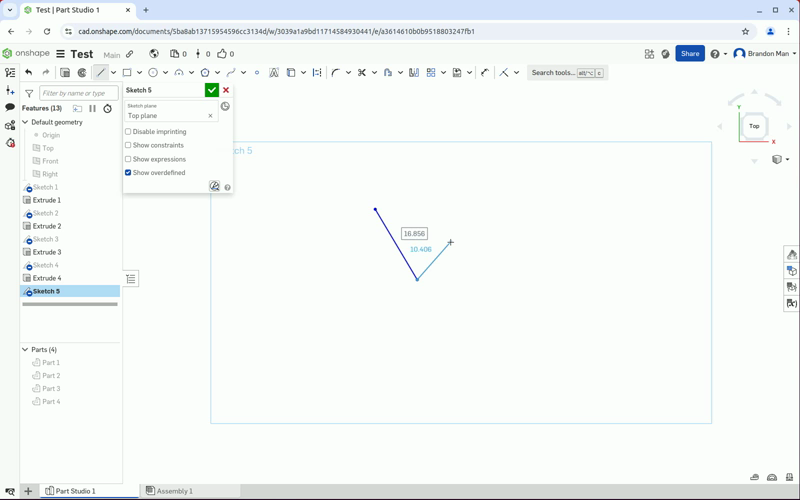
click(450, 241)
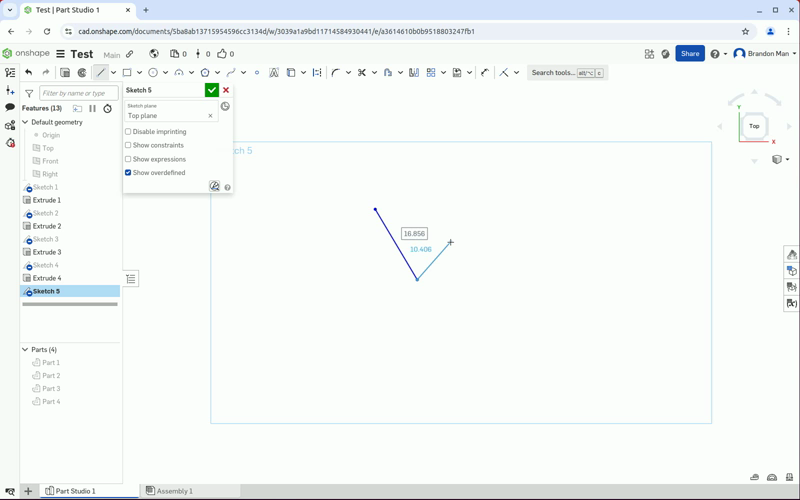
key_up(shift)
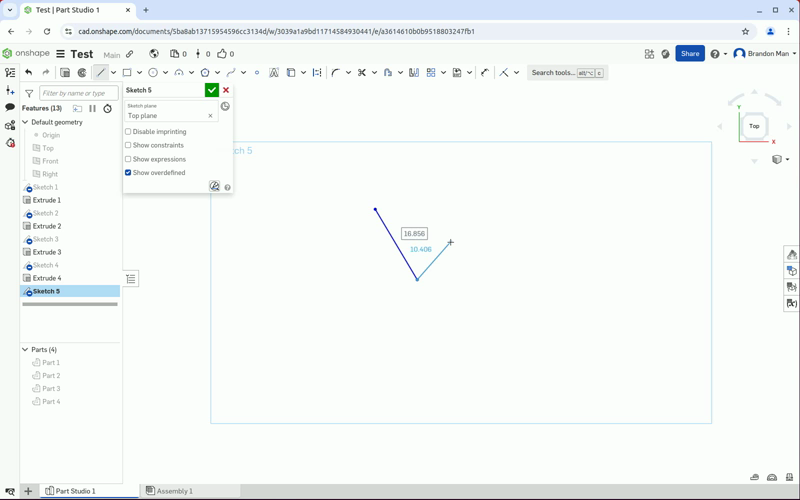
key_down(shift)
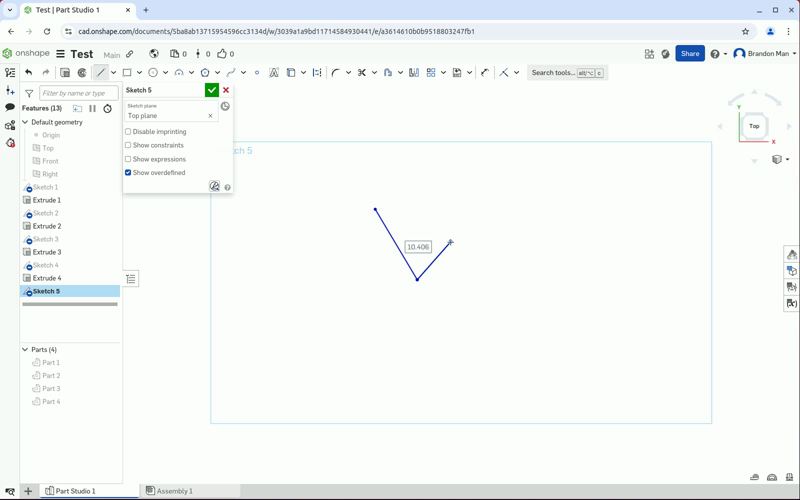
mouse_move(375, 209)
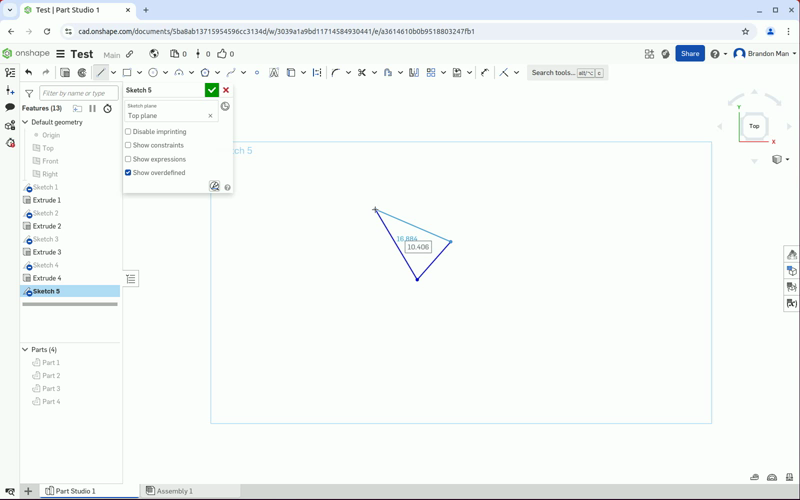
key_up(shift)
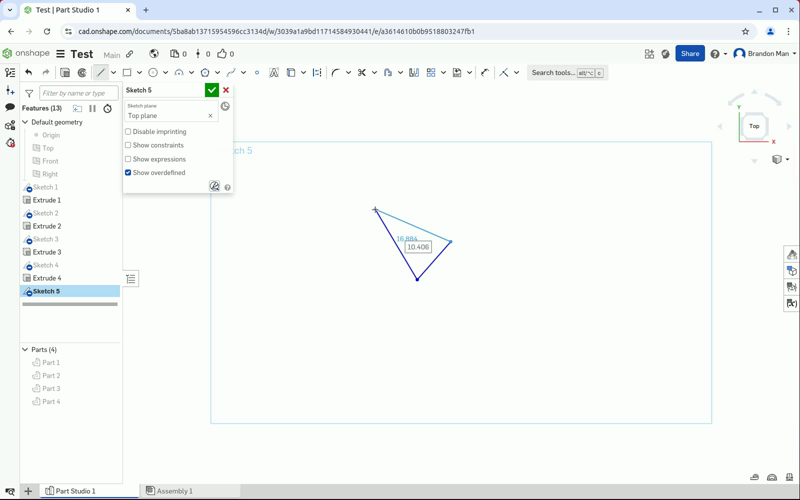
click(375, 209)
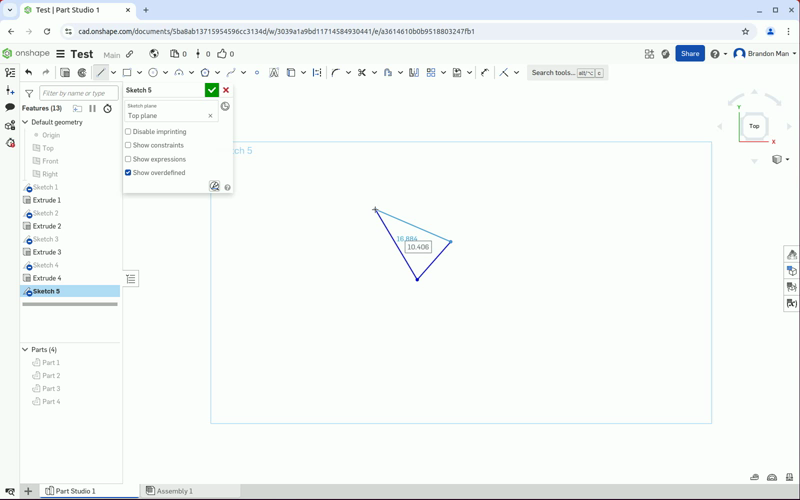
key(esc)
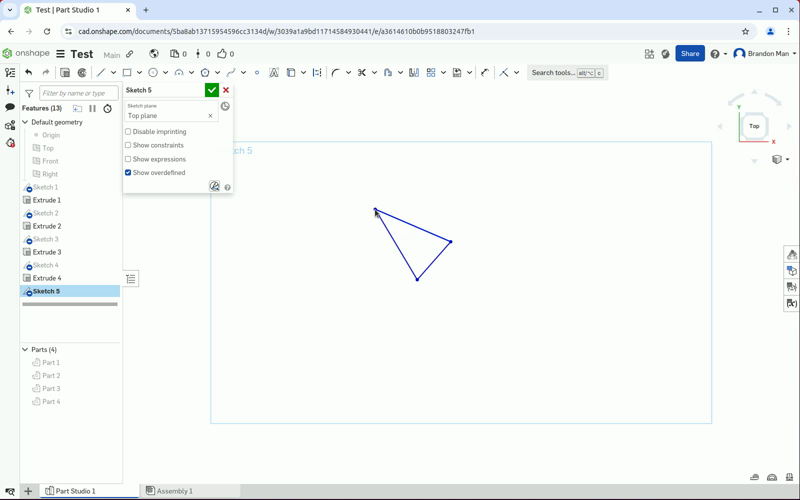
mouse_move(414, 235)
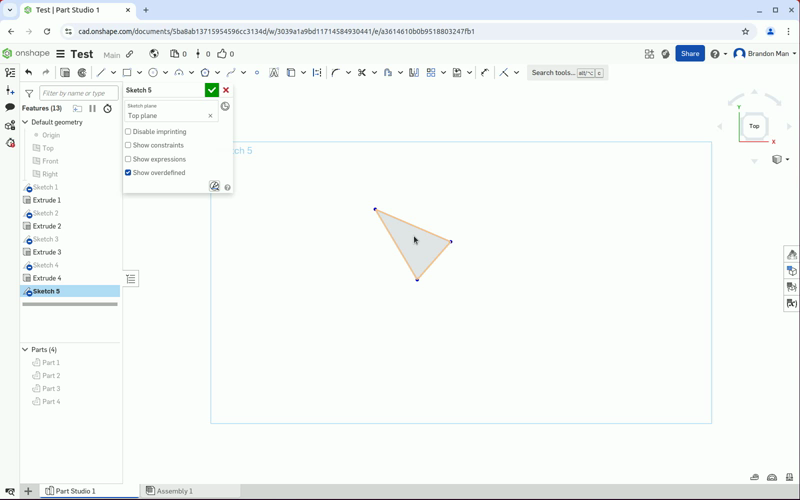
click(414, 235)
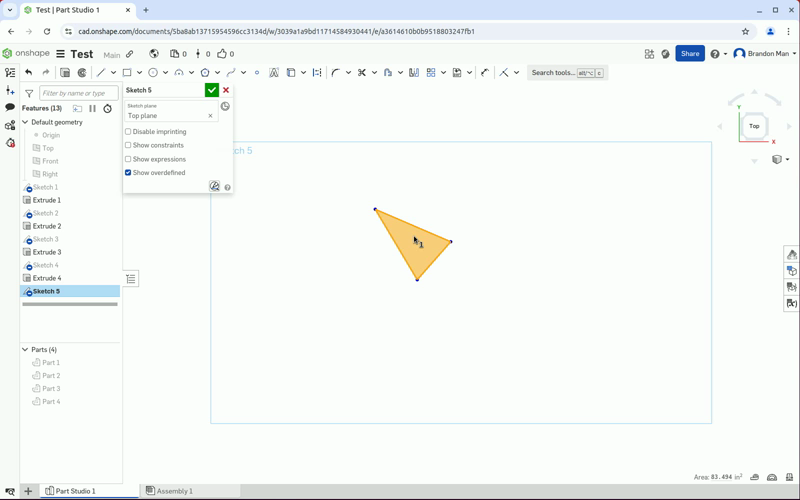
mouse_move(73, 352)
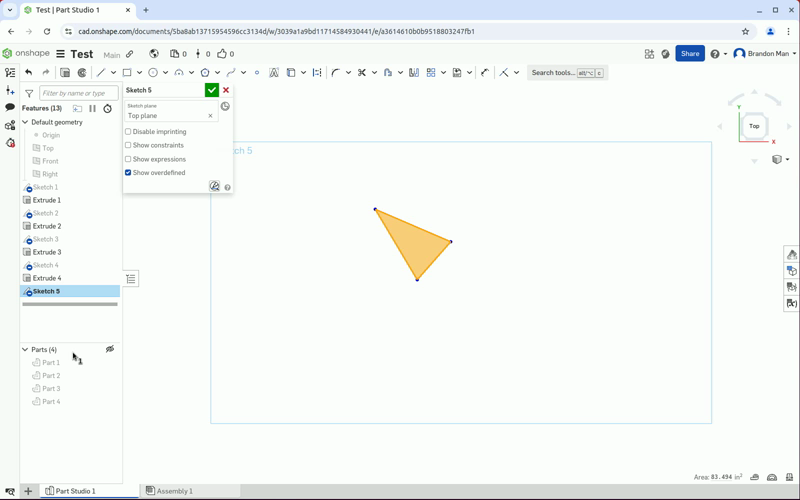
key(shift+y)
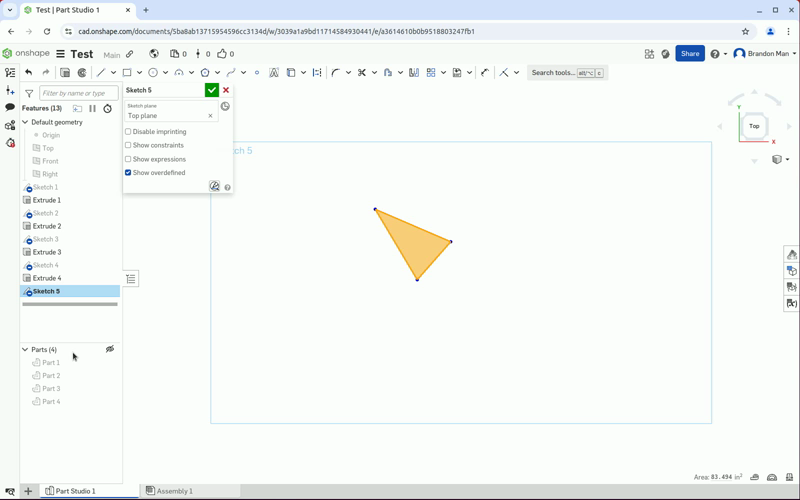
key(shift+e)
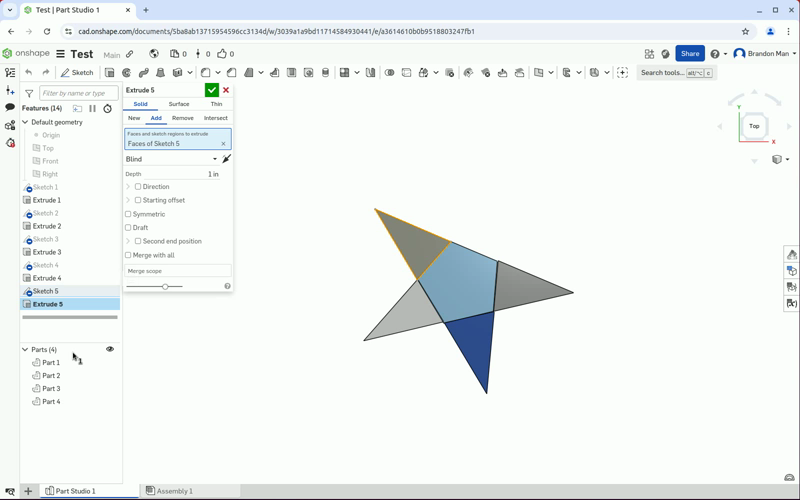
mouse_move(143, 106)
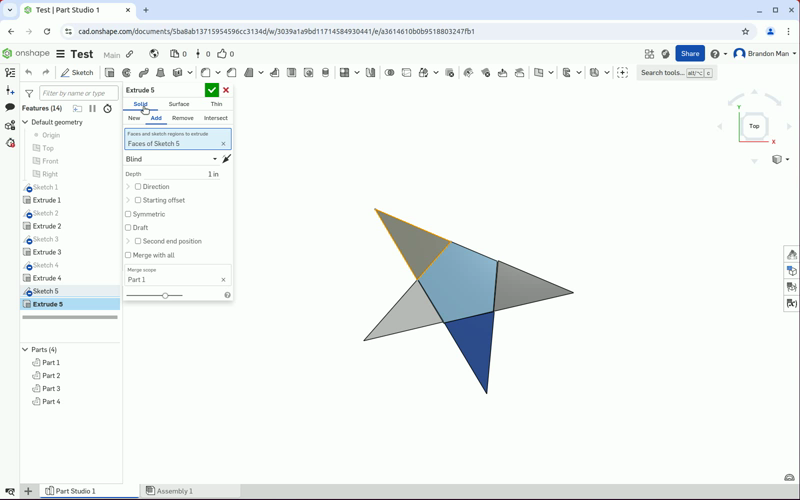
click(143, 106)
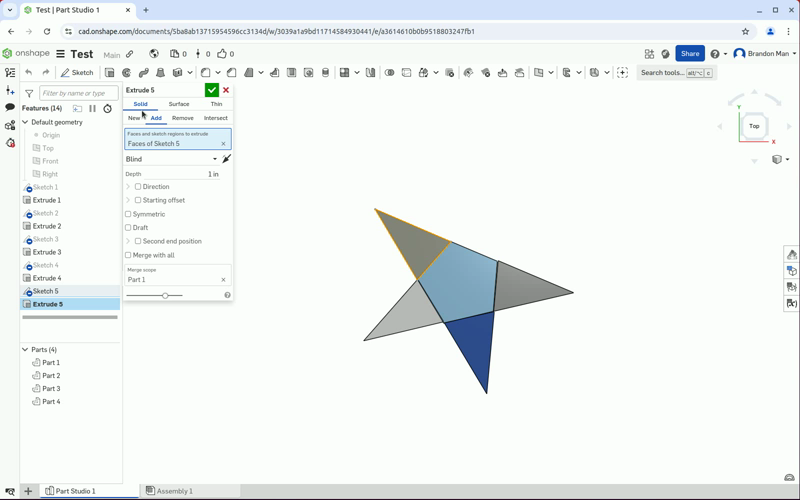
mouse_move(137, 120)
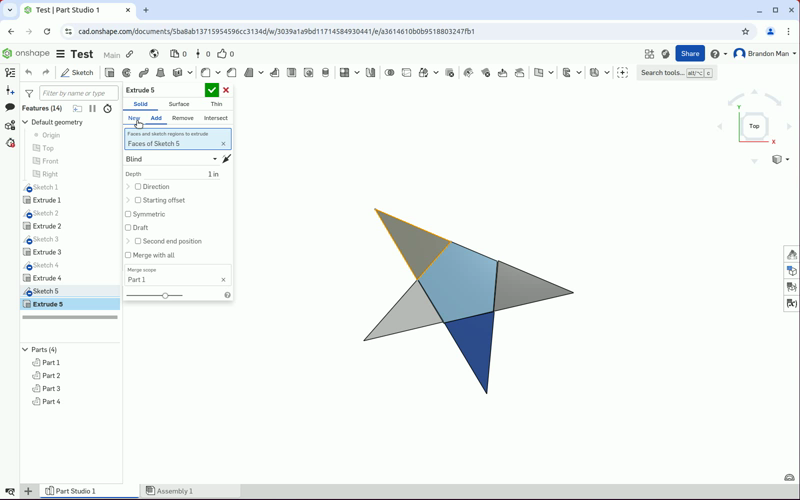
click(137, 120)
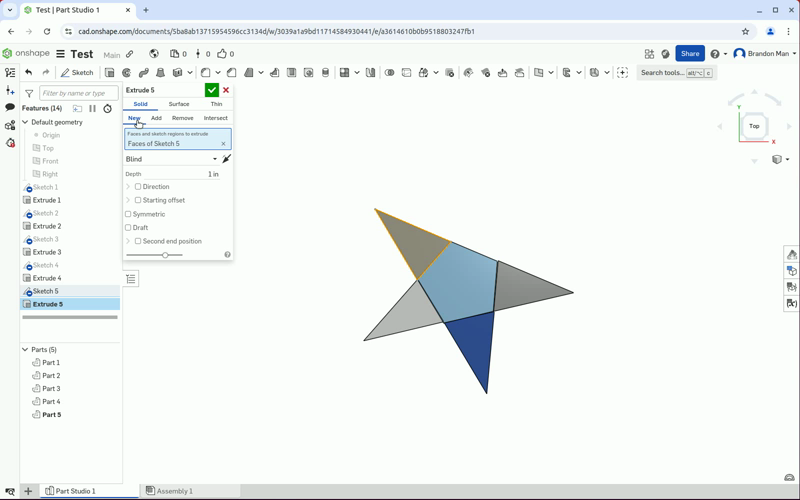
key(tab, 4)
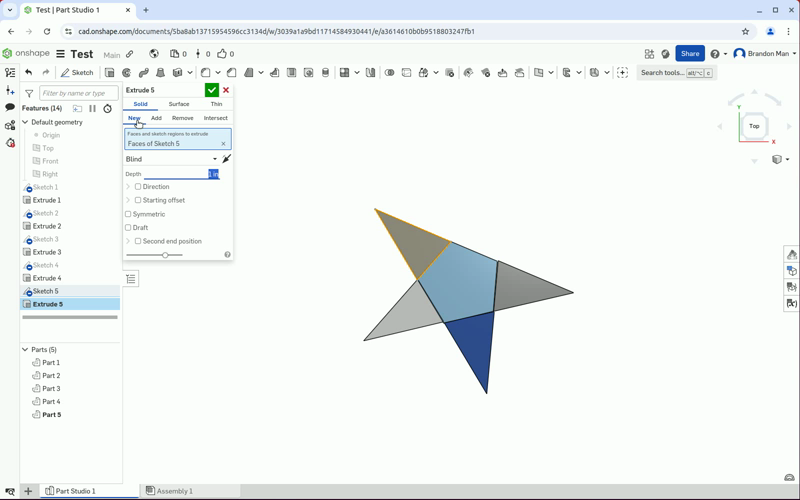
text(3.851)
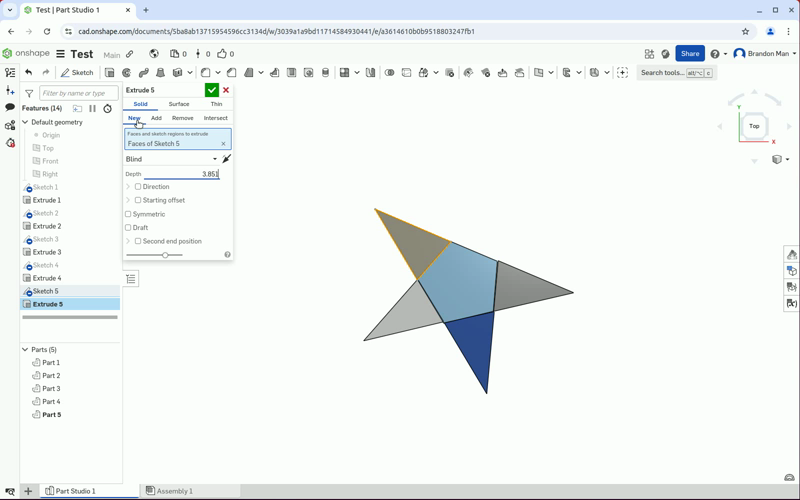
key(enter)
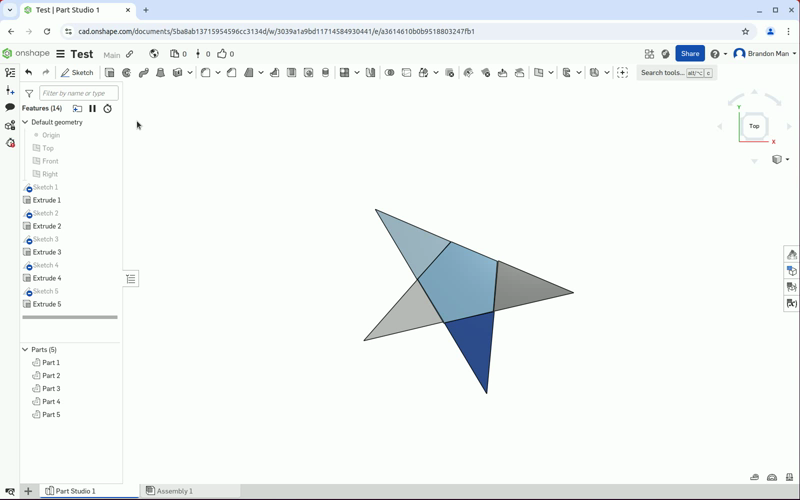
key(shift+h)
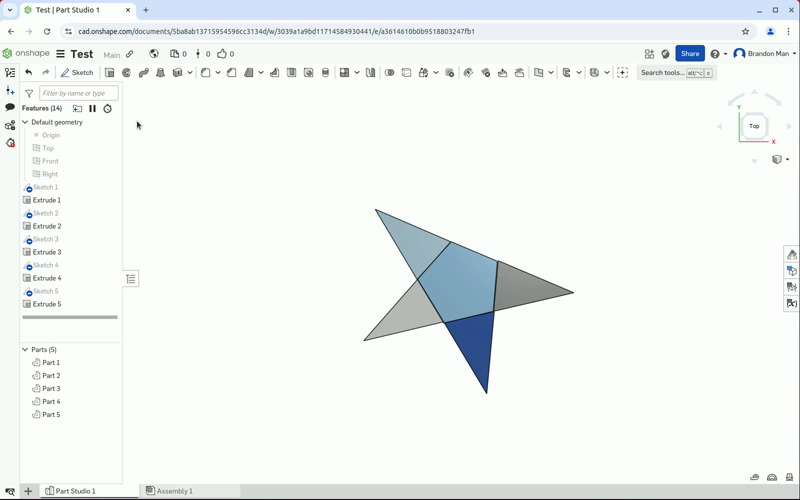
key(shift+h)
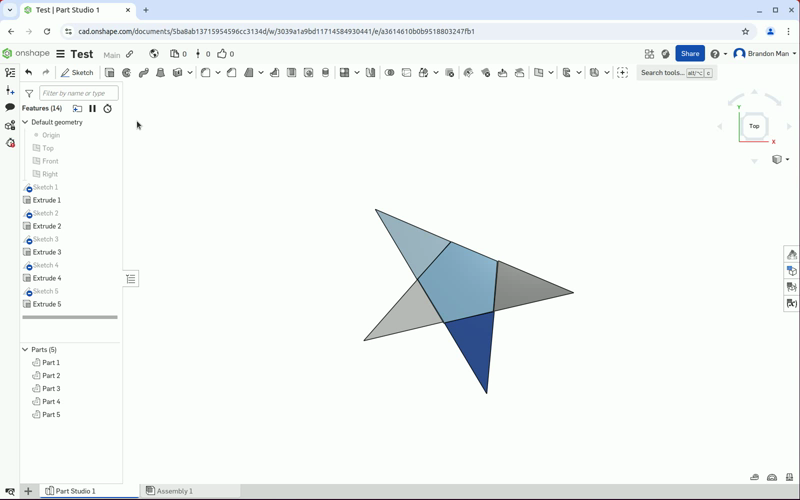
mouse_move(73, 189)
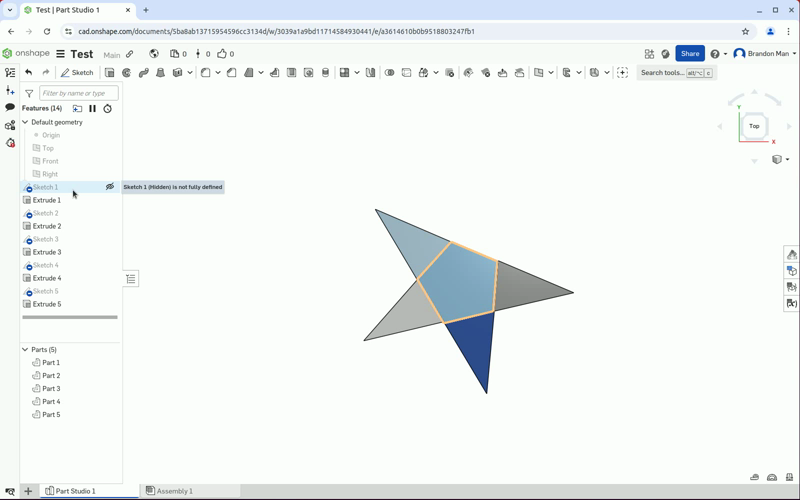
click(73, 189)
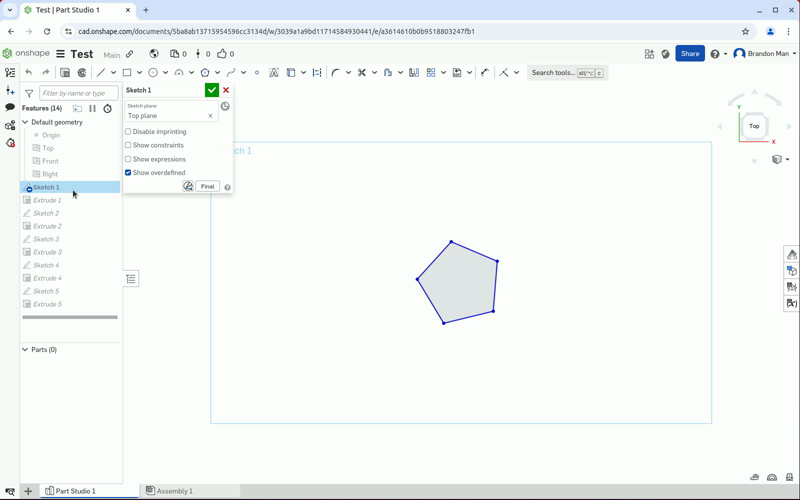
mouse_move(229, 92)
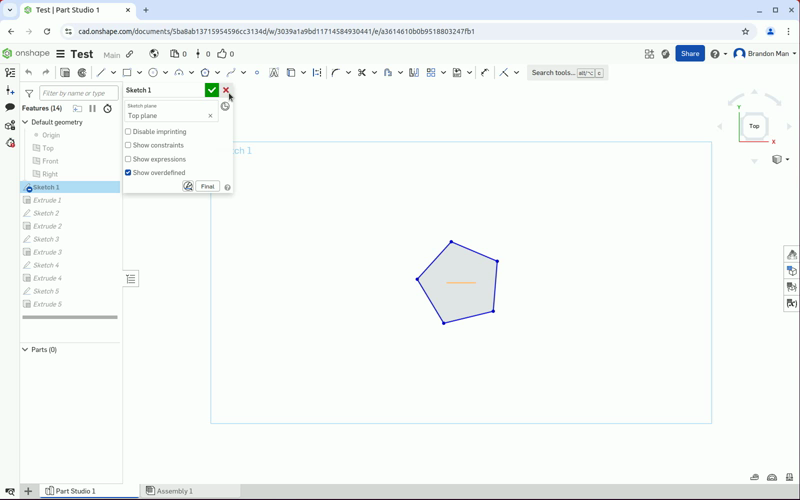
click(229, 92)
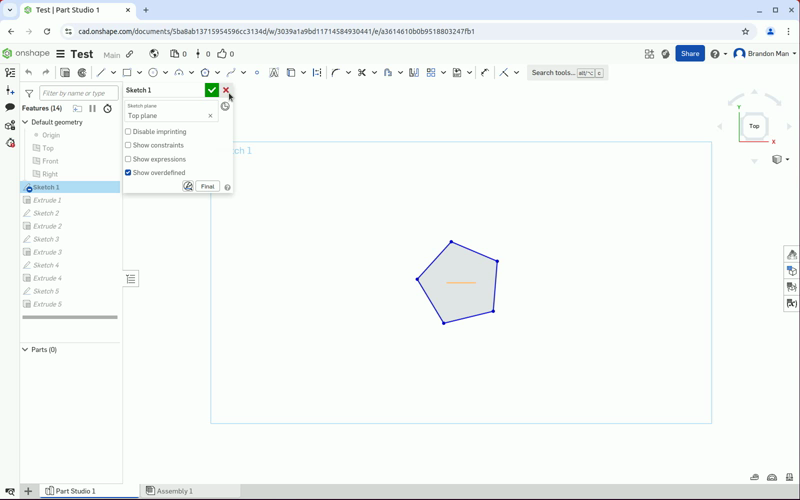
key(shift+s)
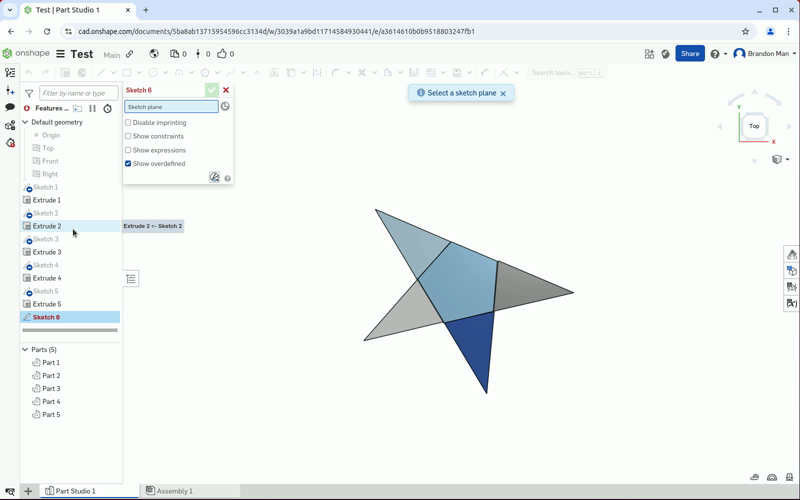
scroll(3)
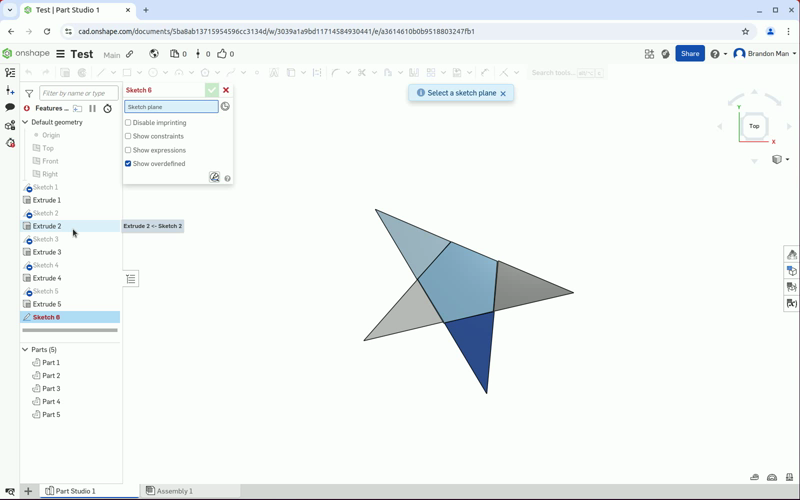
mouse_move(73, 150)
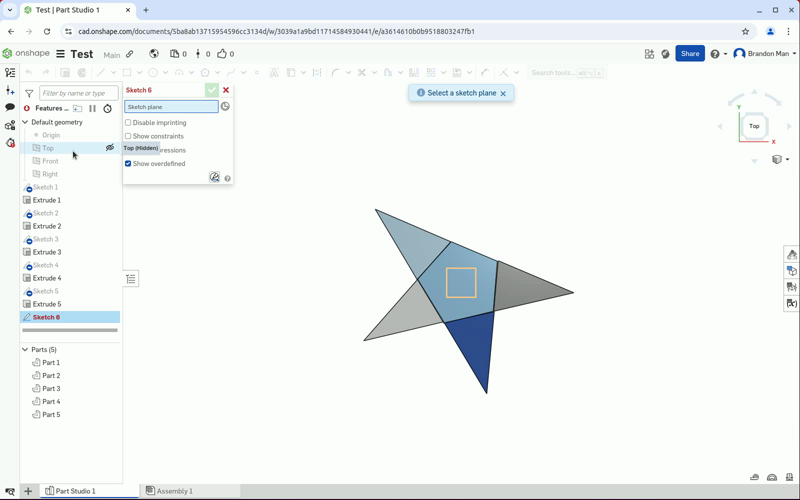
click(73, 150)
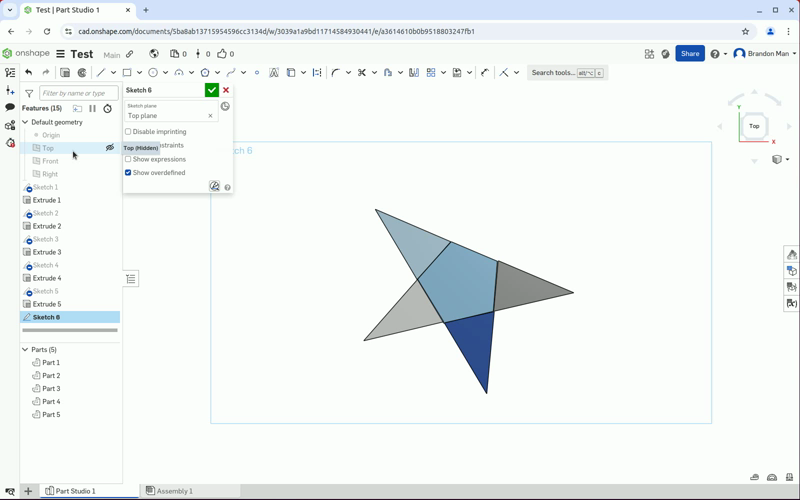
mouse_move(73, 352)
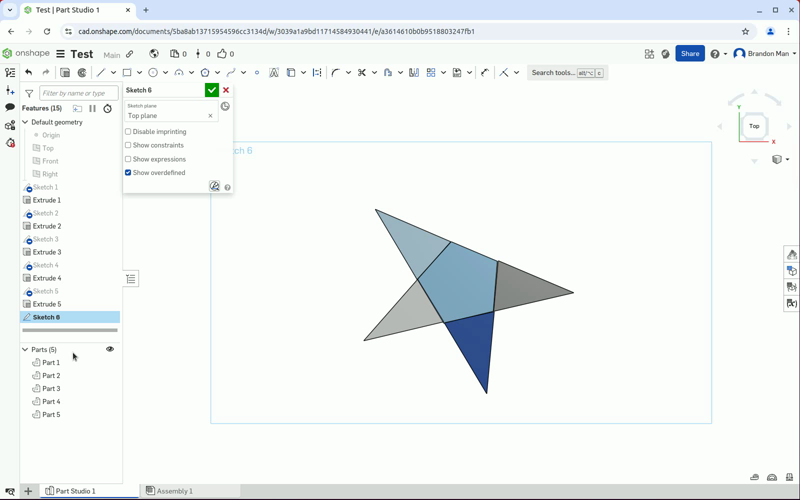
key(y)
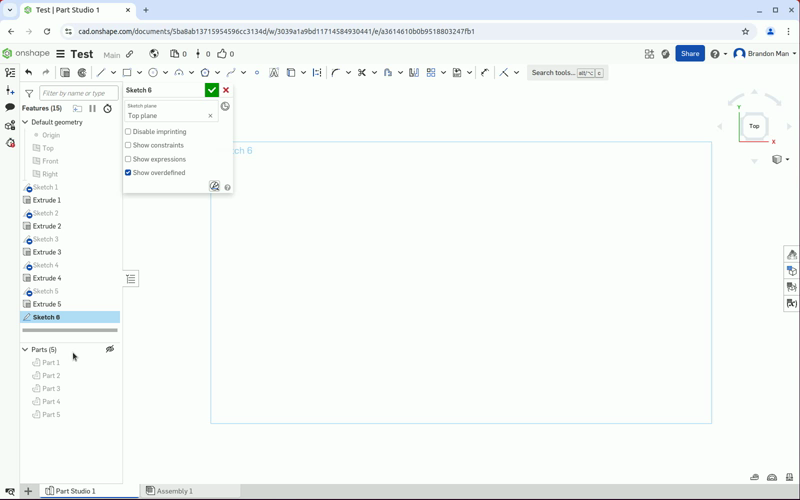
key(l)
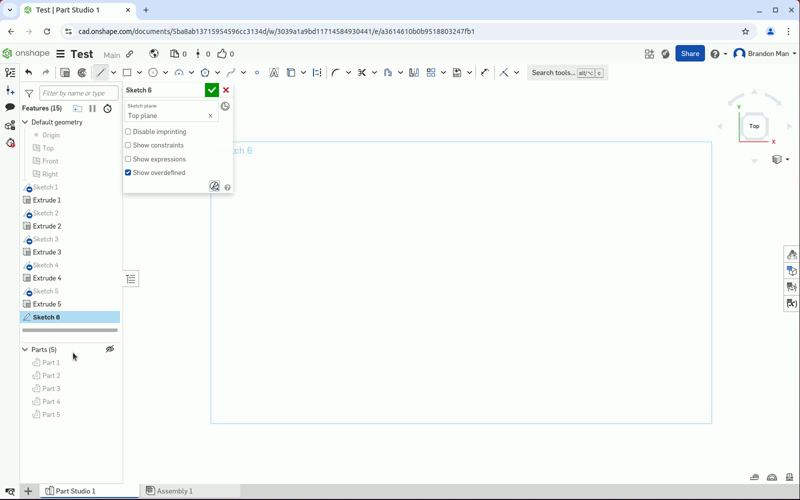
key_down(shift)
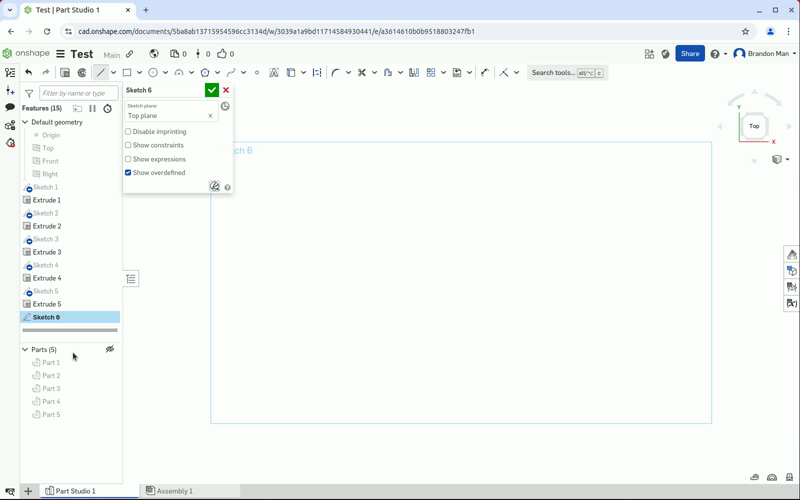
mouse_move(451, 240)
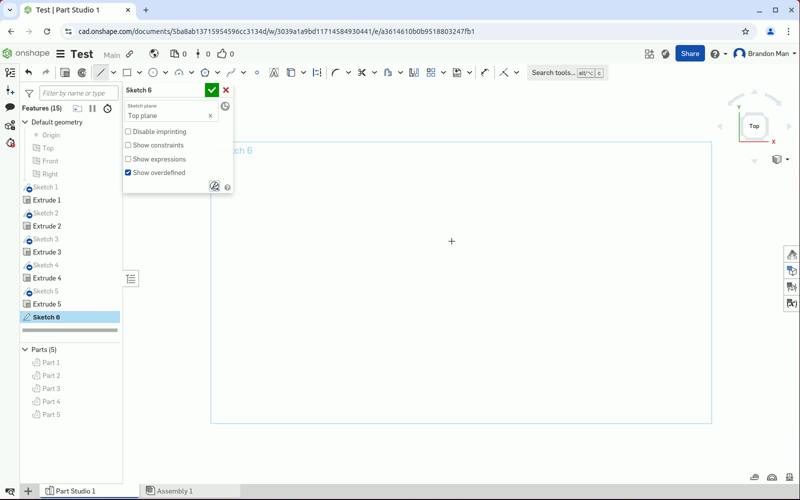
click(451, 240)
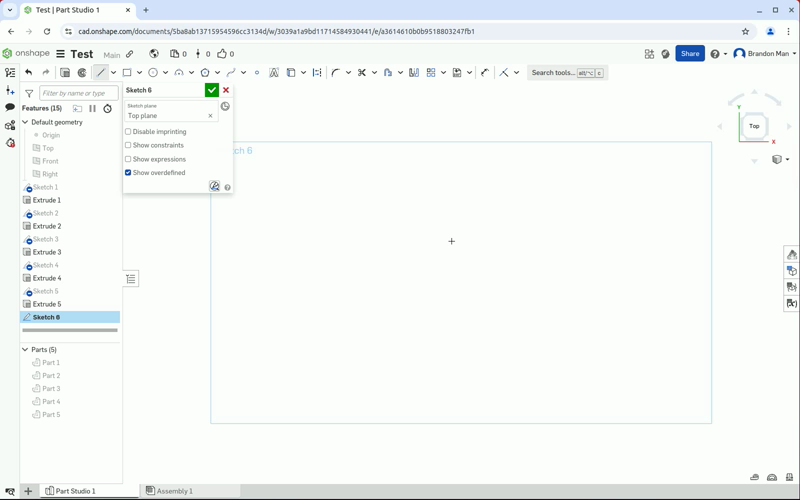
key_up(shift)
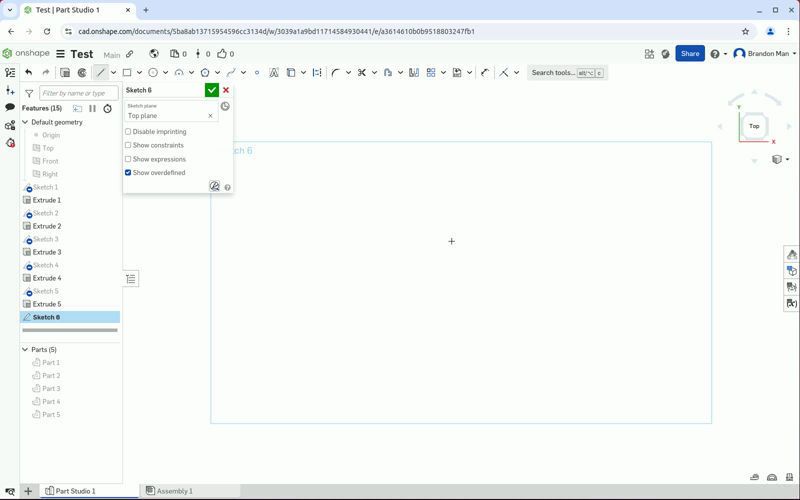
key_down(shift)
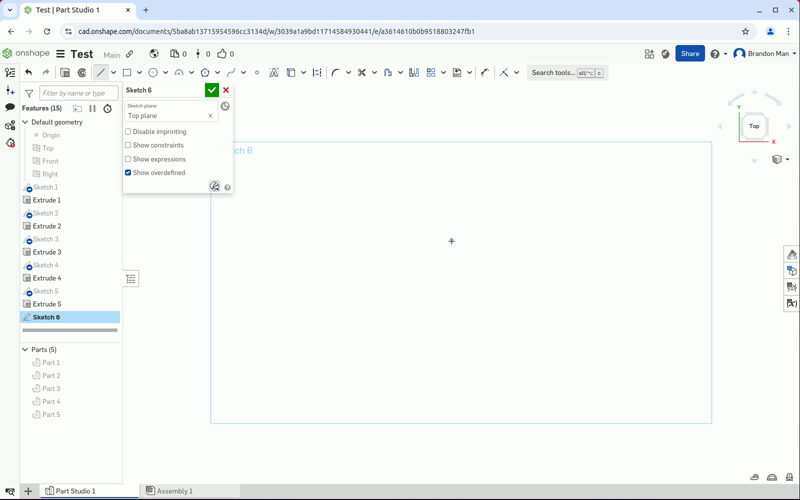
mouse_move(481, 240)
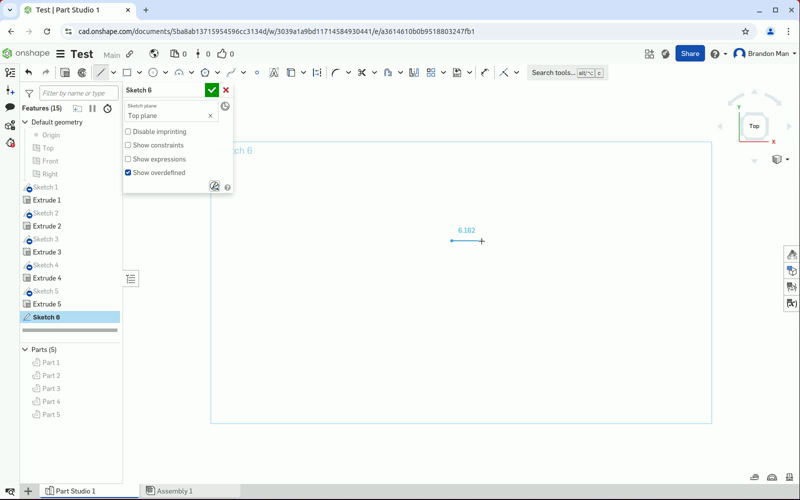
mouse_move(498, 261)
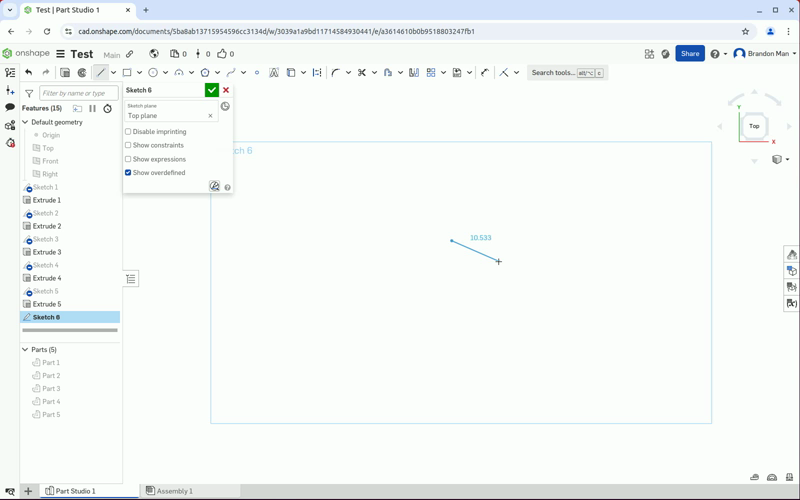
click(498, 261)
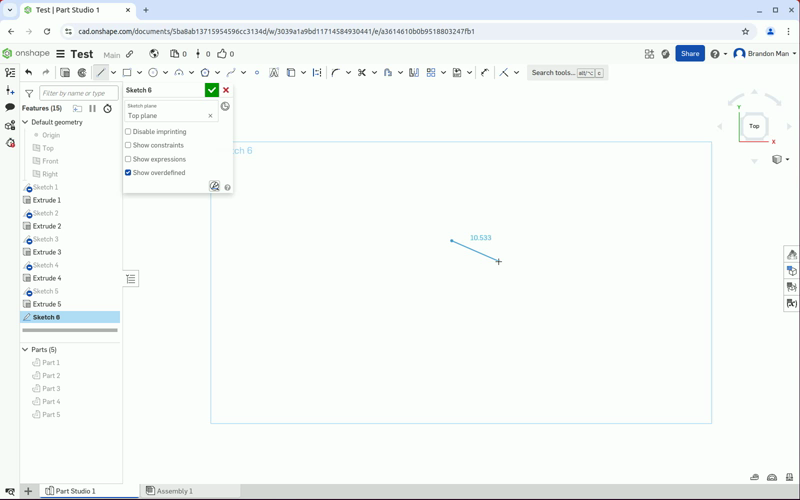
key_up(shift)
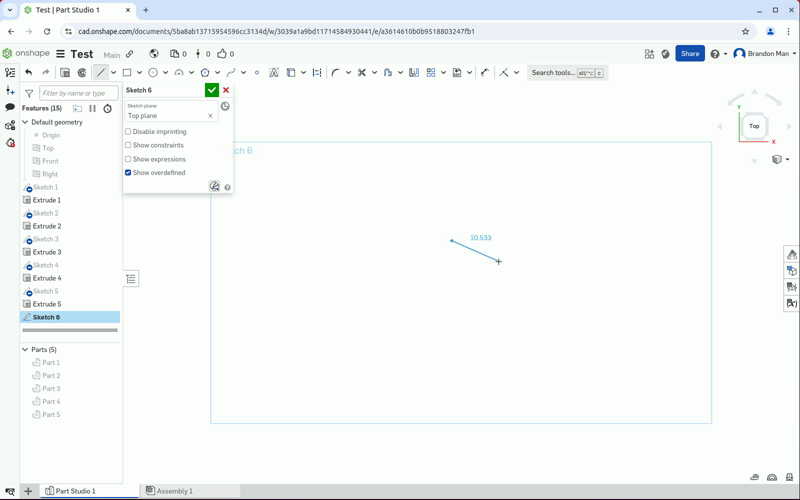
key_down(shift)
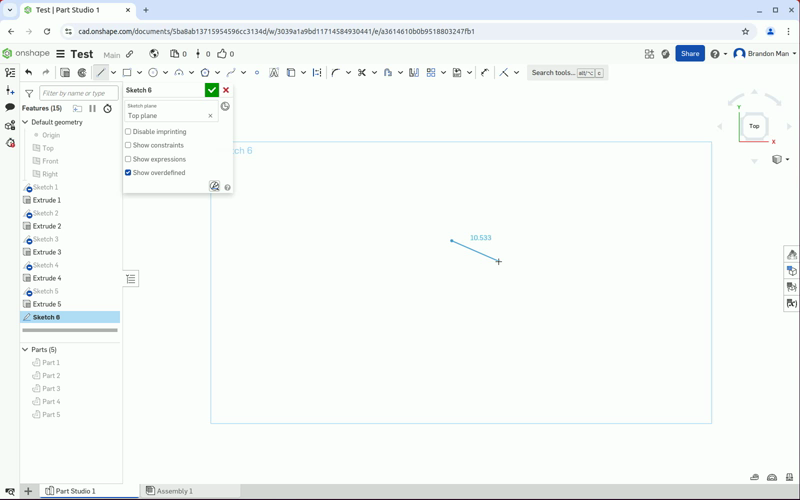
mouse_move(506, 178)
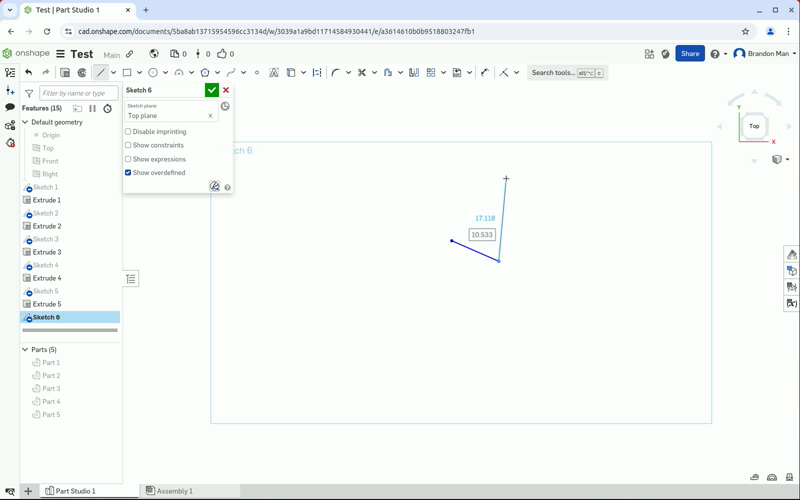
click(506, 178)
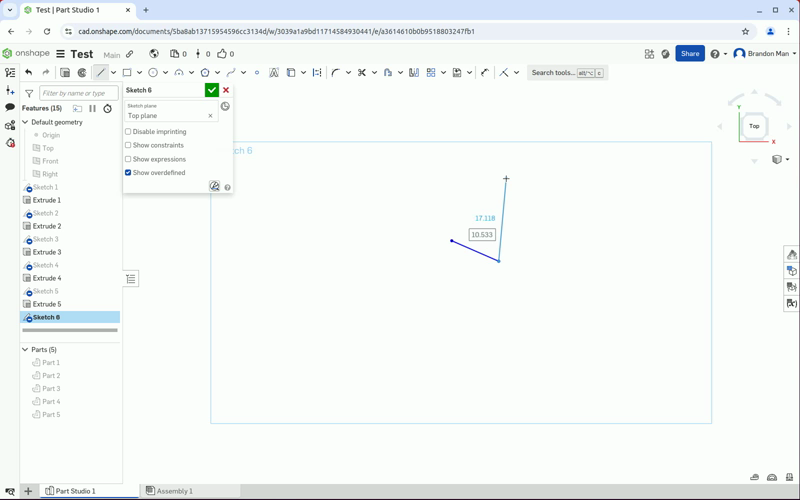
key_up(shift)
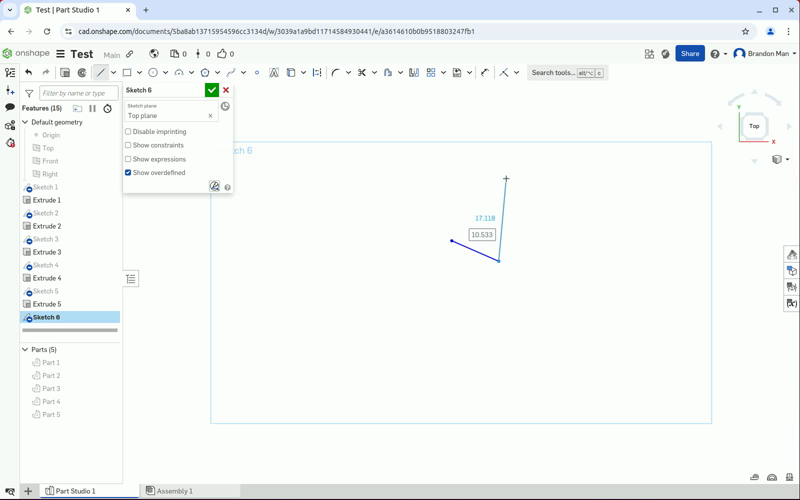
key_down(shift)
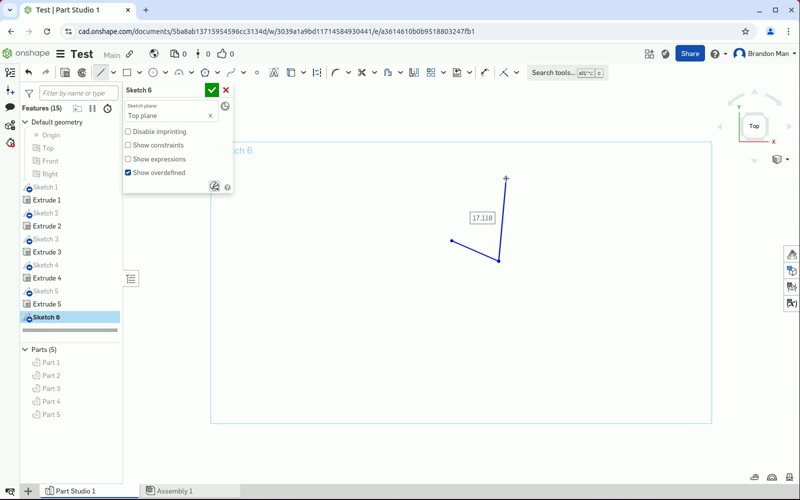
mouse_move(451, 240)
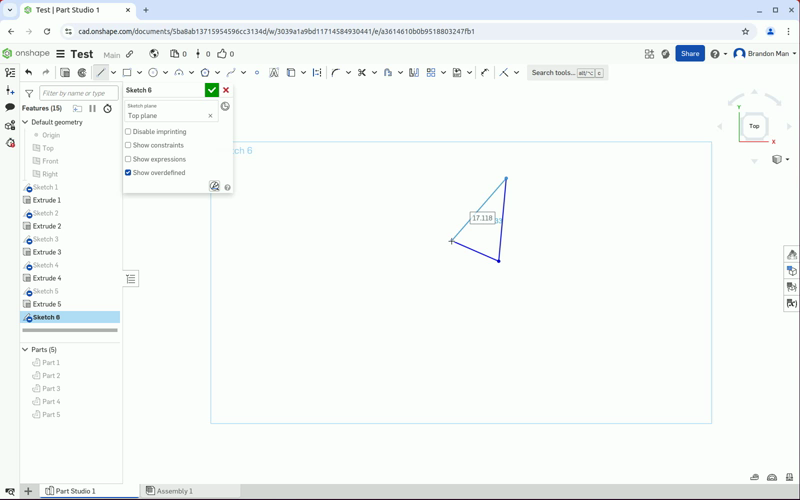
key_up(shift)
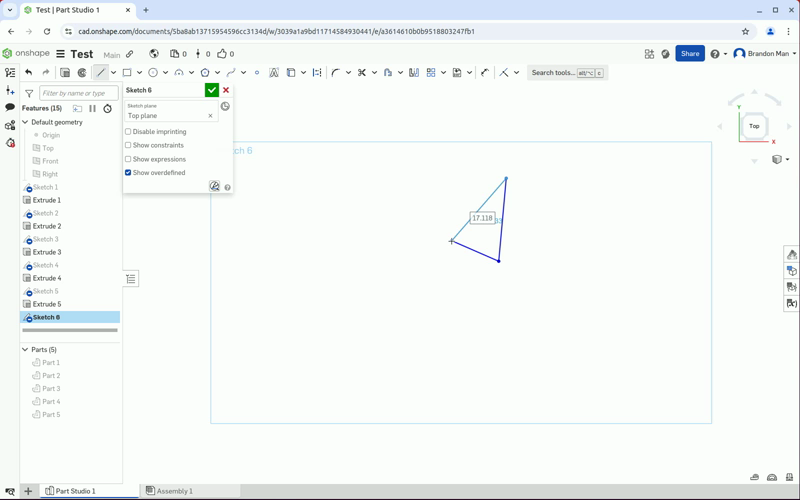
click(451, 240)
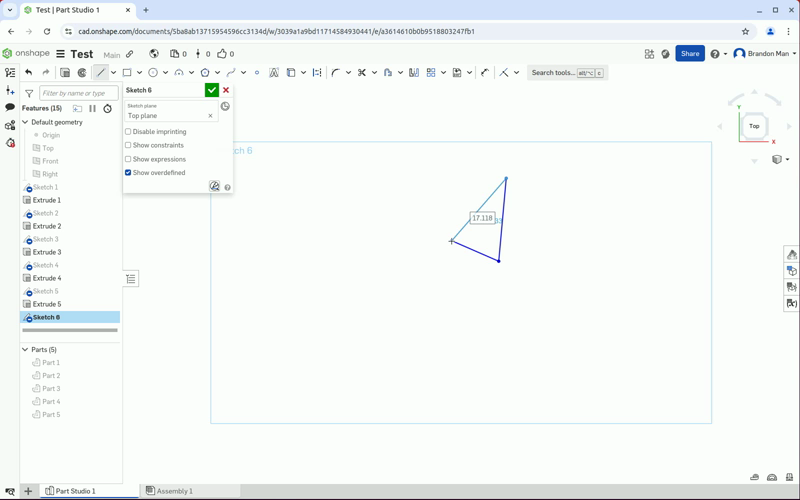
key(esc)
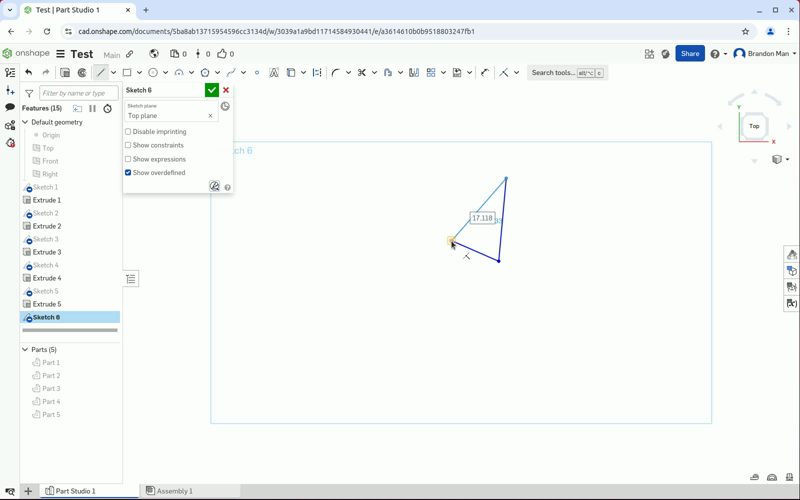
mouse_move(470, 225)
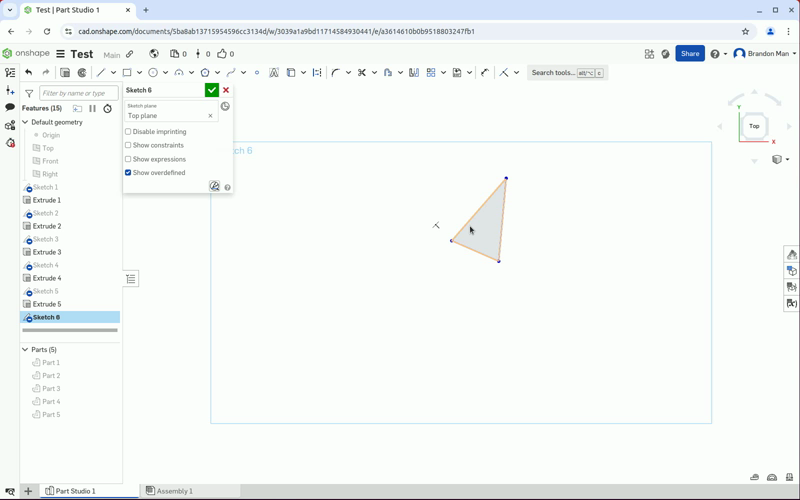
click(470, 225)
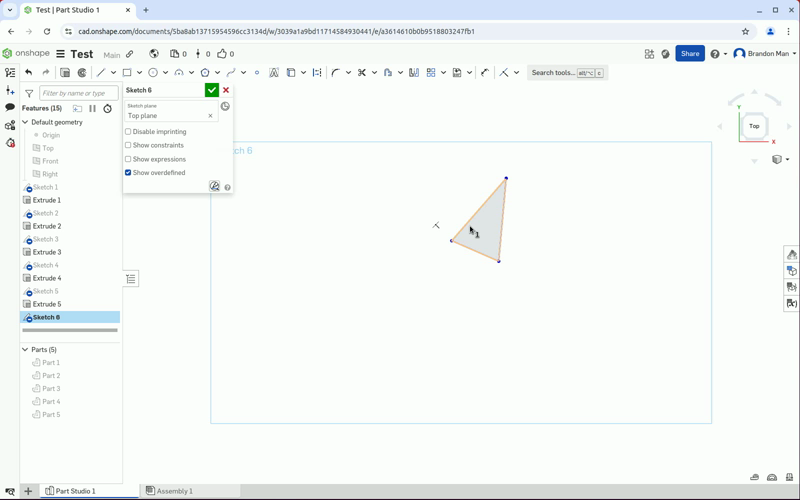
mouse_move(73, 352)
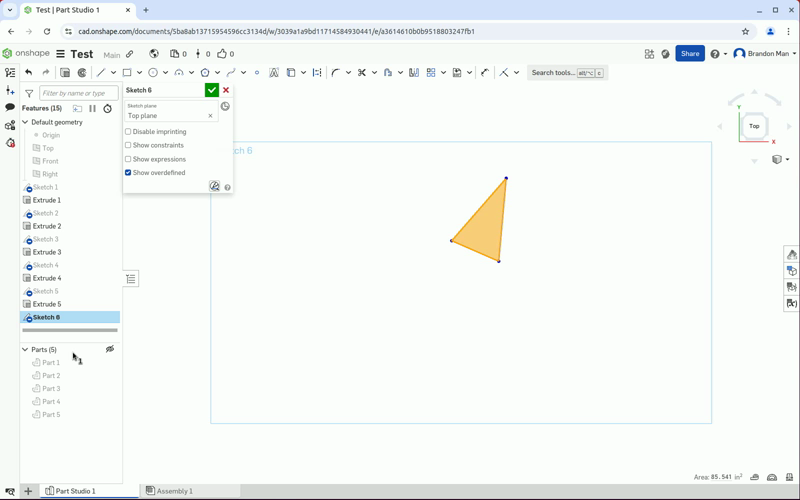
key(shift+y)
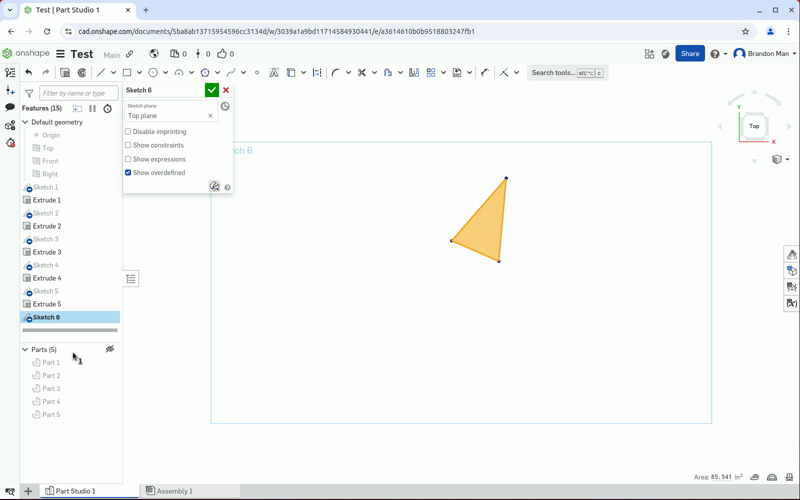
key(shift+e)
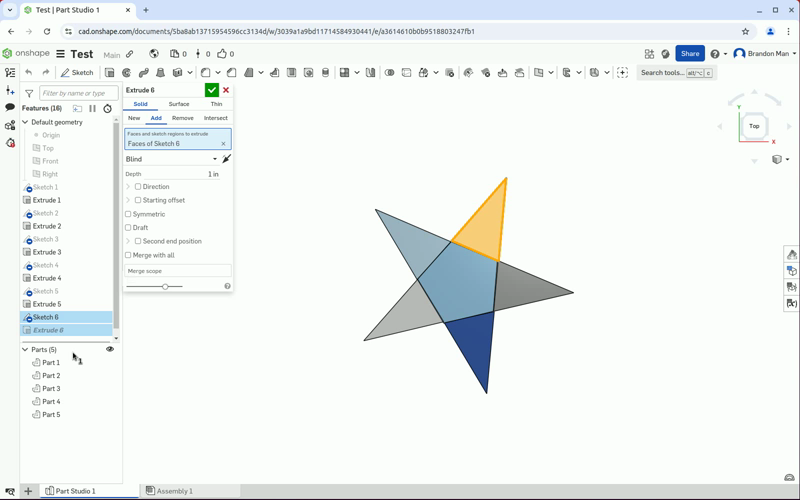
mouse_move(143, 106)
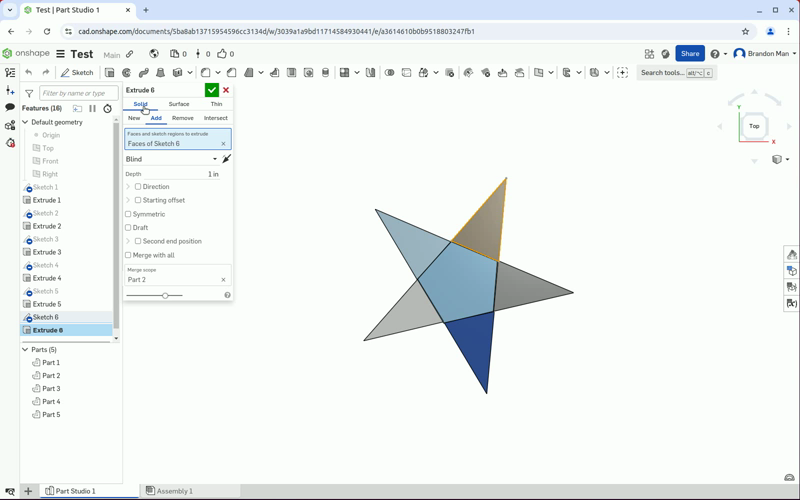
click(143, 106)
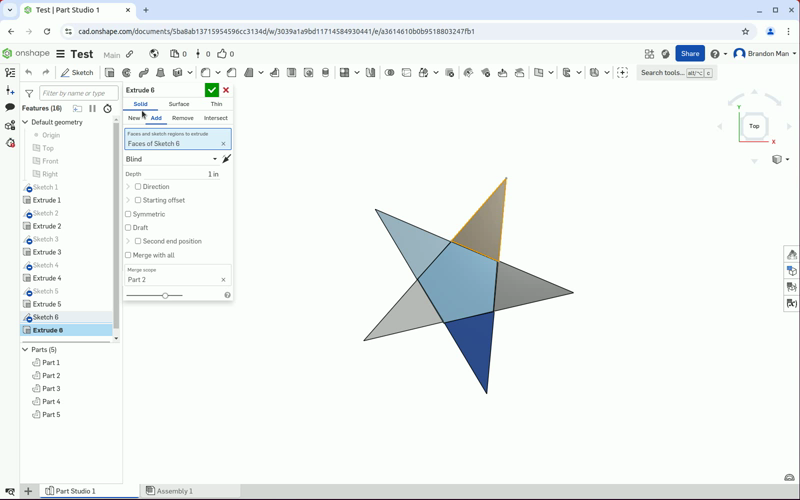
mouse_move(137, 120)
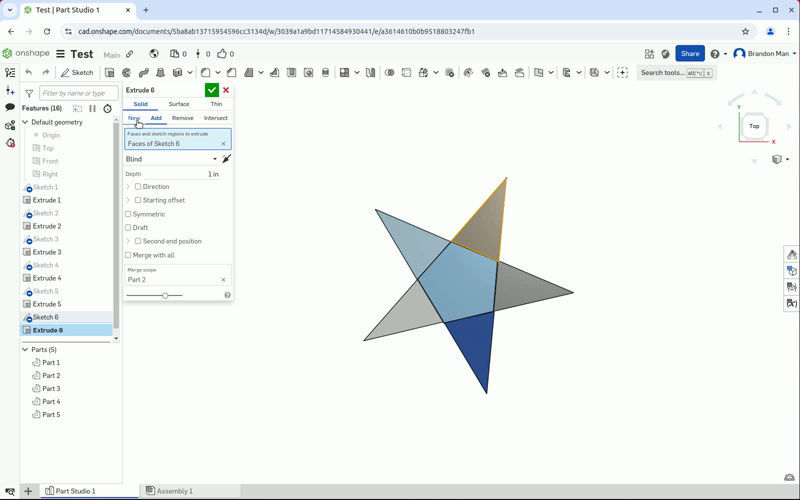
click(137, 120)
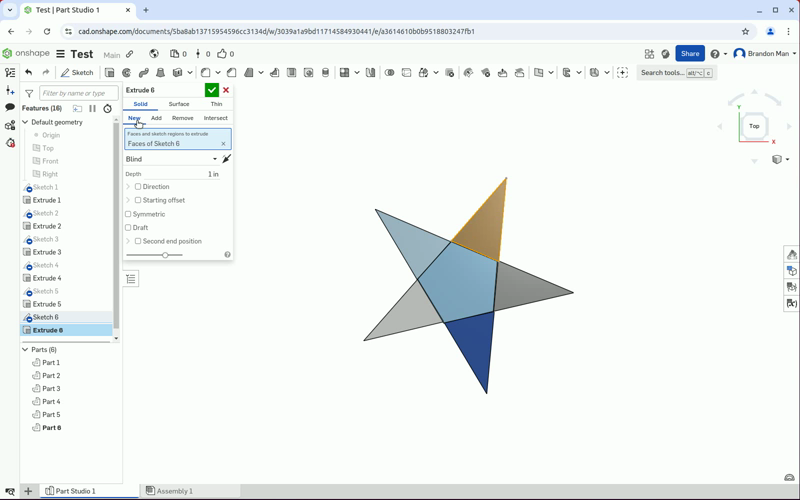
key(tab, 4)
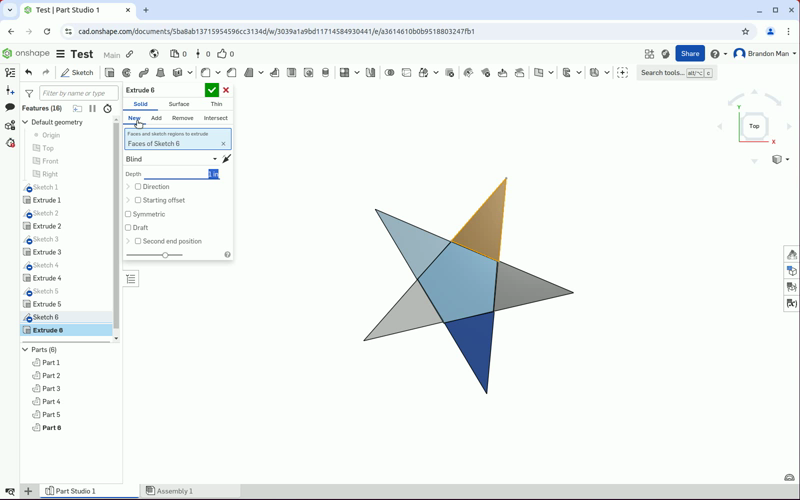
text(3.851)
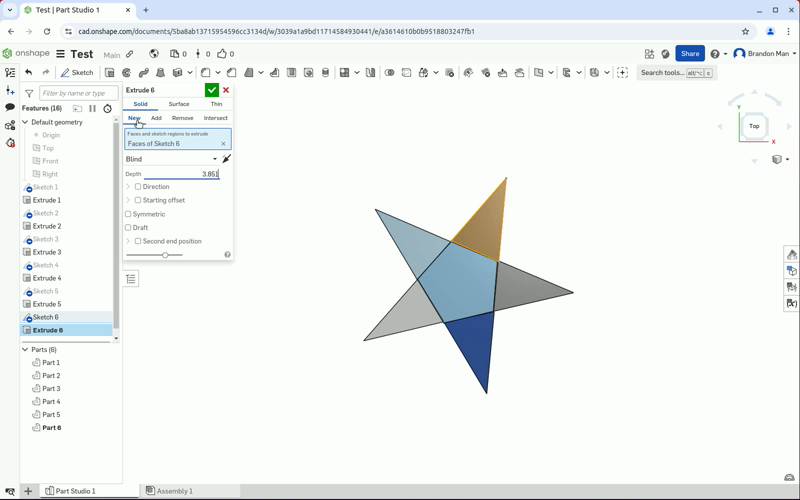
key(enter)
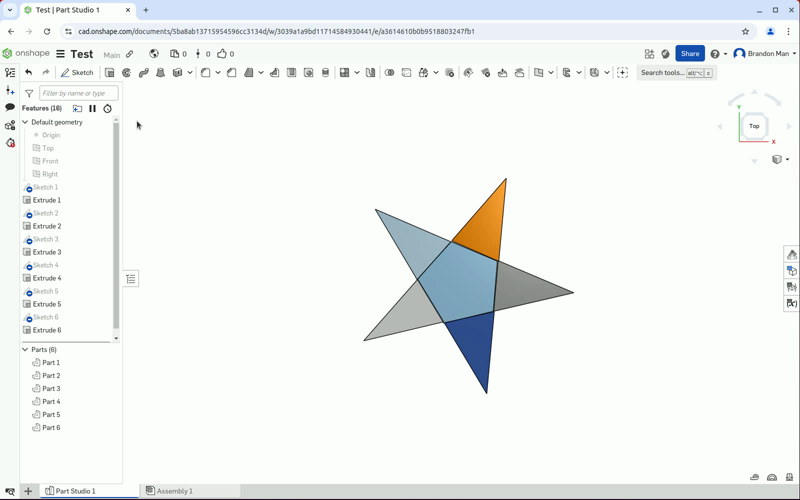
key(shift+h)
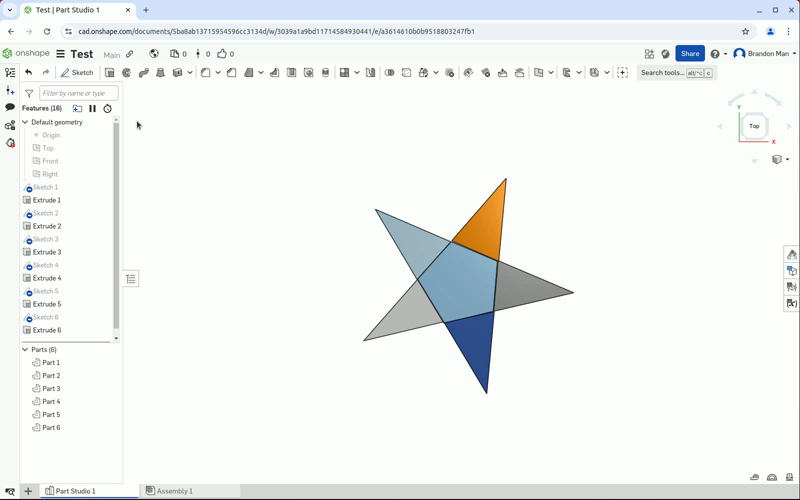
key(shift+h)
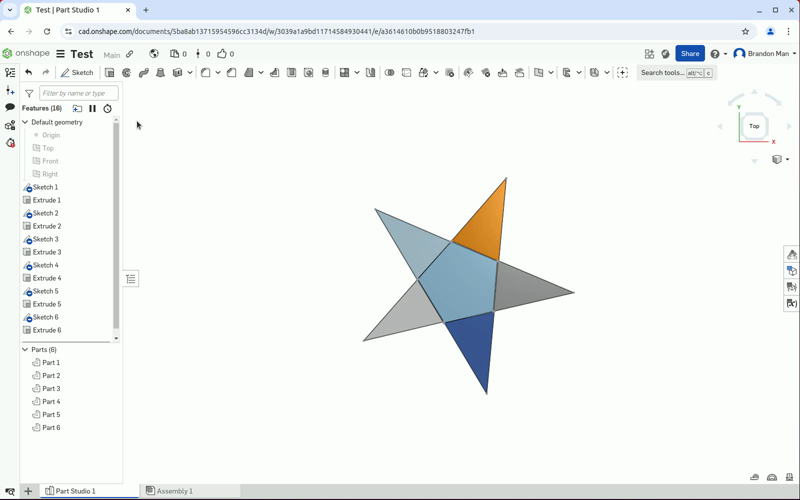
key(shift+7)
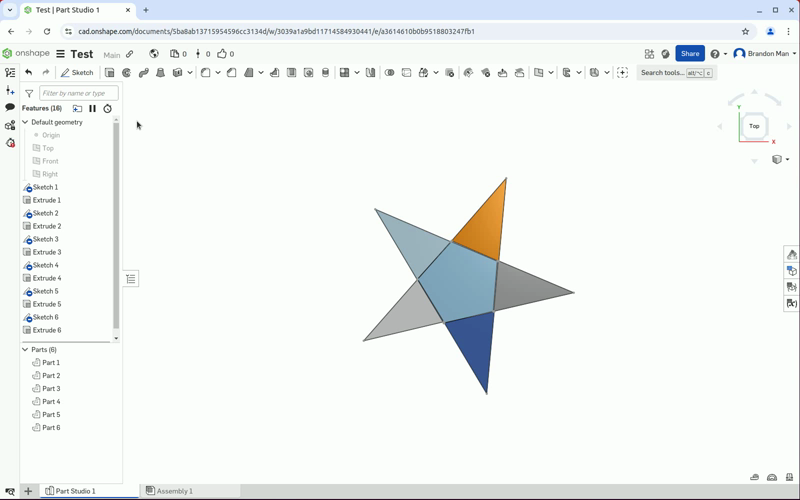
key(up, 3)
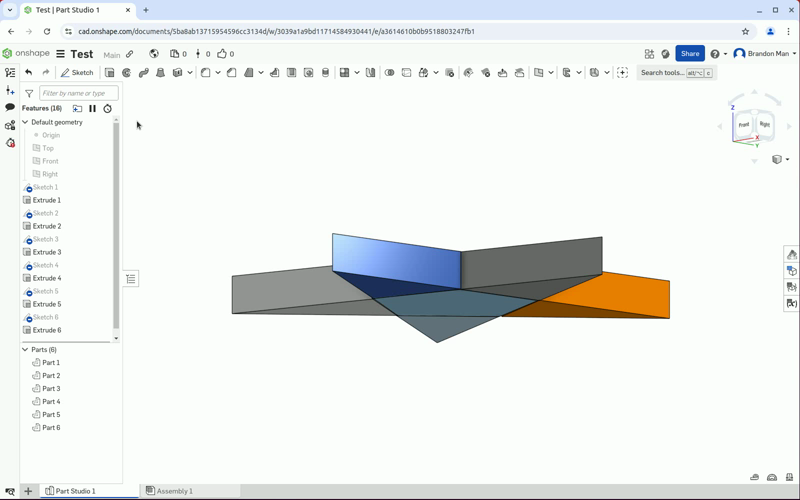
key(left, 3)
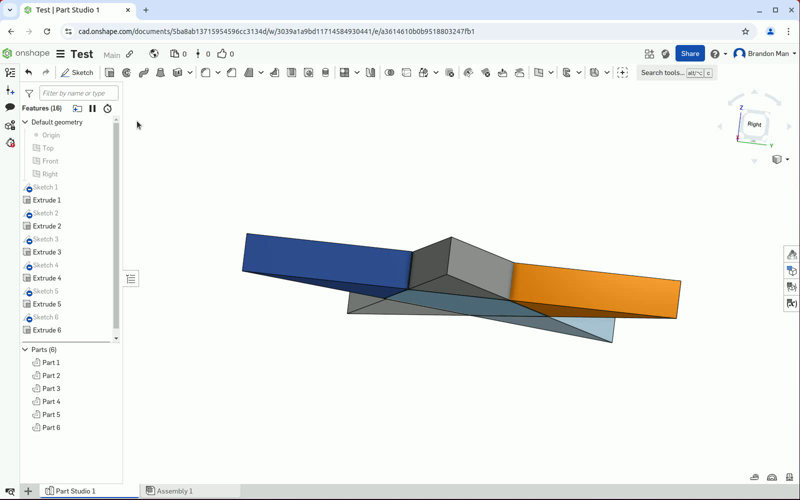
key(right, 3)
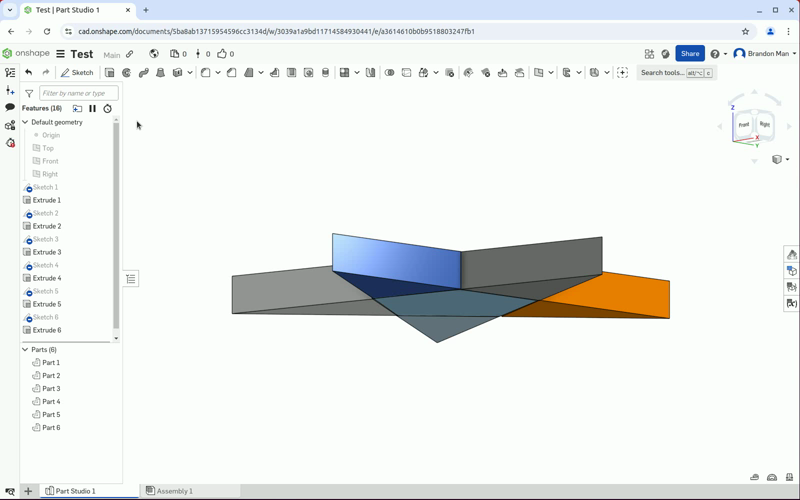
key(down, 3)
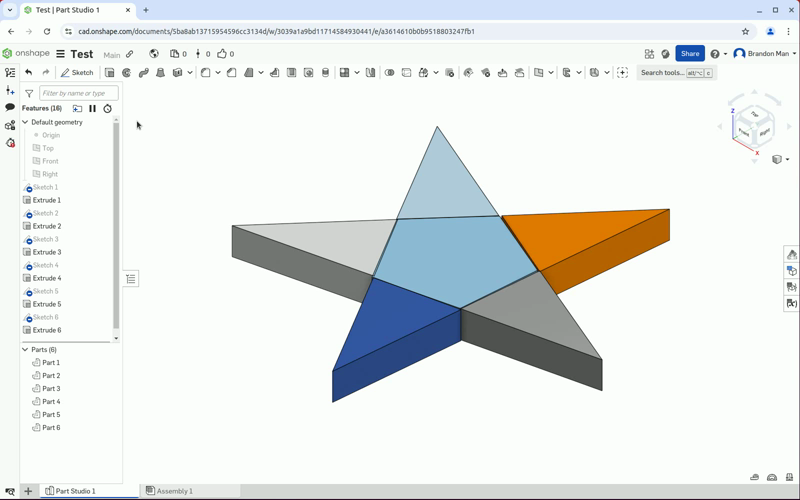
mouse_move(69, 189)
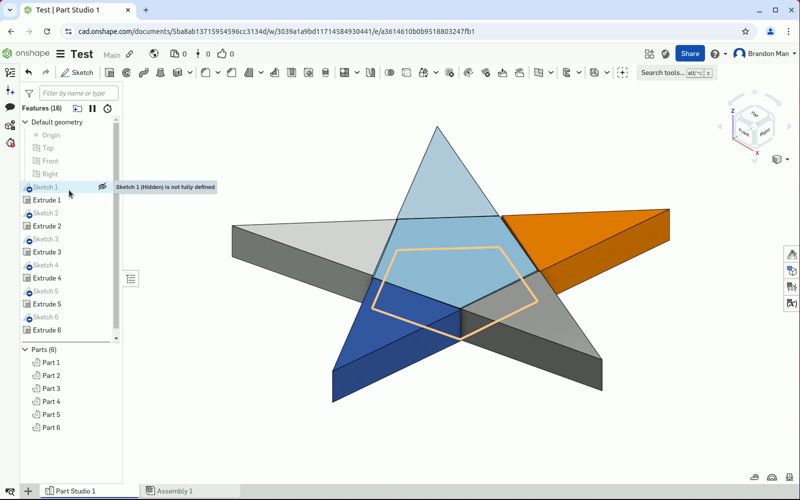
click(69, 189)